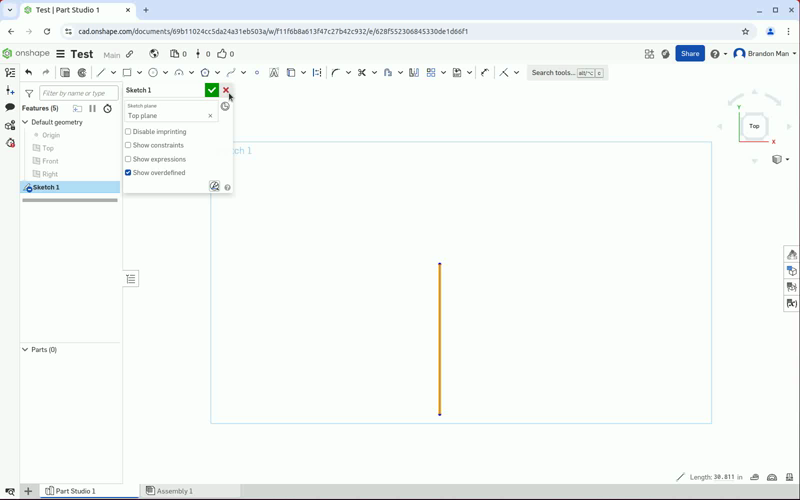
key(shift+h)
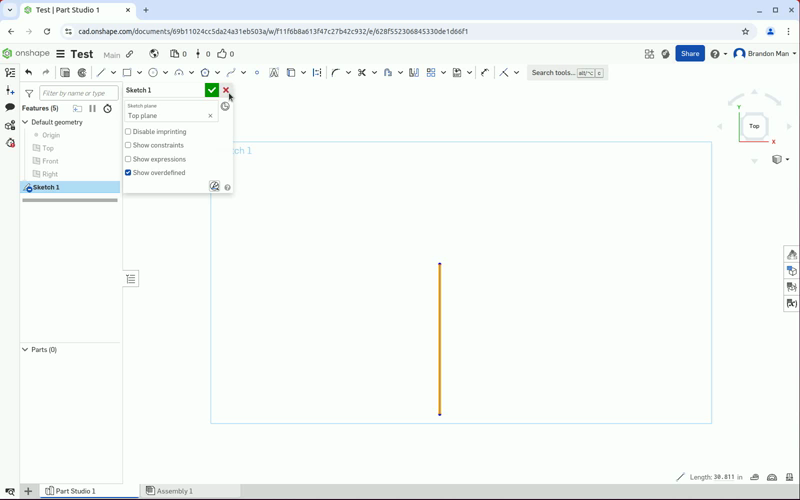
key(shift+s)
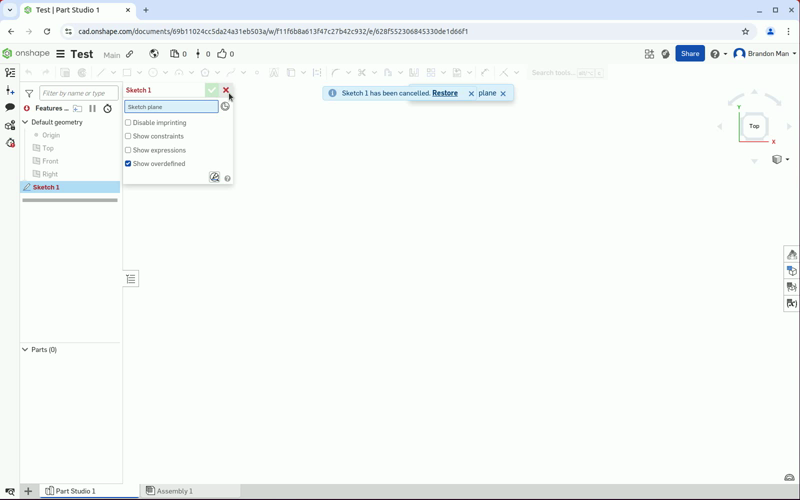
mouse_move(73, 150)
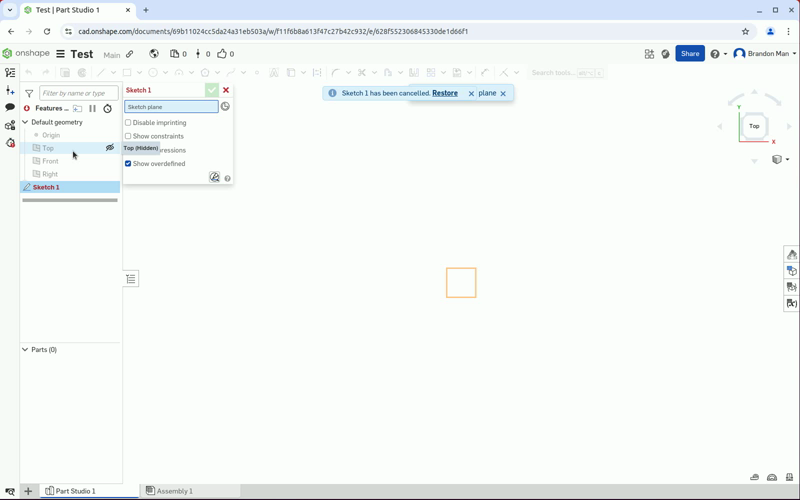
click(73, 150)
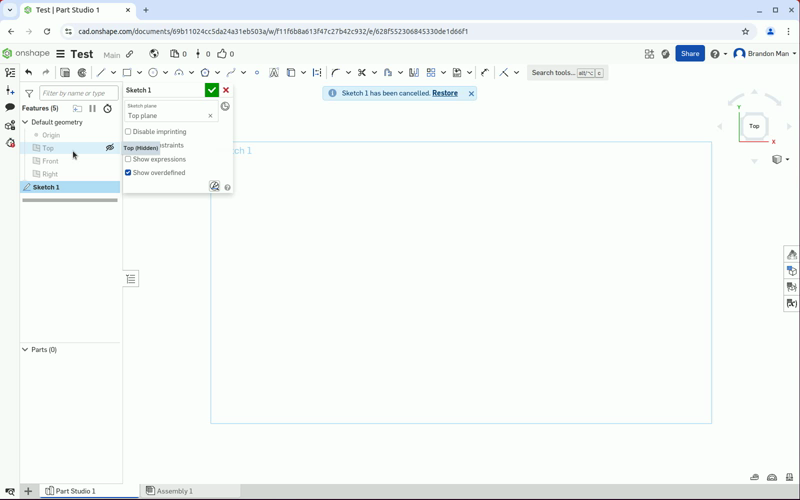
mouse_move(73, 352)
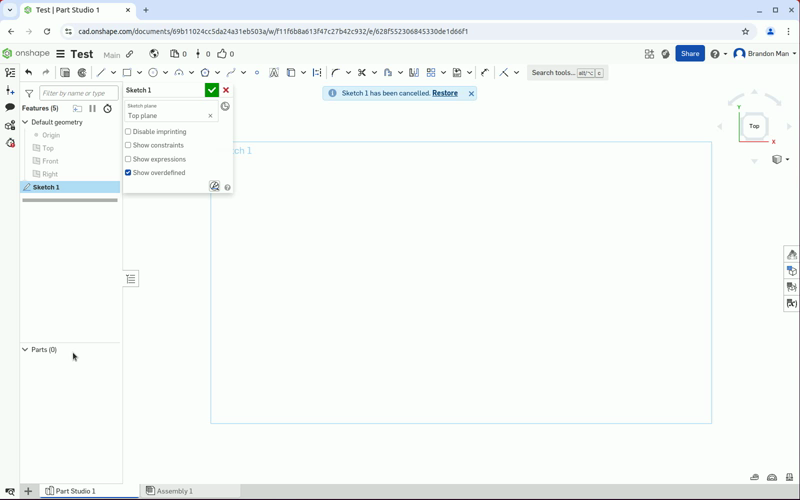
key(y)
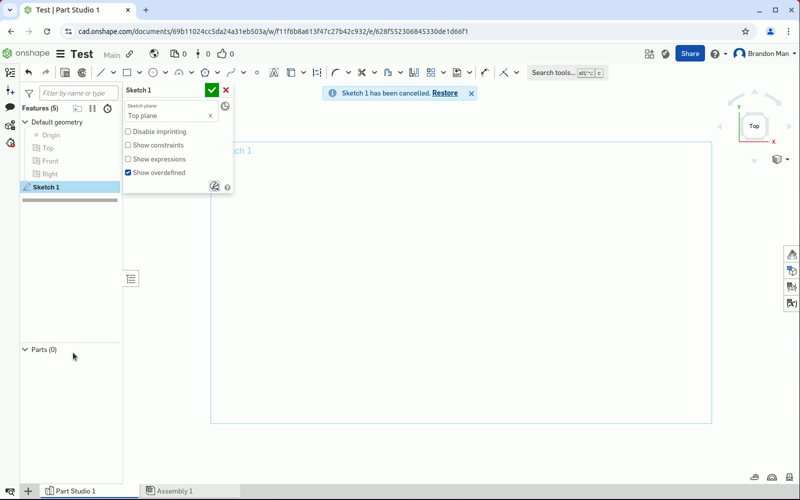
key(l)
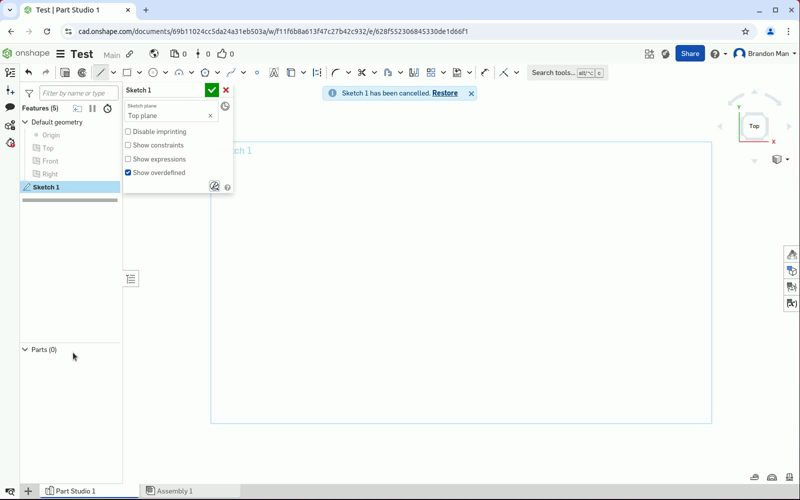
key_down(shift)
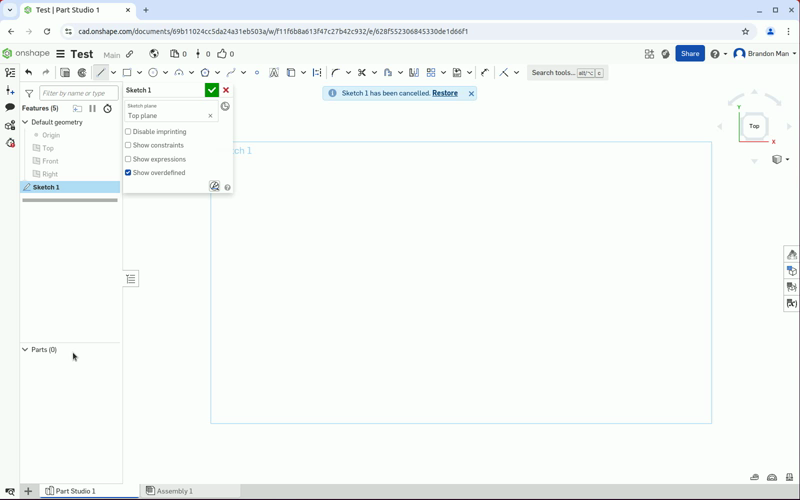
mouse_move(348, 308)
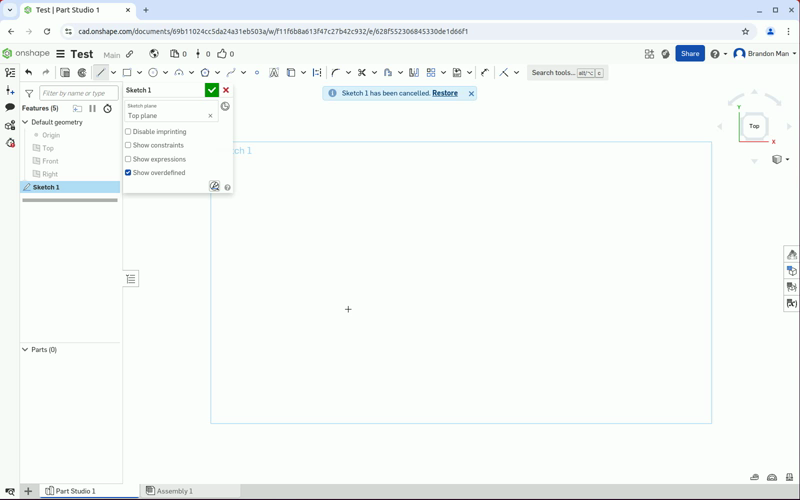
click(348, 308)
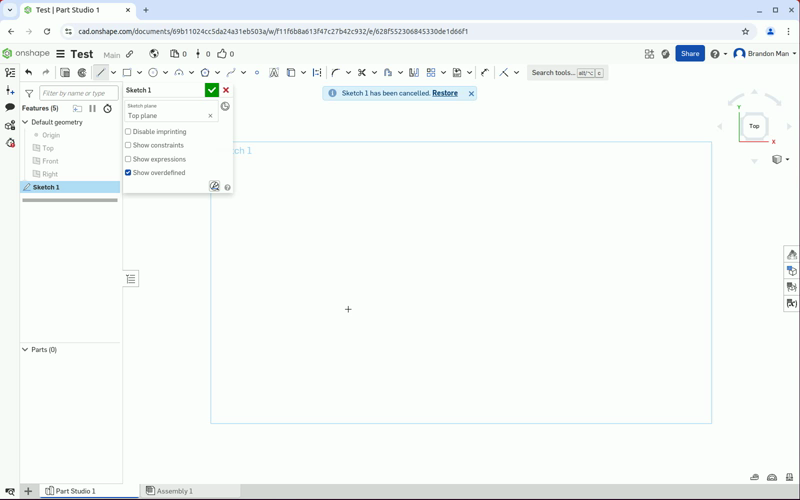
key_up(shift)
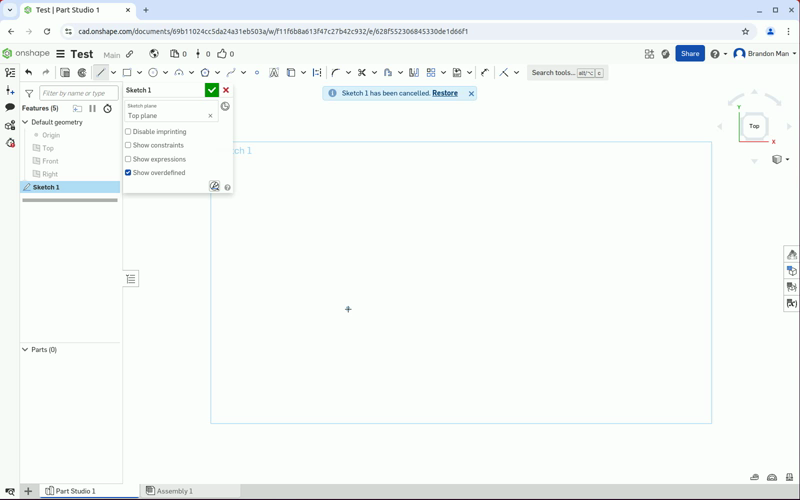
key_down(shift)
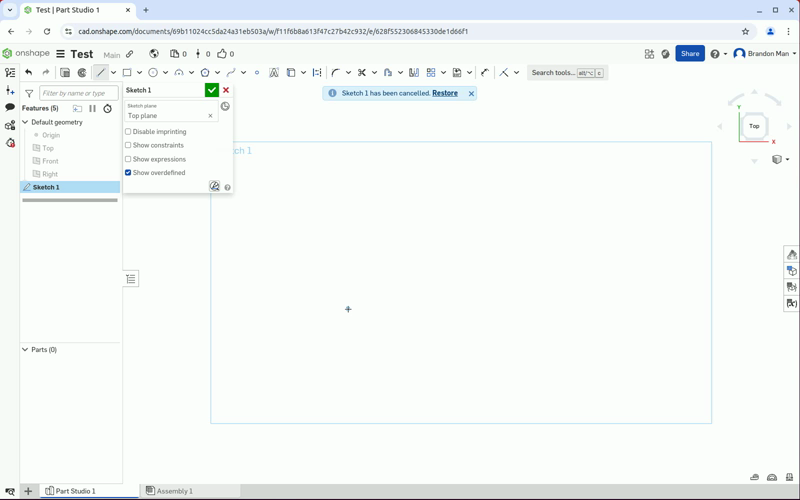
mouse_move(572, 308)
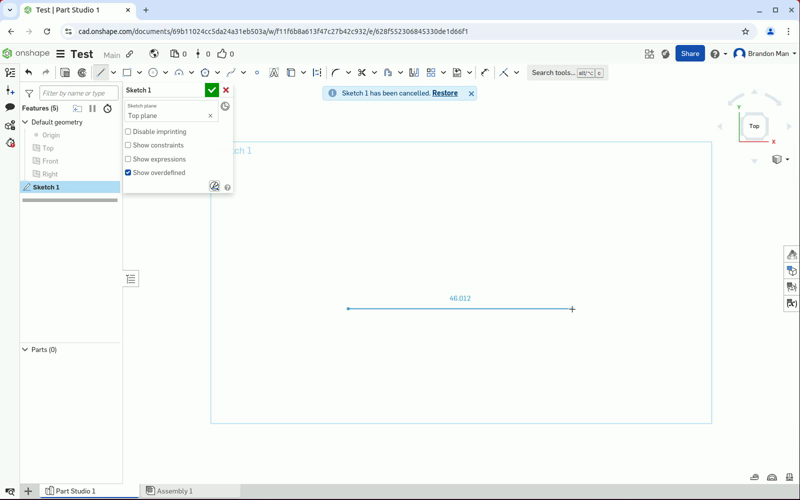
click(572, 308)
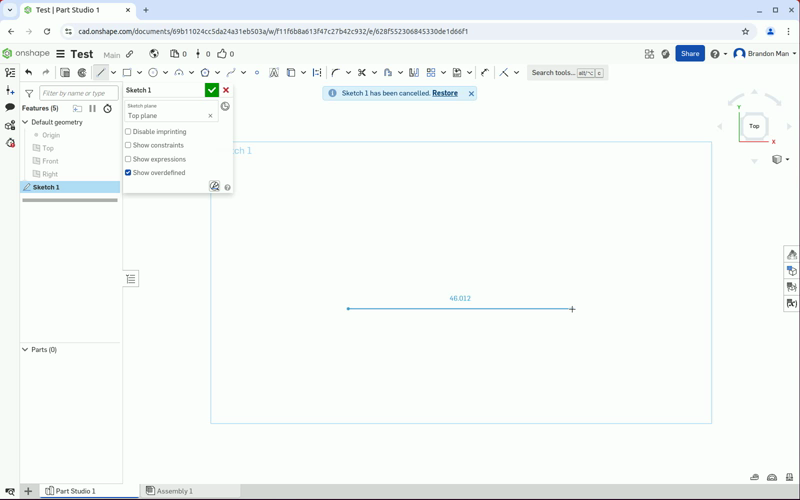
key_up(shift)
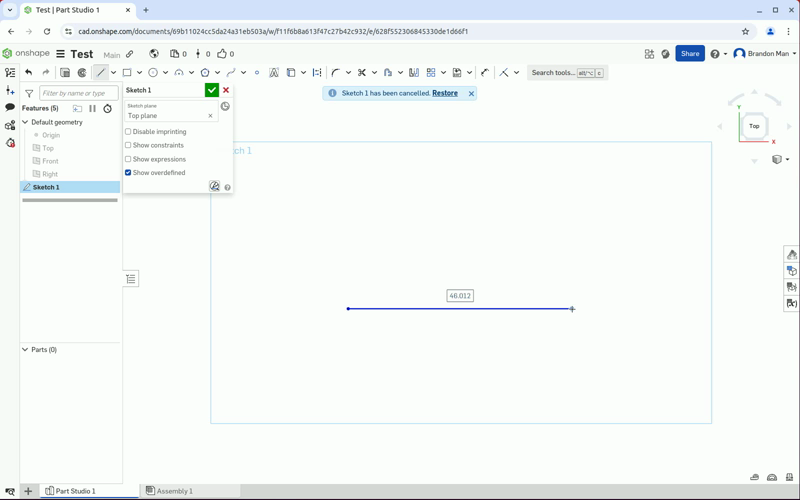
key_down(shift)
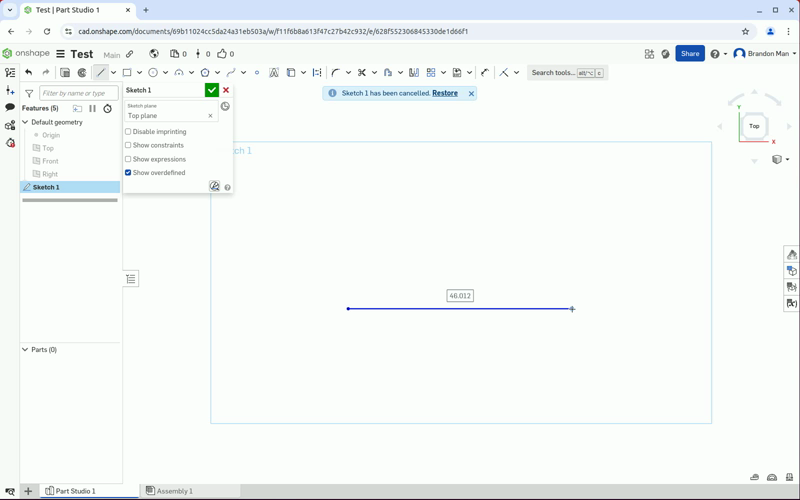
mouse_move(589, 308)
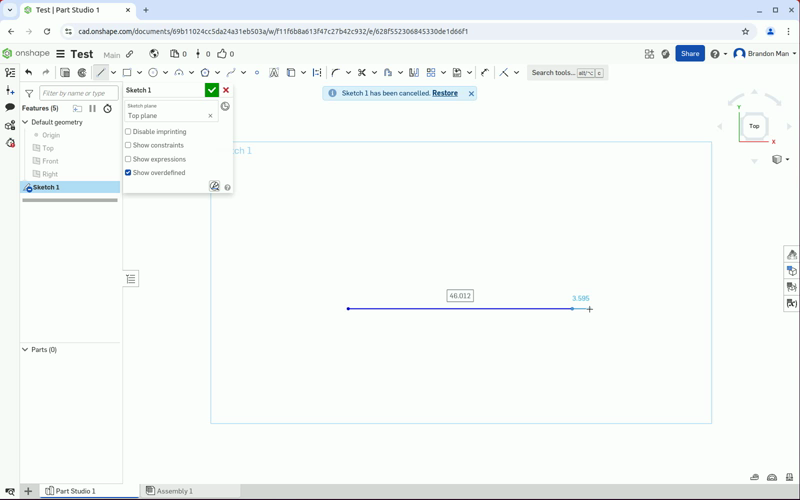
mouse_move(572, 256)
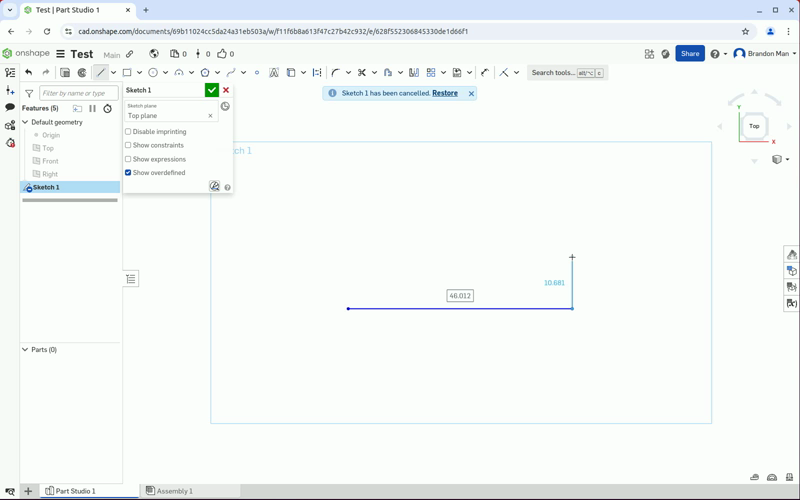
click(572, 256)
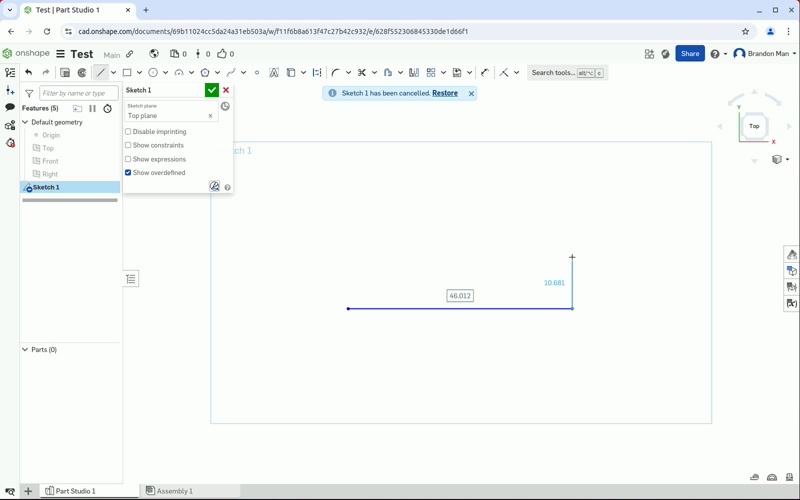
key_up(shift)
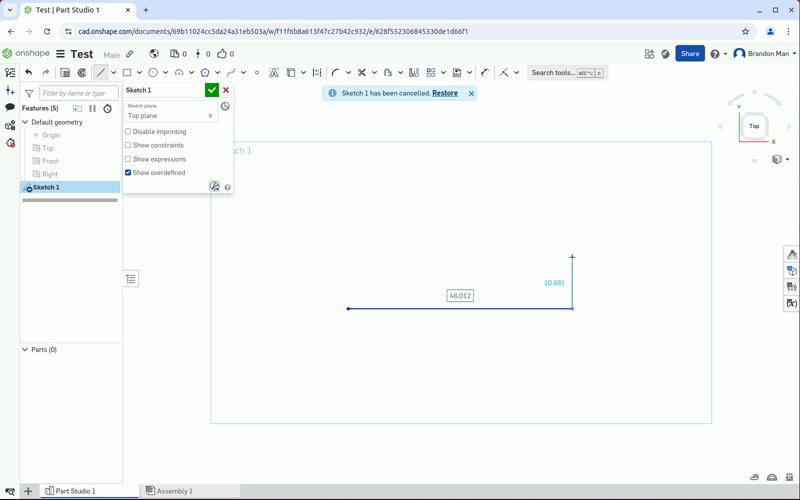
key_down(shift)
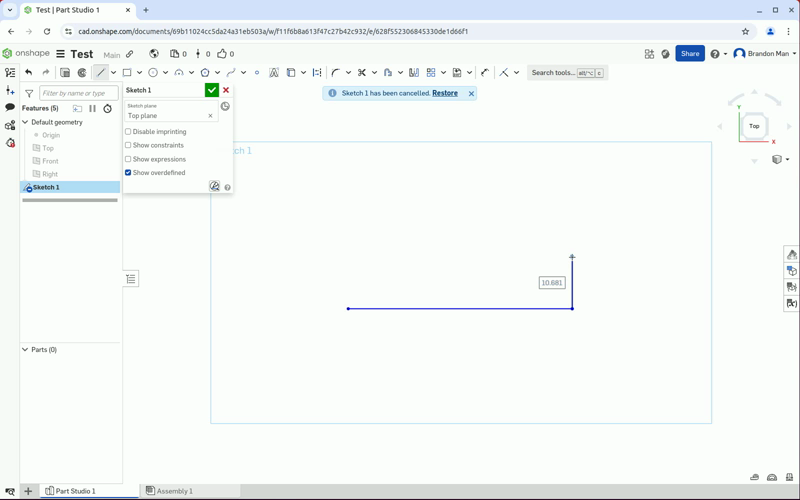
mouse_move(348, 256)
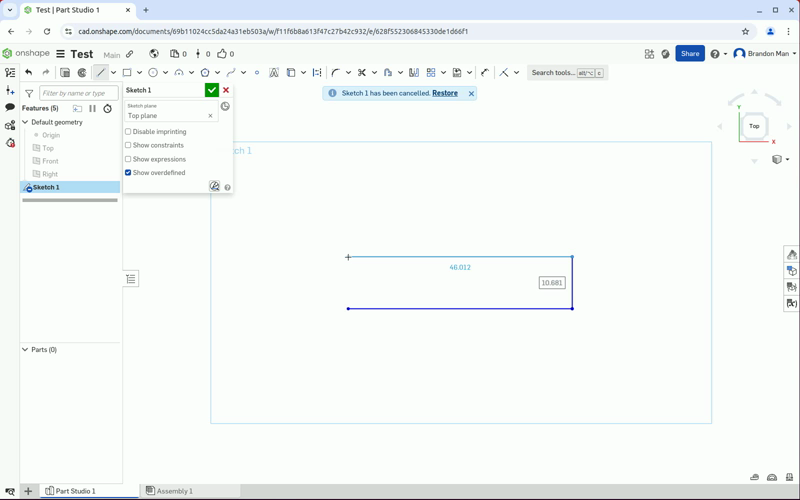
click(348, 256)
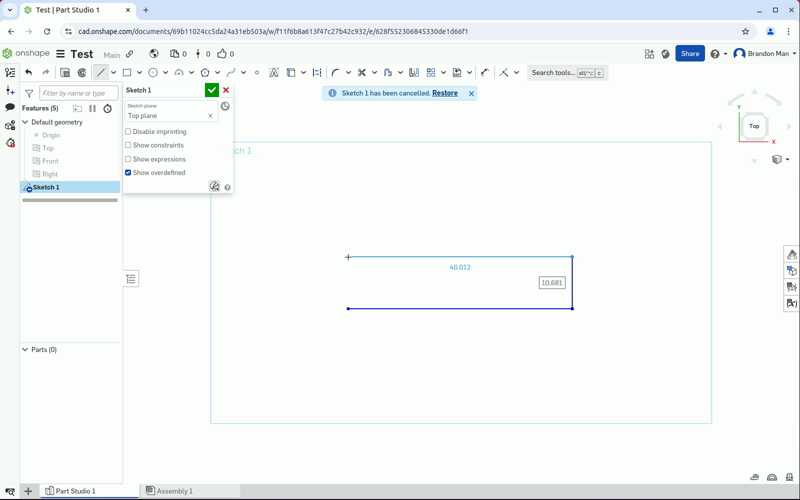
key_up(shift)
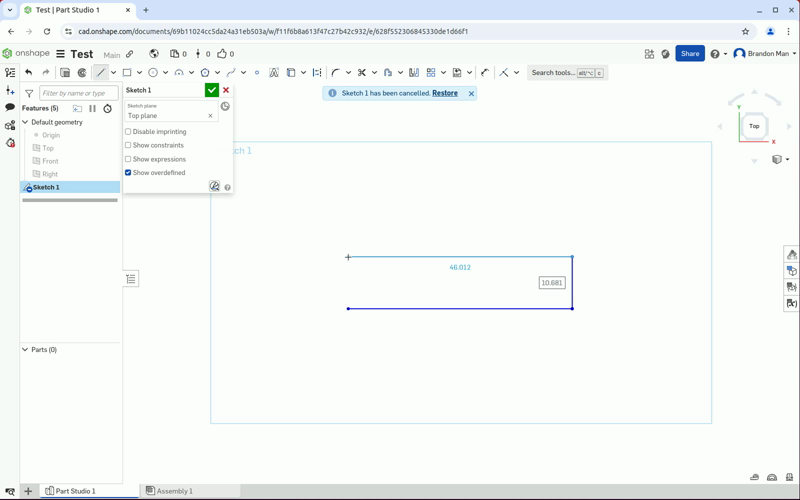
key_down(shift)
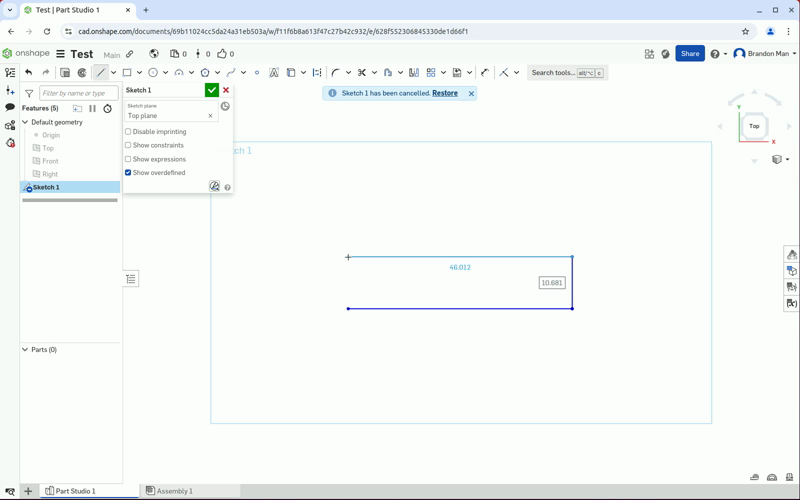
mouse_move(378, 256)
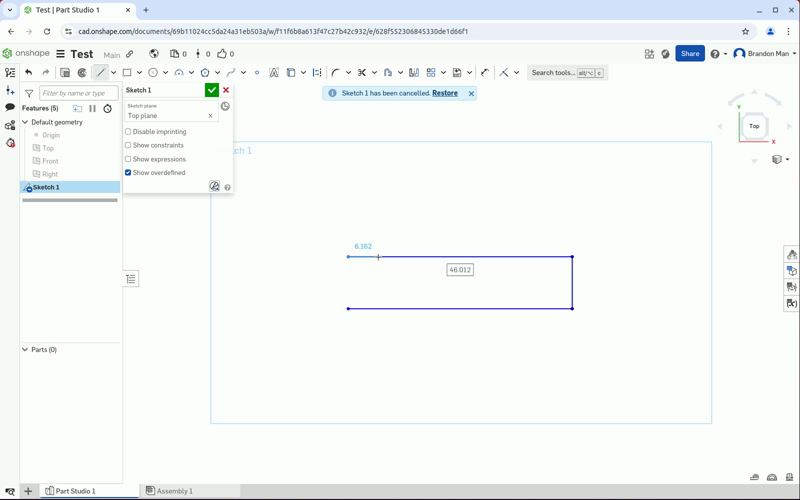
mouse_move(348, 278)
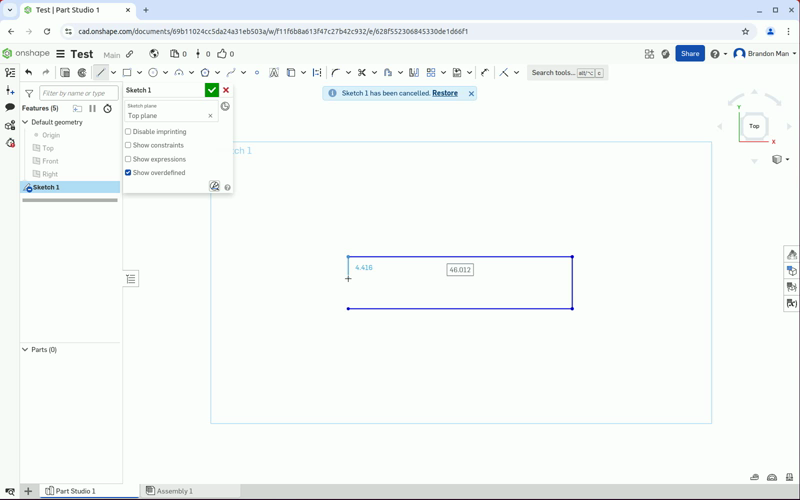
click(348, 278)
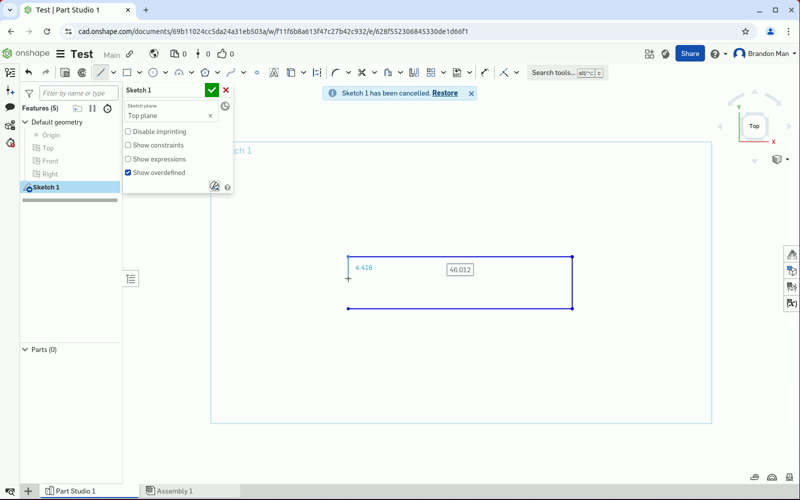
key_up(shift)
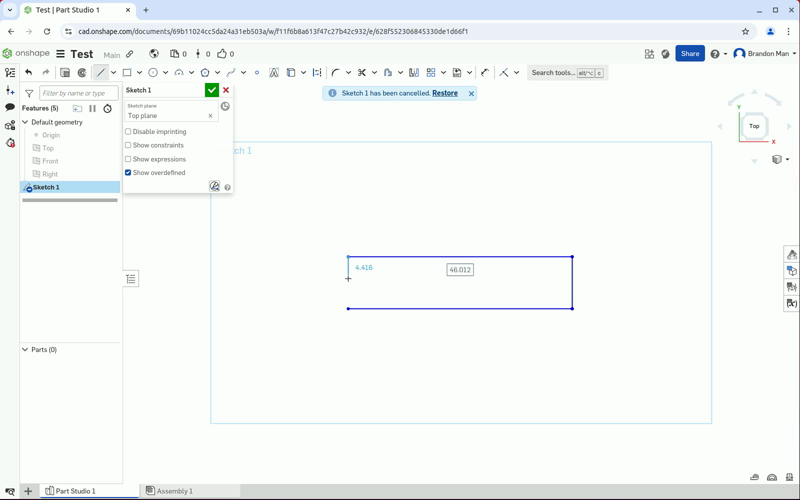
key(esc)
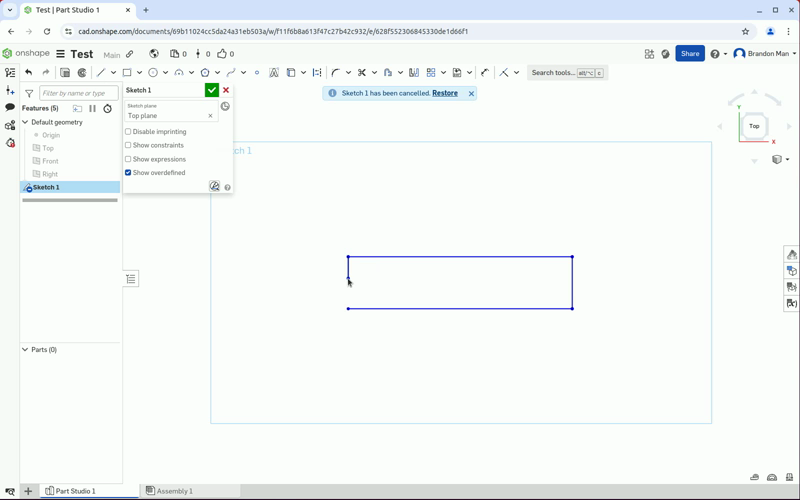
key(a)
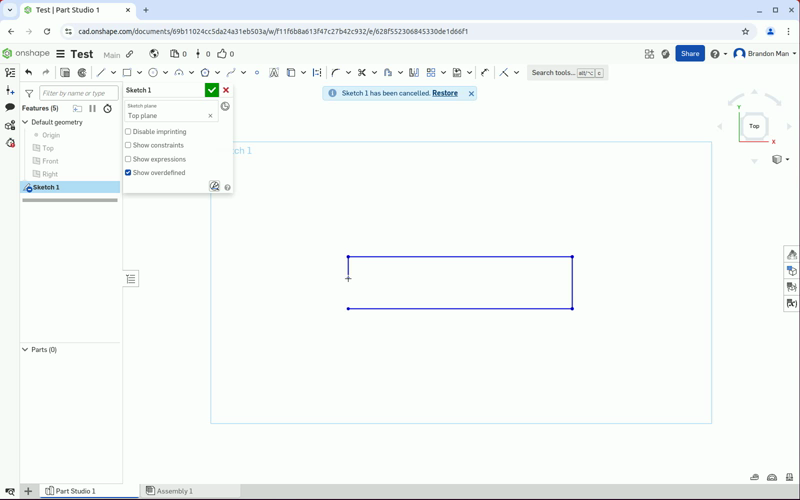
mouse_move(348, 278)
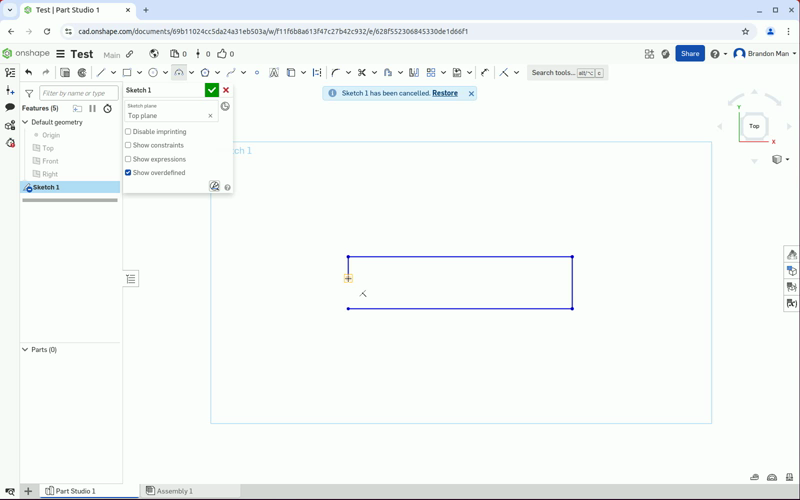
click(348, 278)
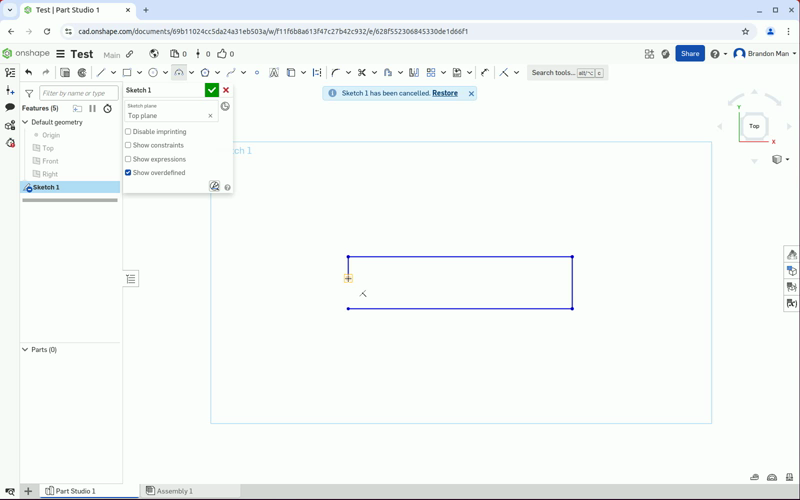
key_down(shift)
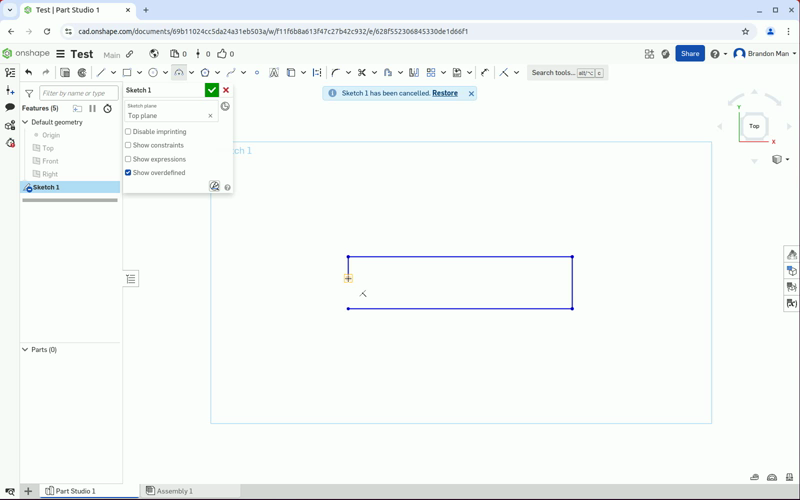
mouse_move(348, 287)
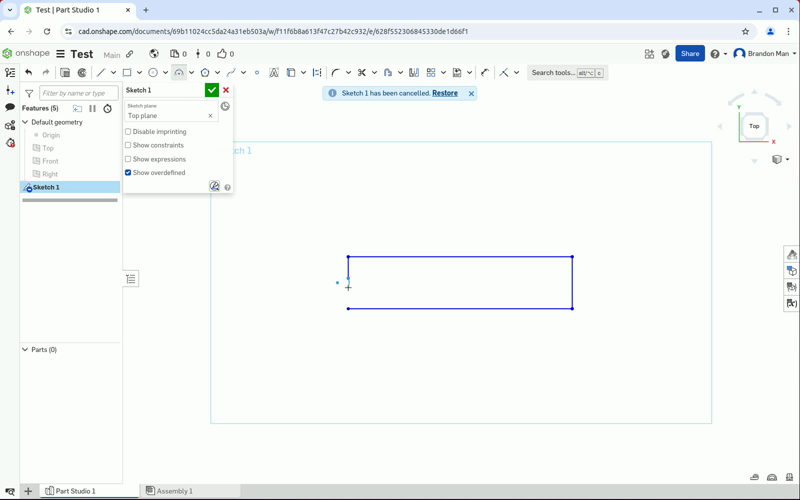
click(348, 287)
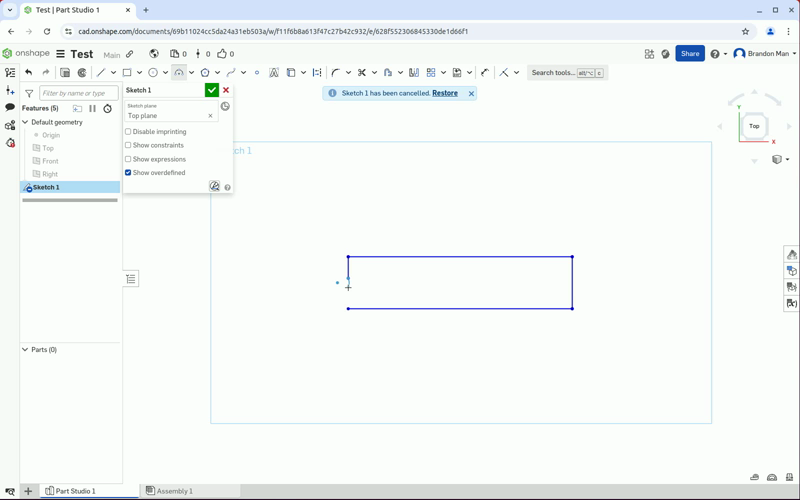
mouse_move(353, 282)
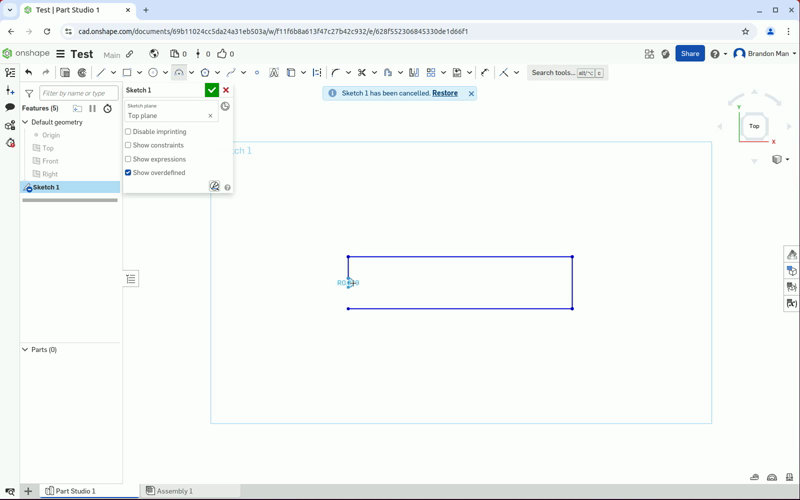
click(353, 282)
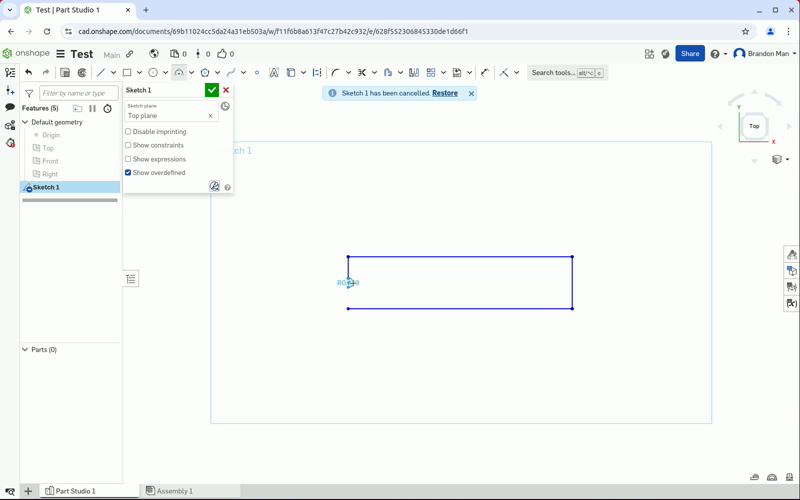
key_up(shift)
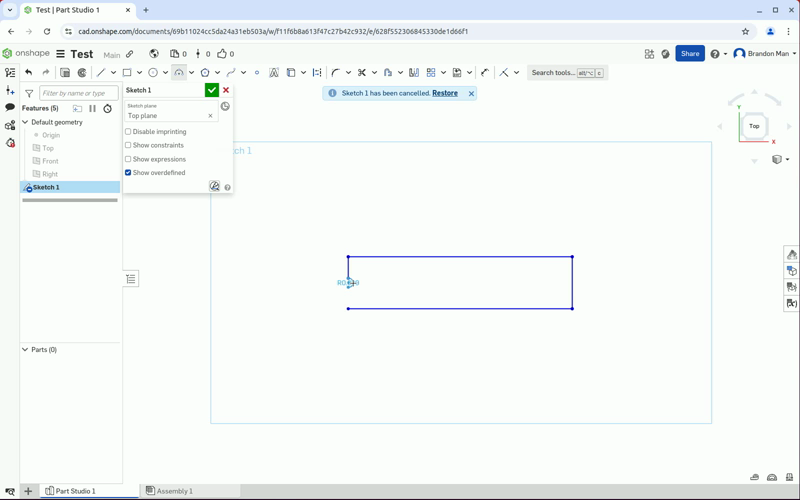
key(esc)
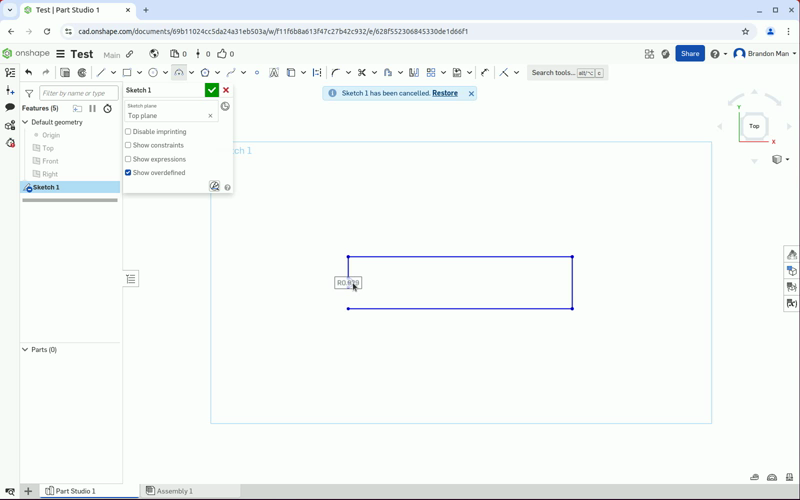
key(l)
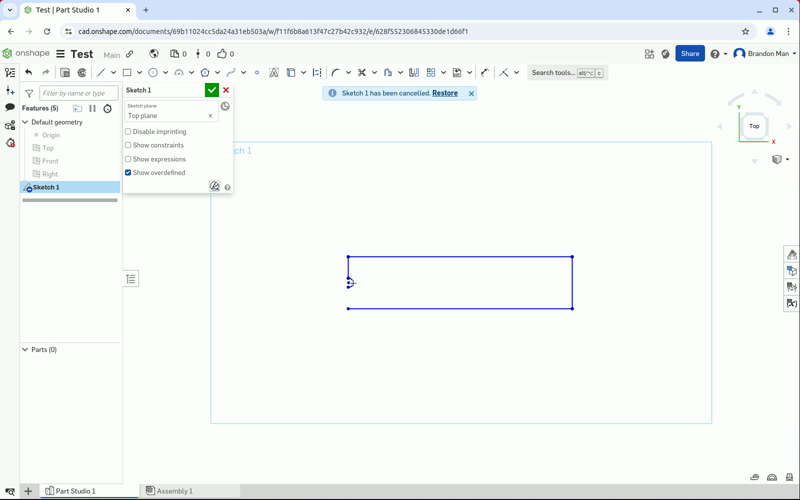
mouse_move(348, 287)
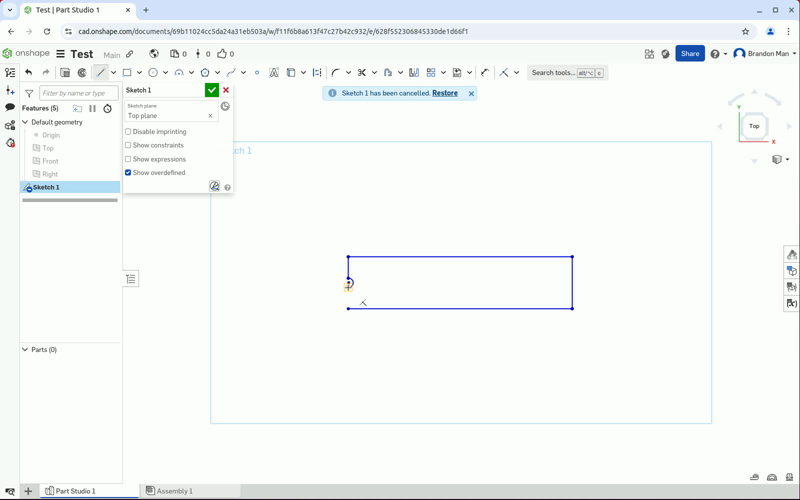
click(348, 287)
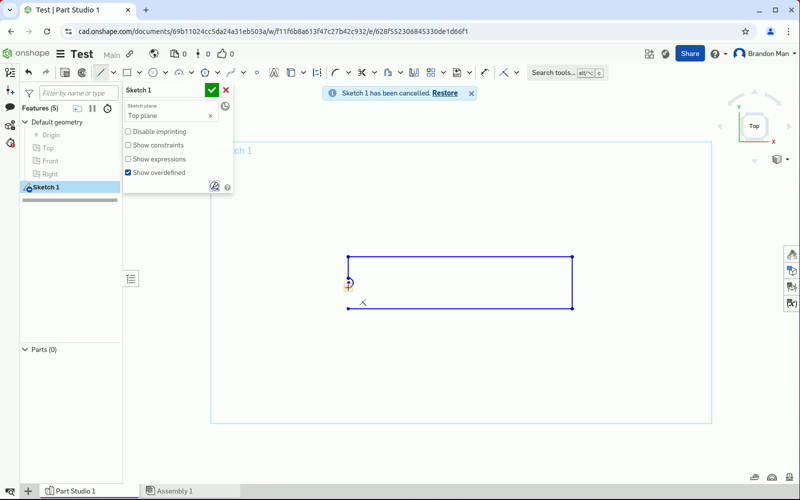
mouse_move(378, 287)
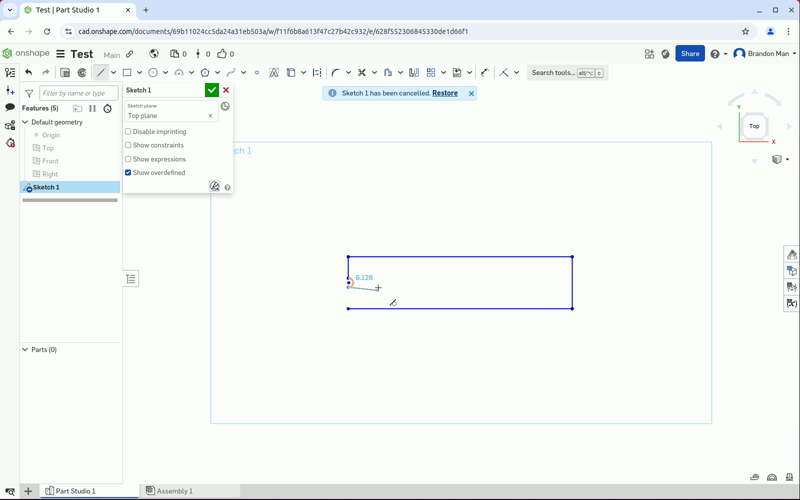
key_down(shift)
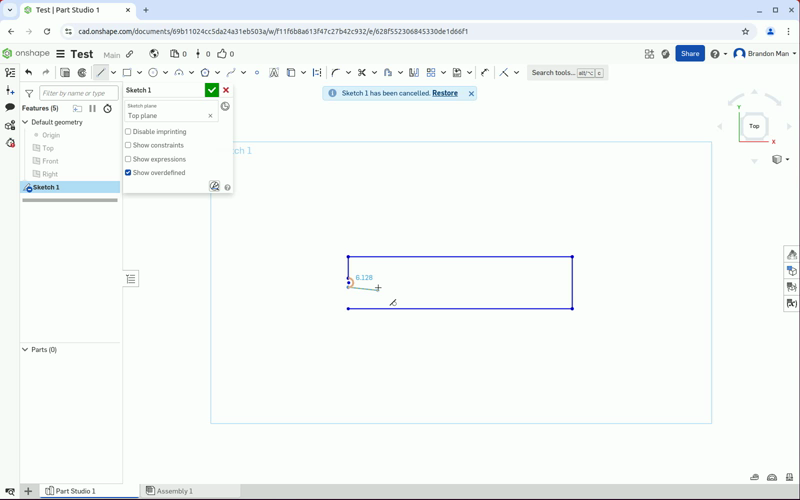
mouse_move(348, 308)
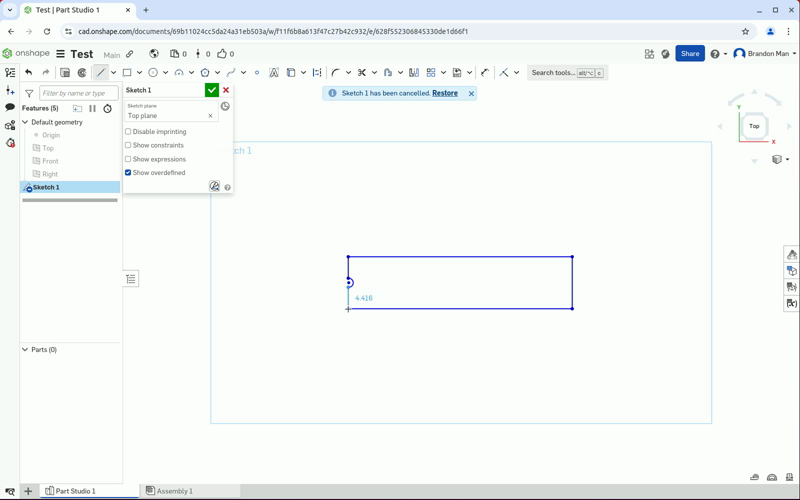
key_up(shift)
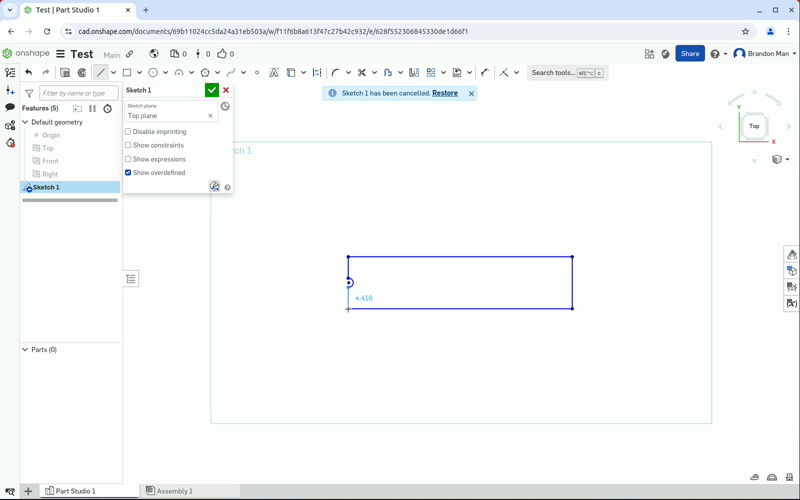
click(348, 308)
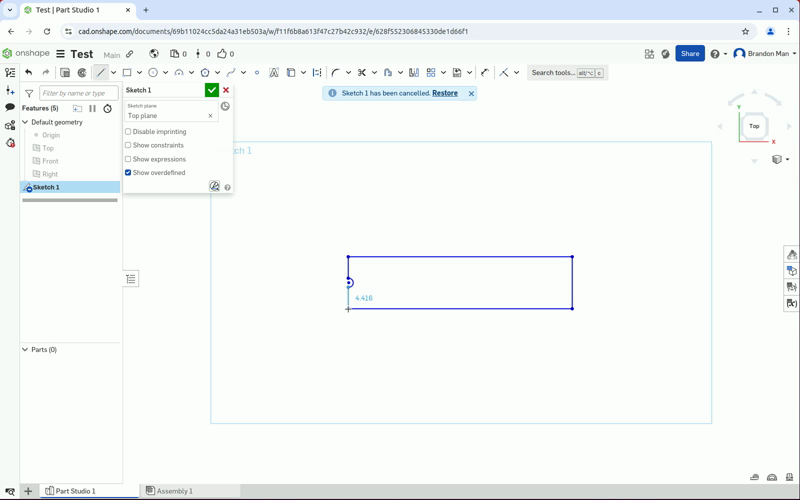
key(esc)
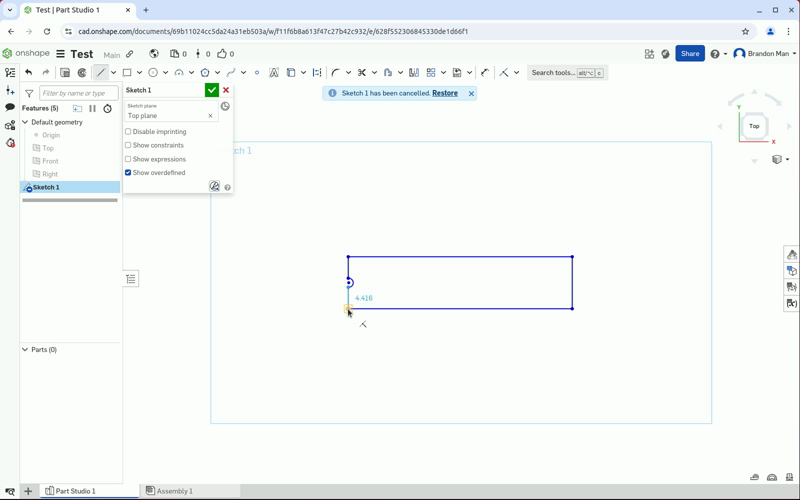
mouse_move(412, 295)
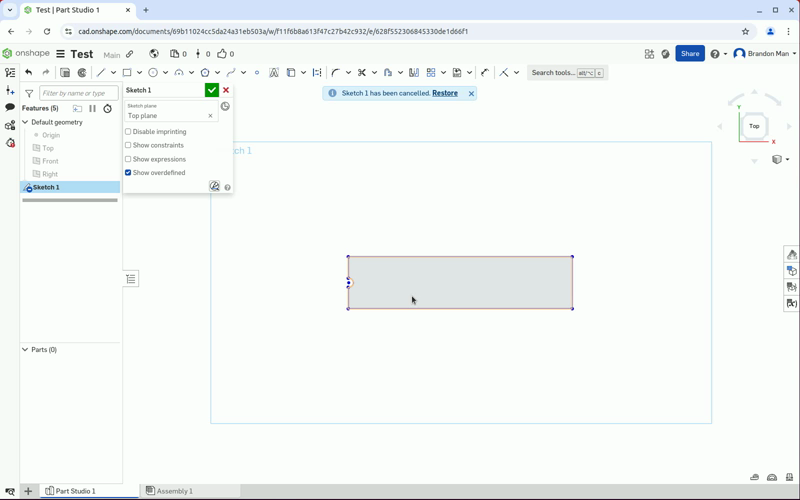
scroll(6)
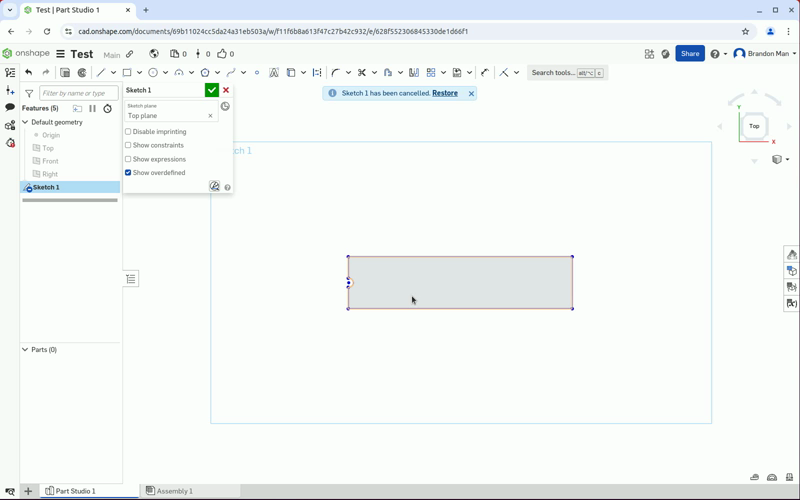
scroll(6)
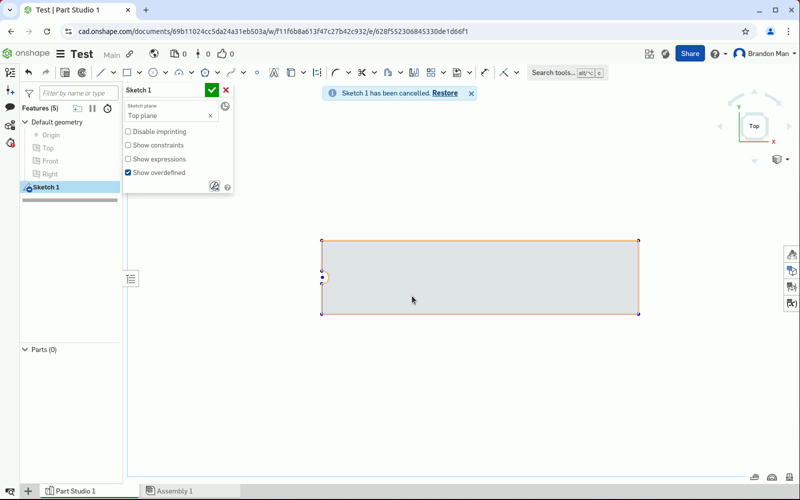
scroll(6)
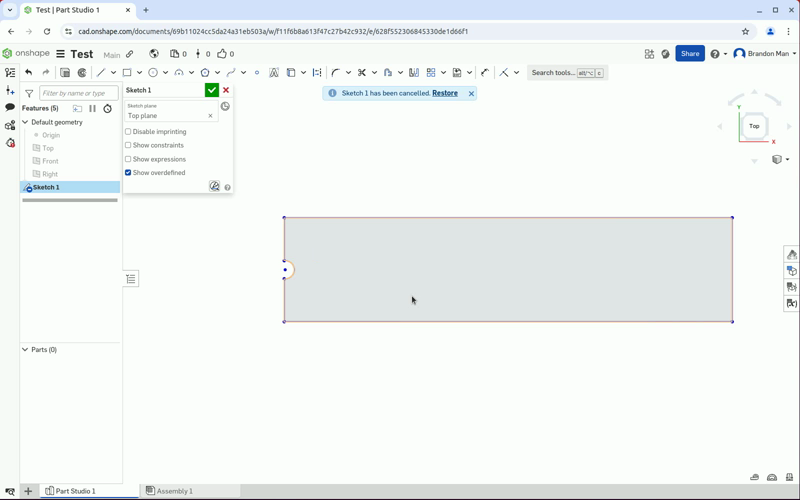
scroll(6)
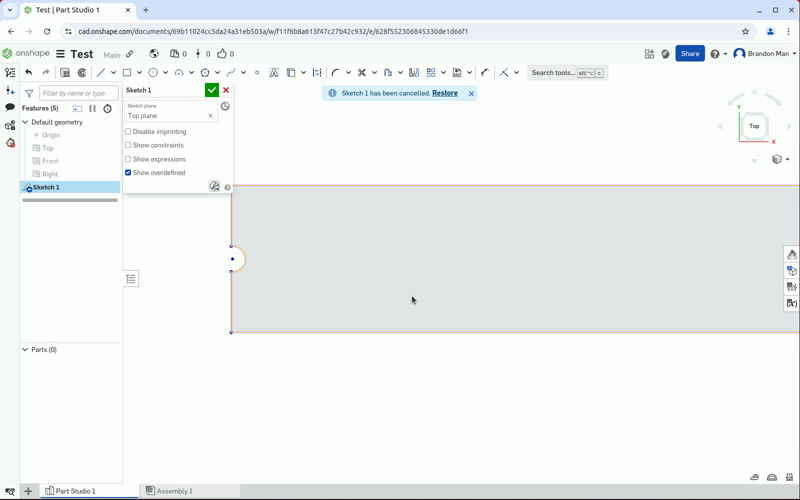
scroll(6)
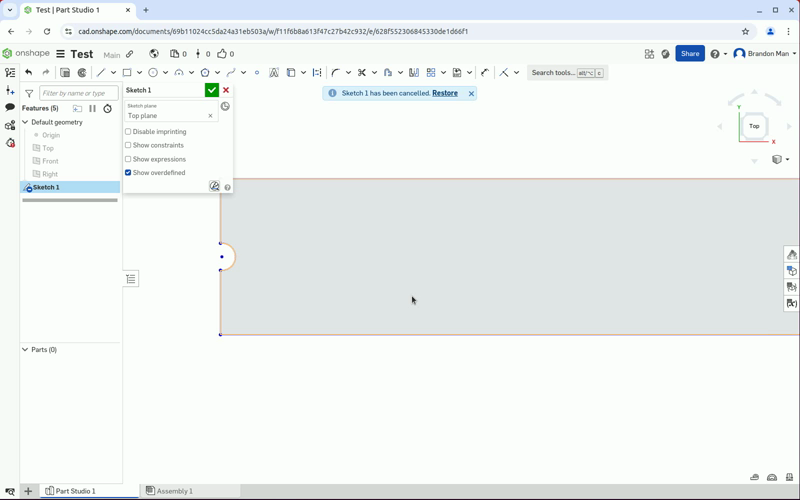
scroll(6)
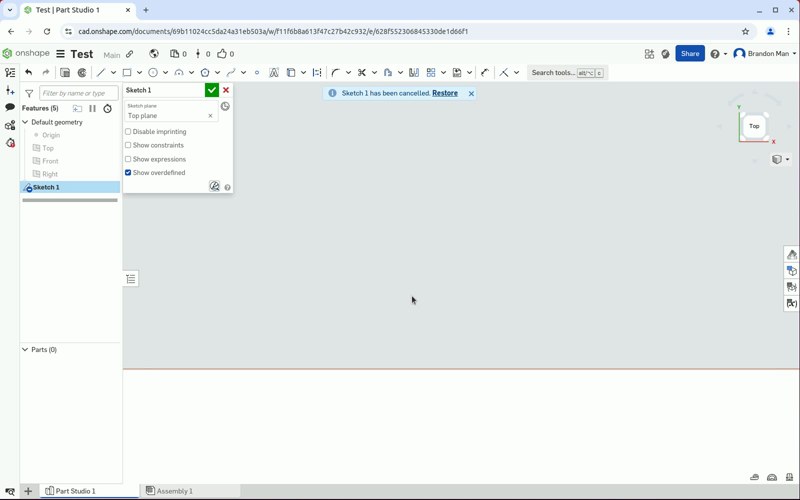
scroll(6)
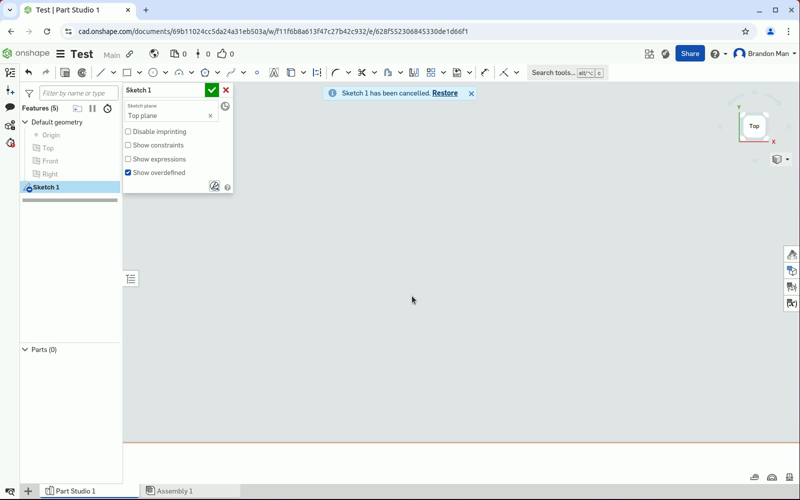
click(412, 295)
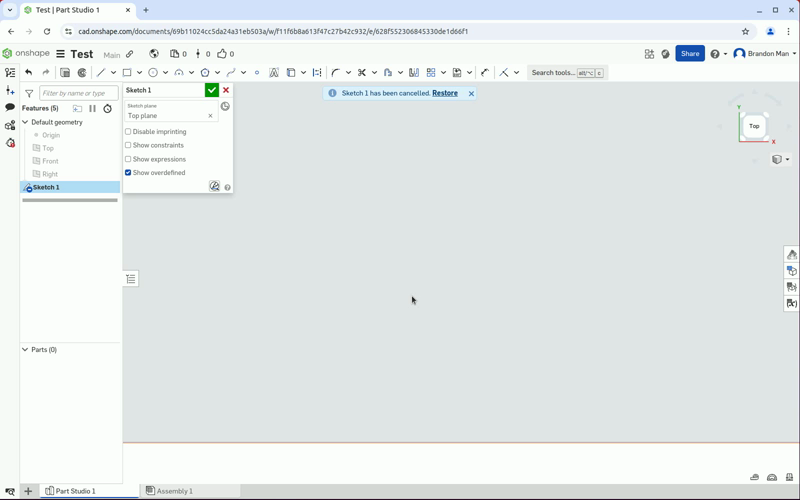
scroll(-6)
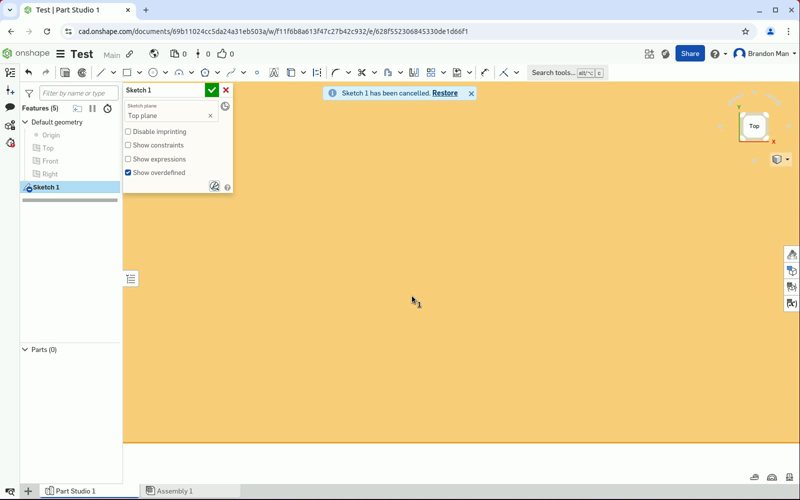
scroll(-6)
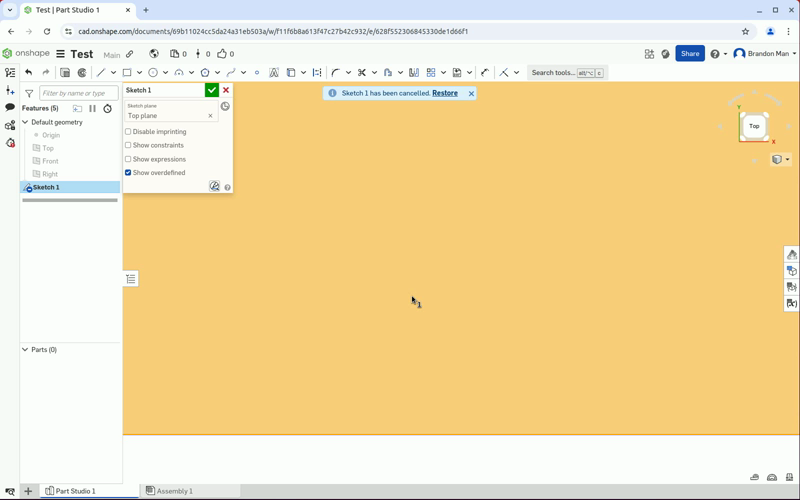
scroll(-6)
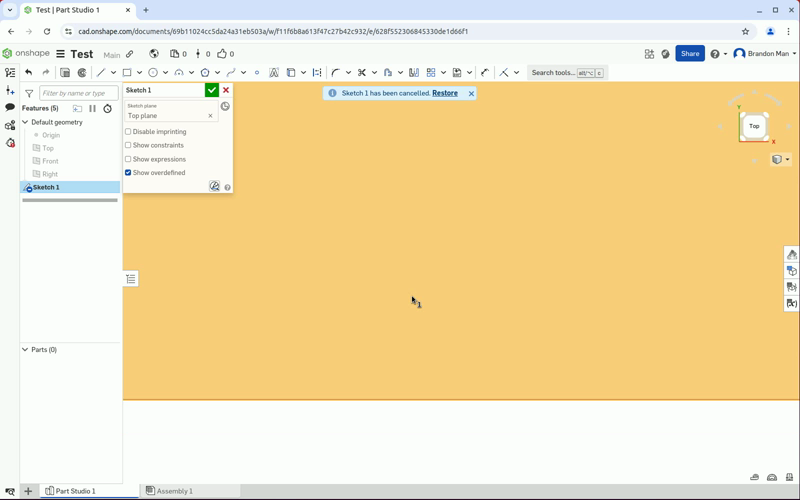
scroll(-6)
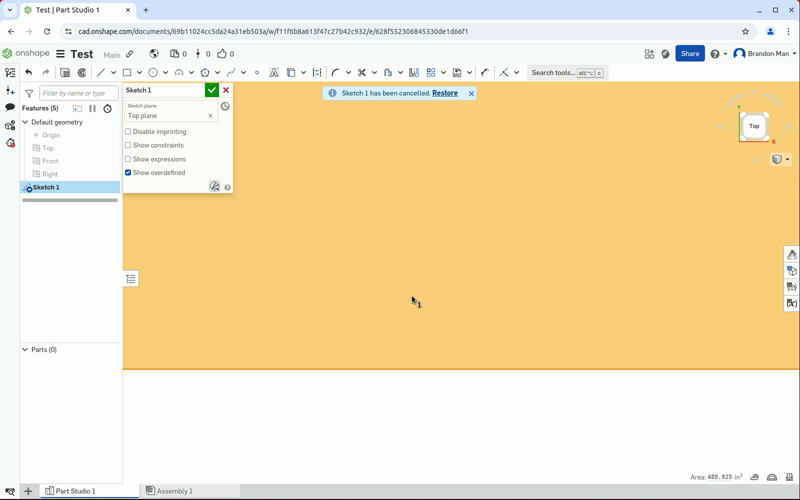
scroll(-6)
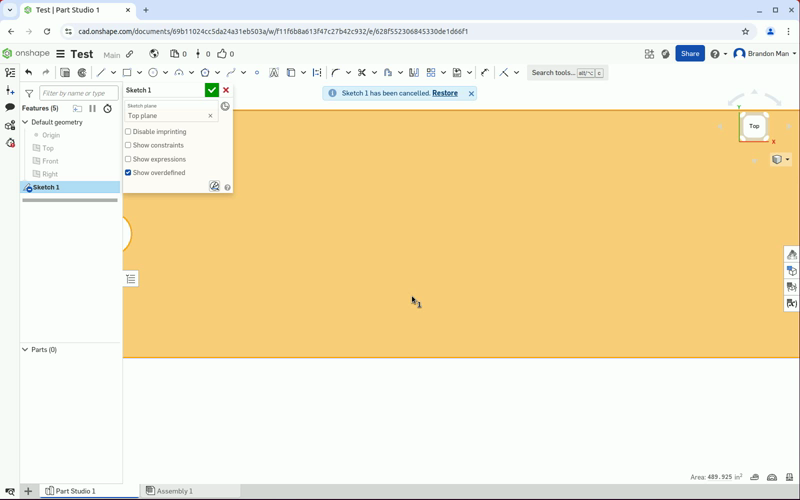
scroll(-6)
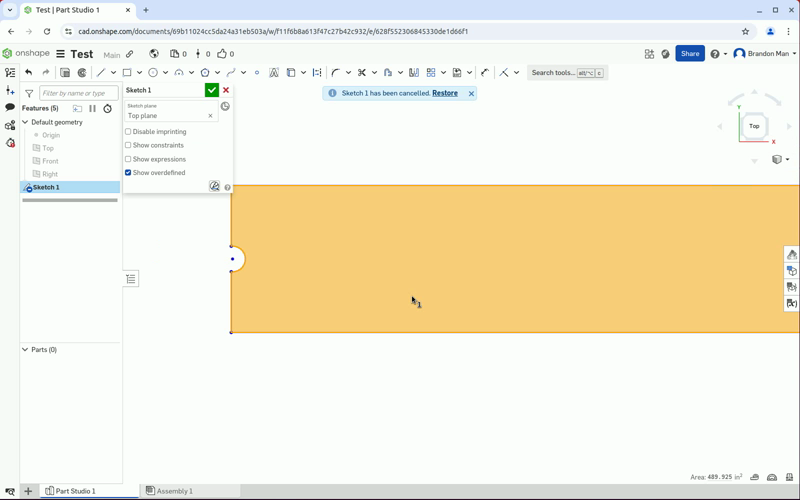
scroll(-6)
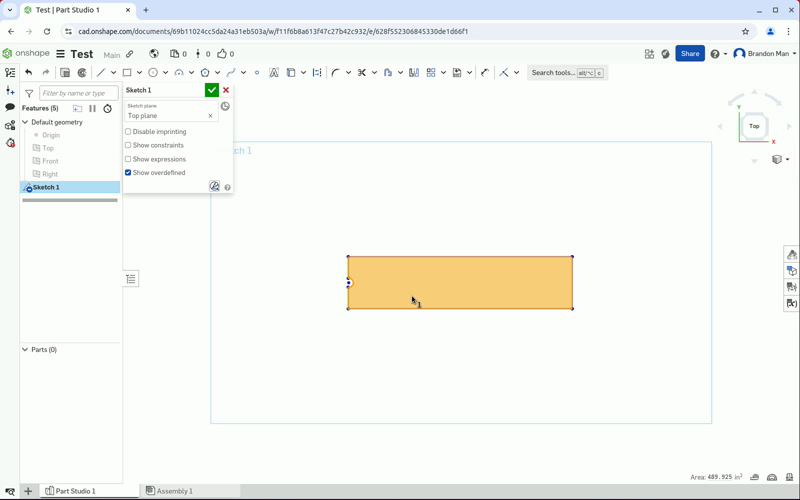
mouse_move(73, 352)
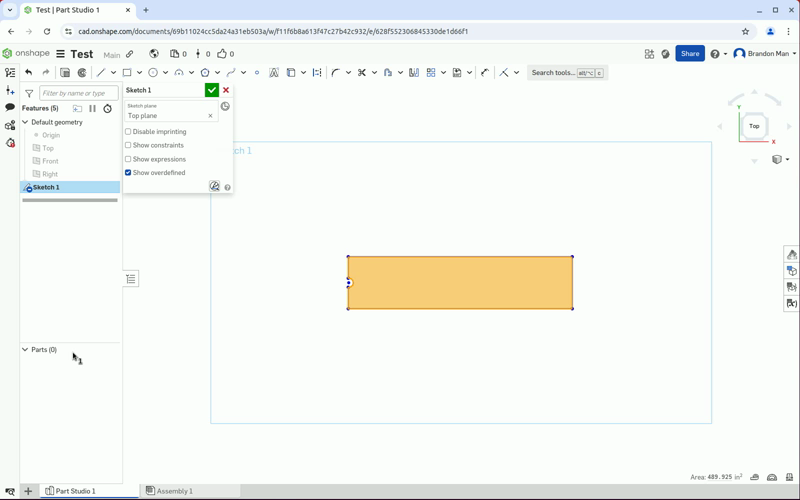
key(shift+y)
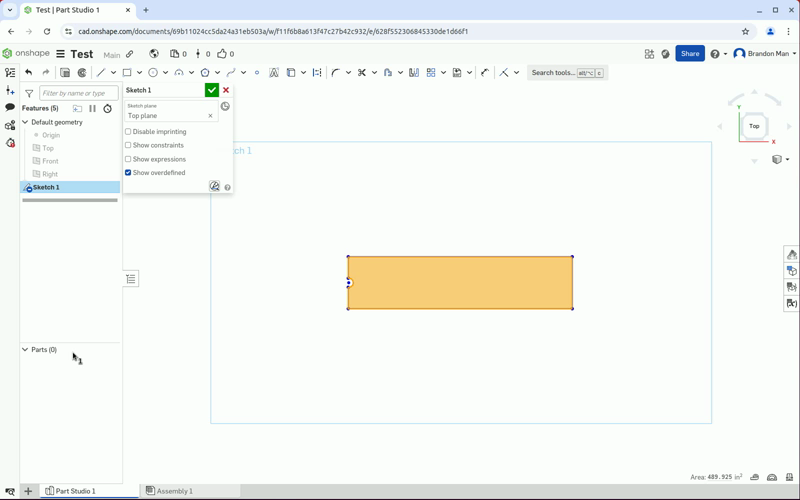
key(shift+e)
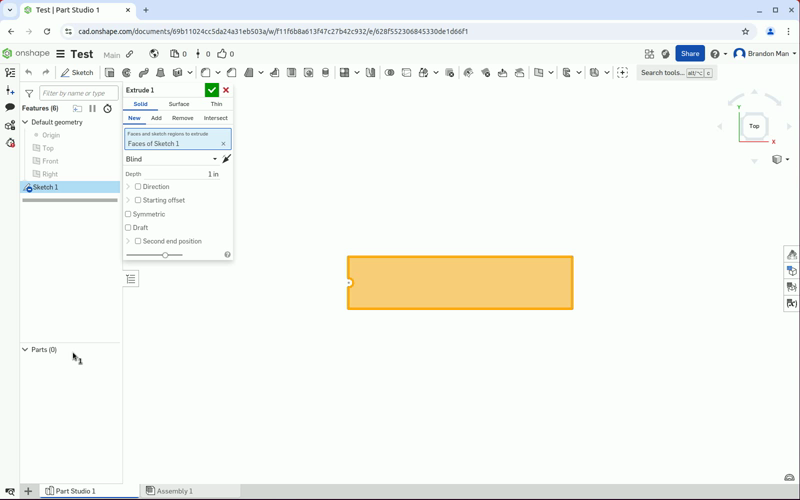
mouse_move(143, 106)
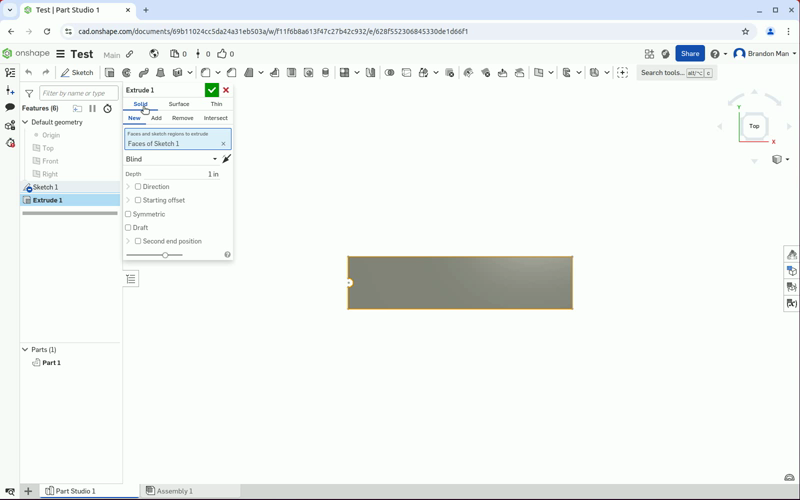
click(143, 106)
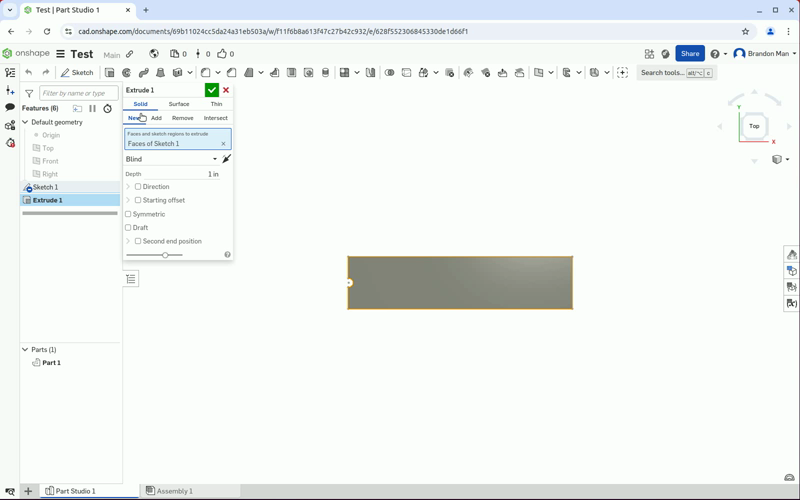
mouse_move(137, 120)
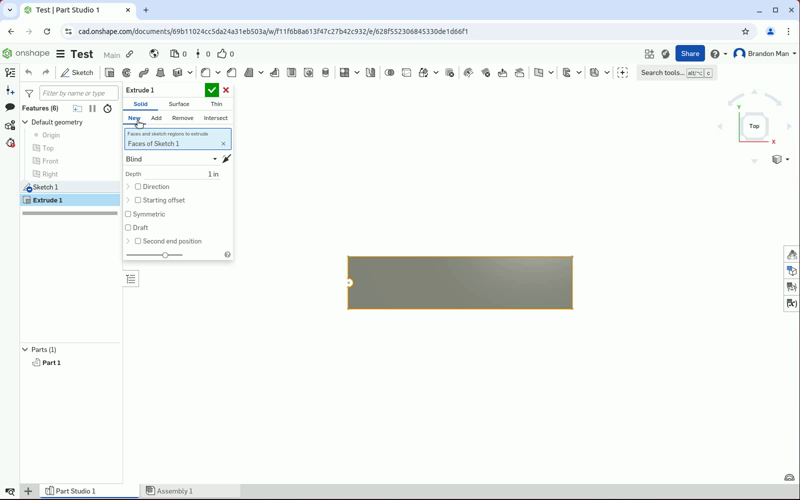
click(137, 120)
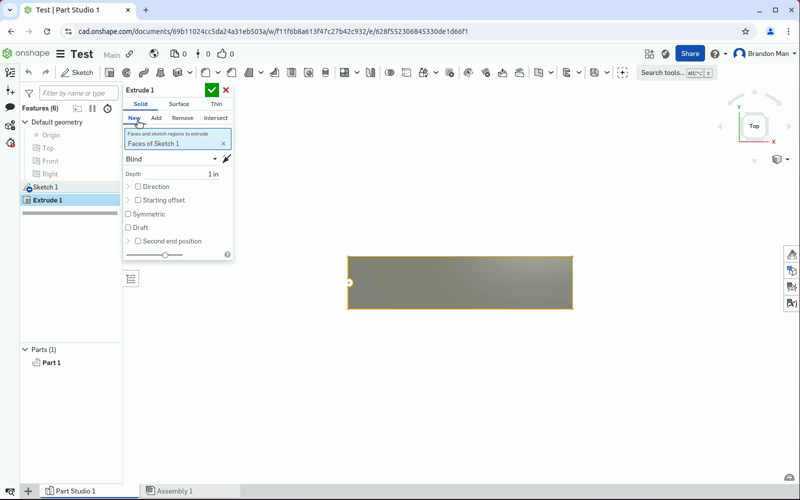
key(tab, 4)
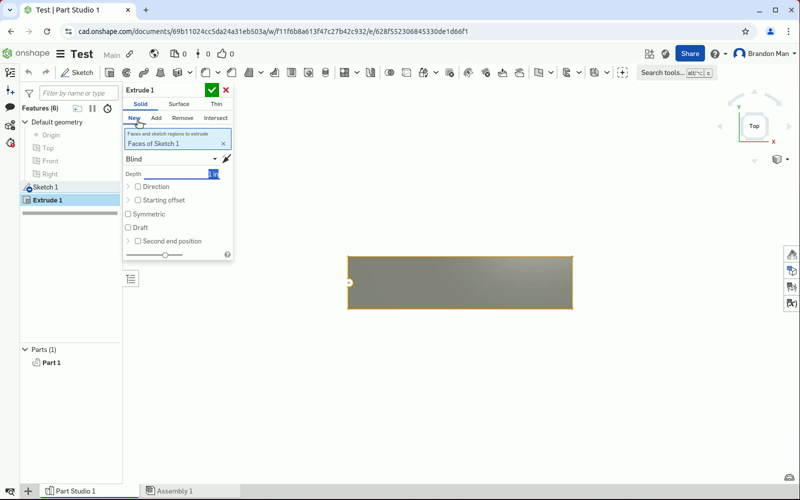
text(3.611)
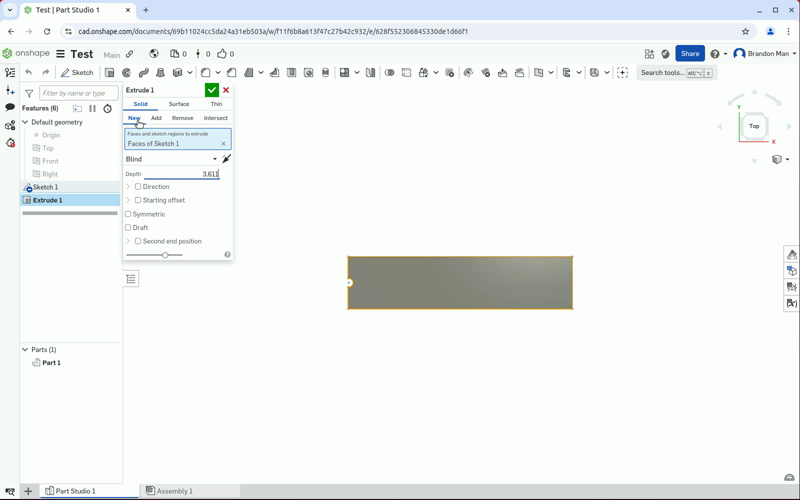
key(enter)
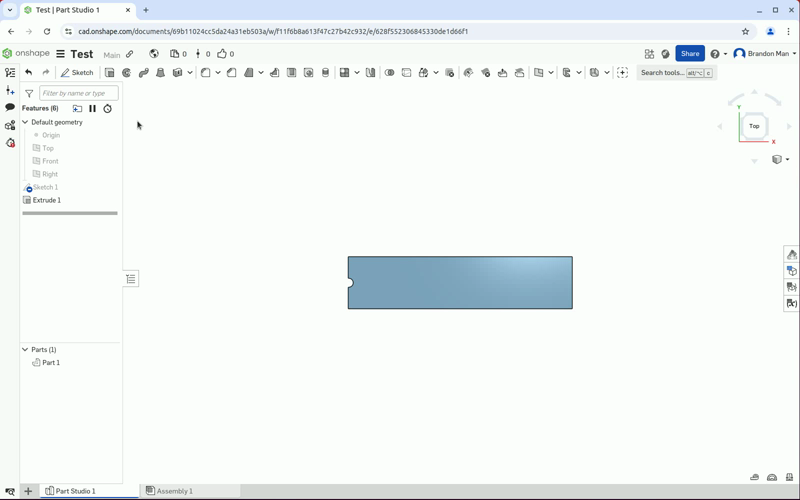
key(shift+h)
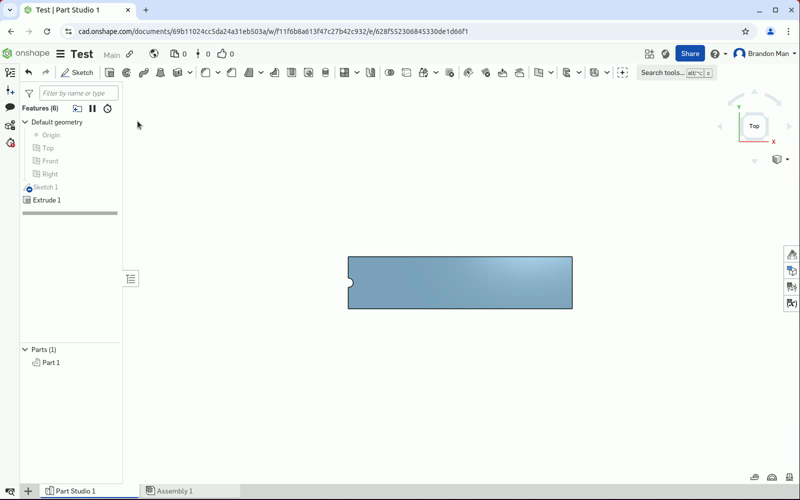
key(shift+h)
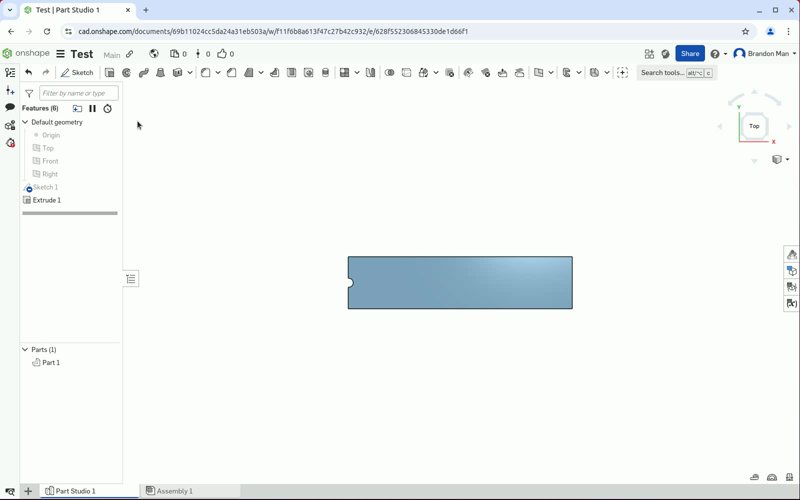
mouse_move(73, 189)
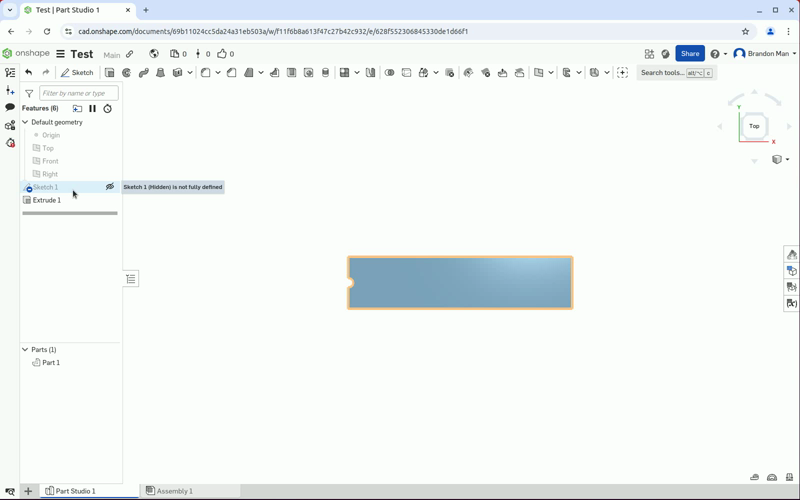
click(73, 189)
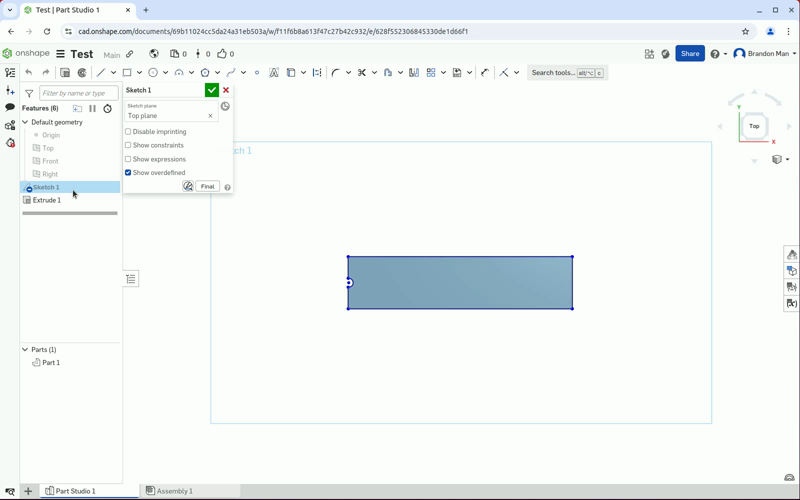
mouse_move(229, 92)
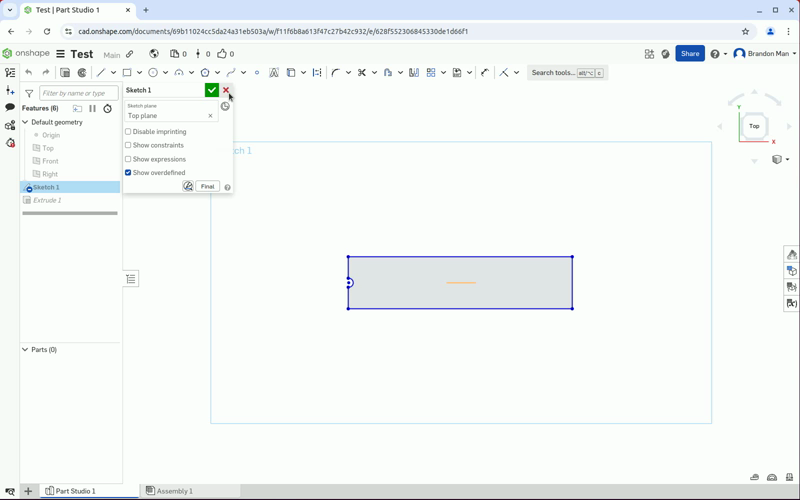
click(229, 92)
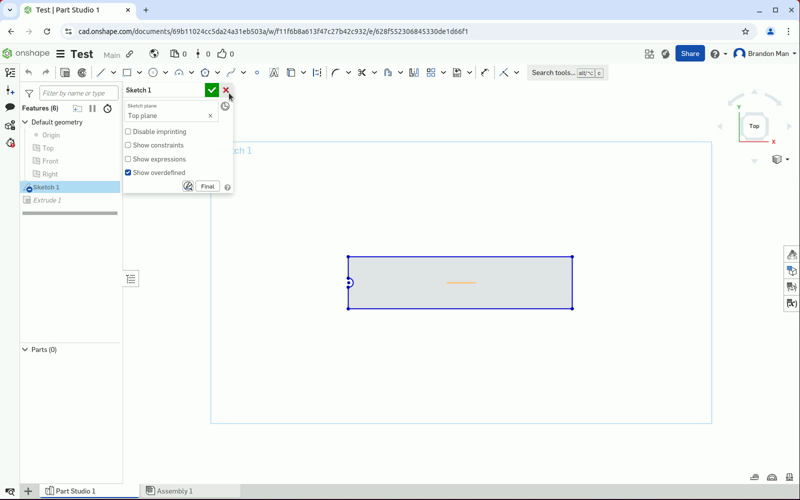
key(shift+s)
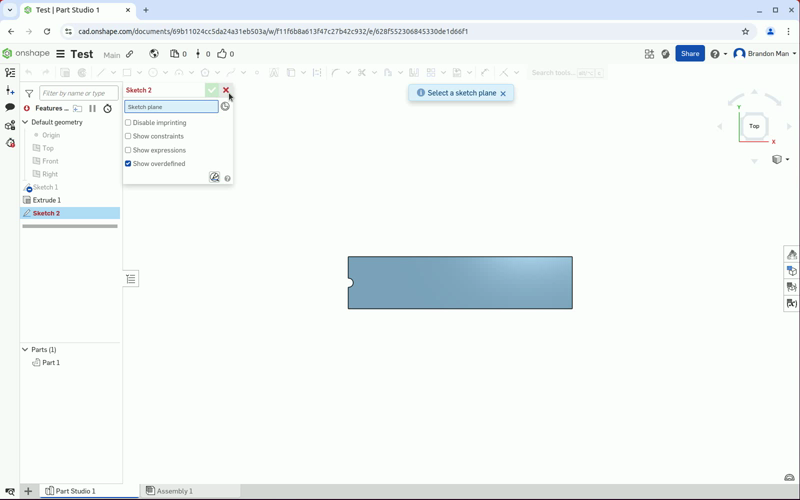
mouse_move(73, 150)
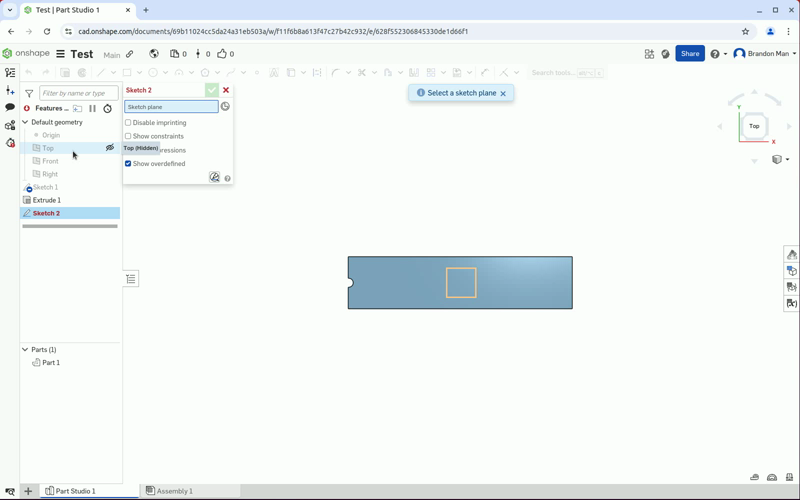
click(73, 150)
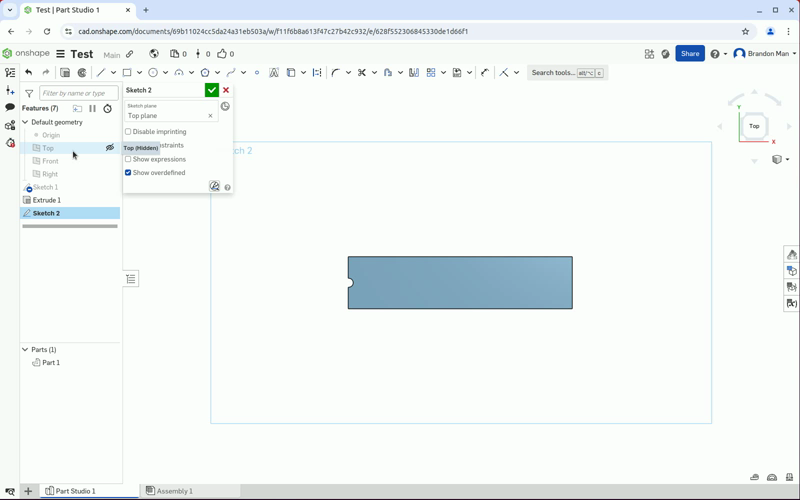
mouse_move(73, 352)
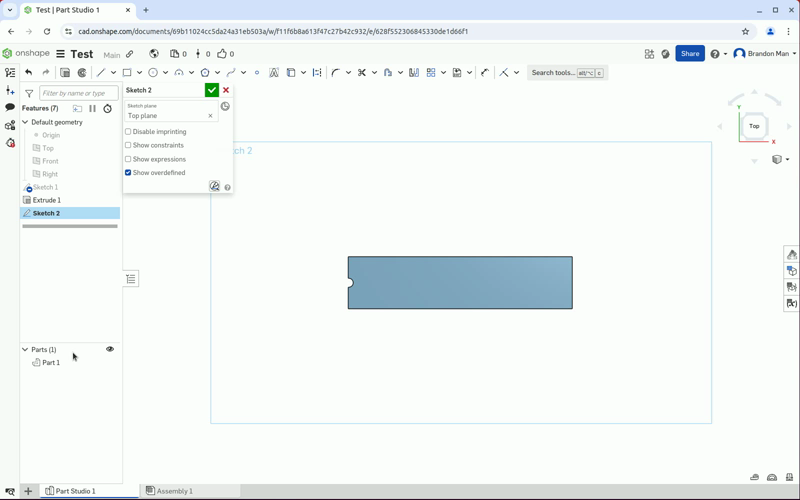
key(y)
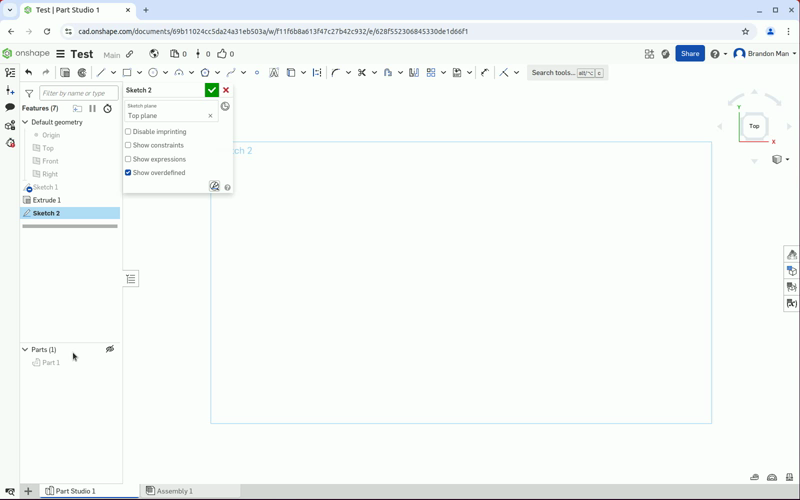
key(l)
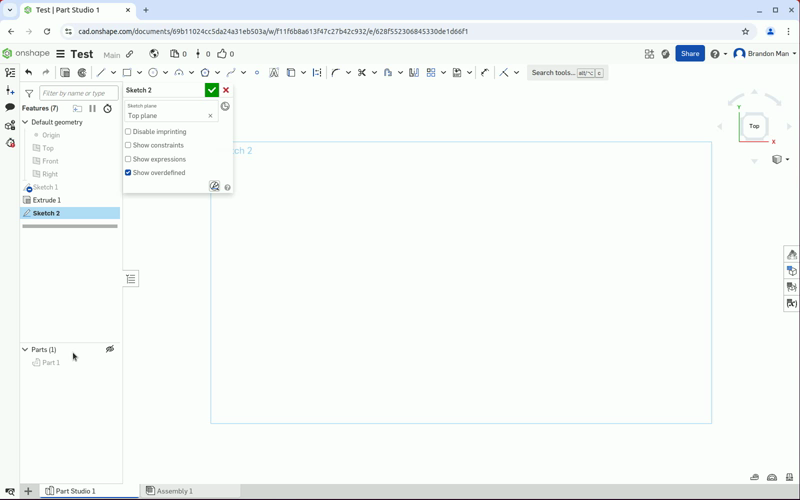
key_down(shift)
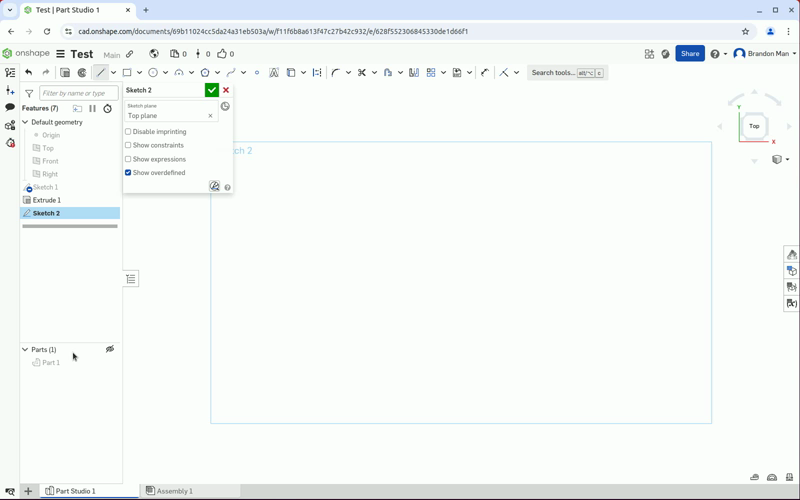
mouse_move(348, 234)
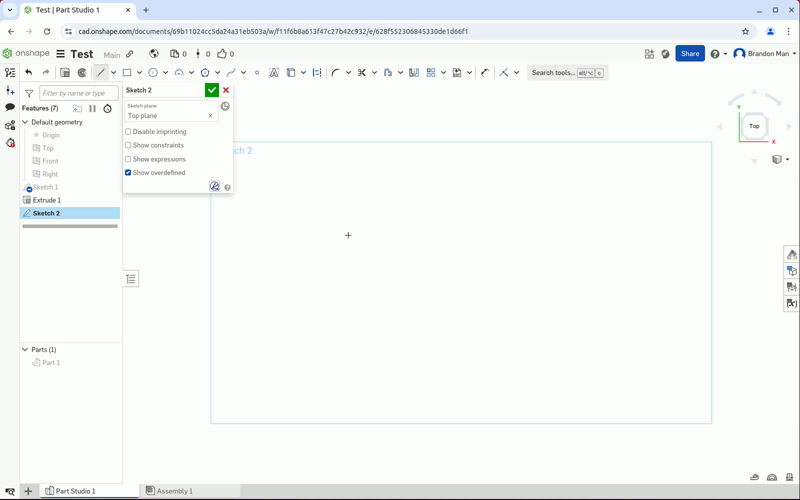
click(348, 234)
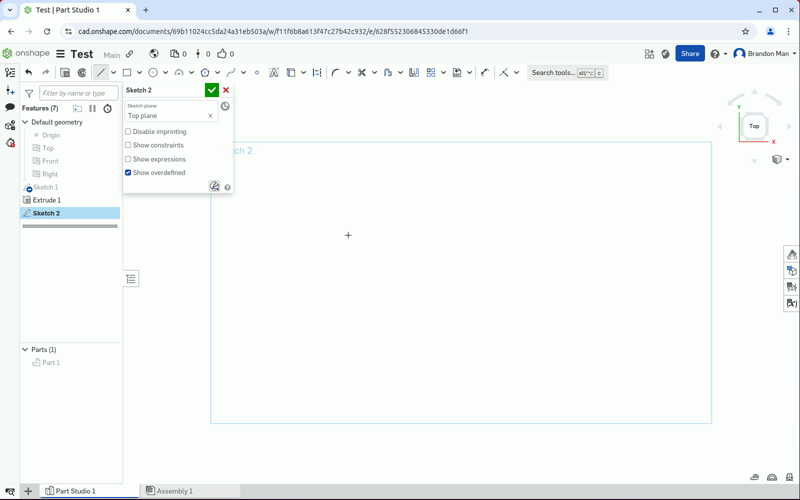
key_up(shift)
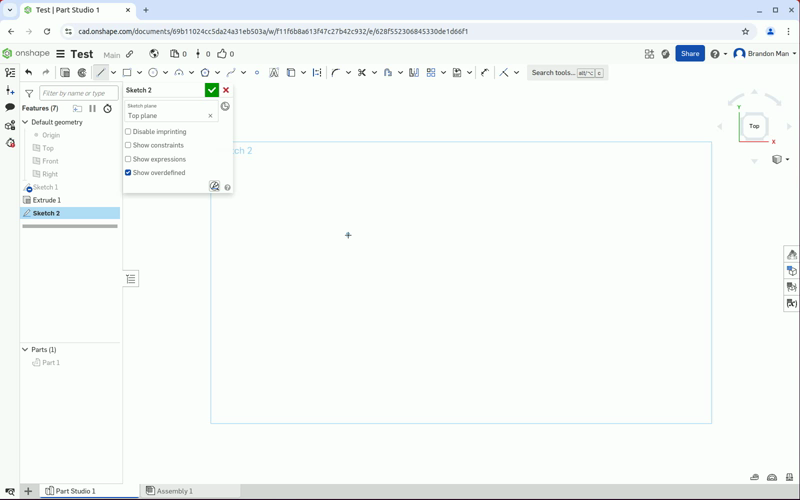
key_down(shift)
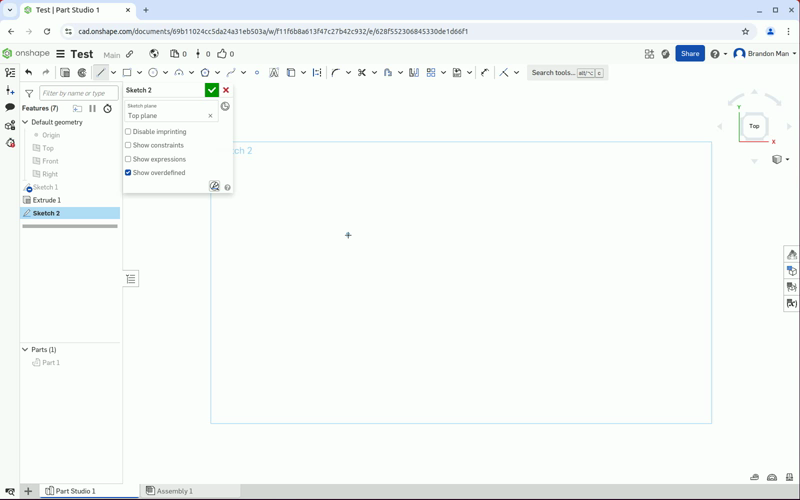
mouse_move(378, 234)
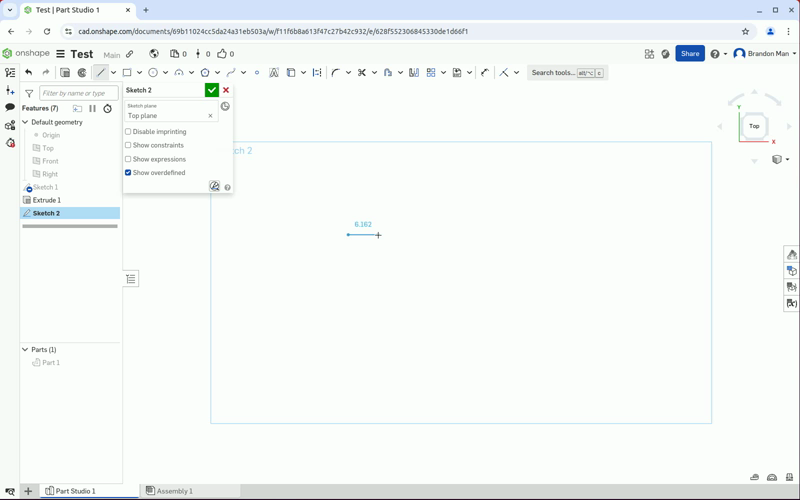
mouse_move(351, 234)
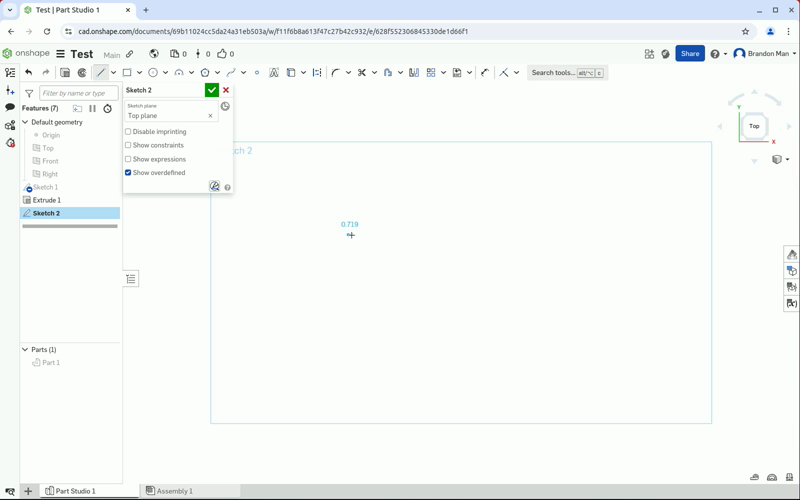
scroll(6)
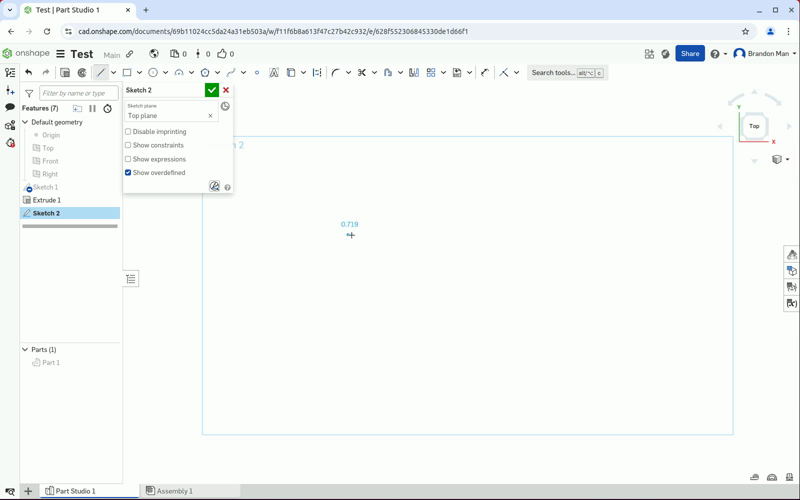
scroll(6)
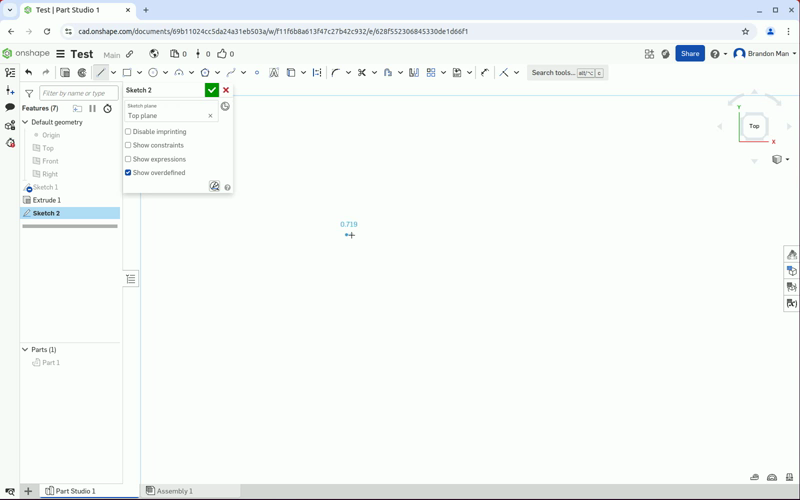
scroll(6)
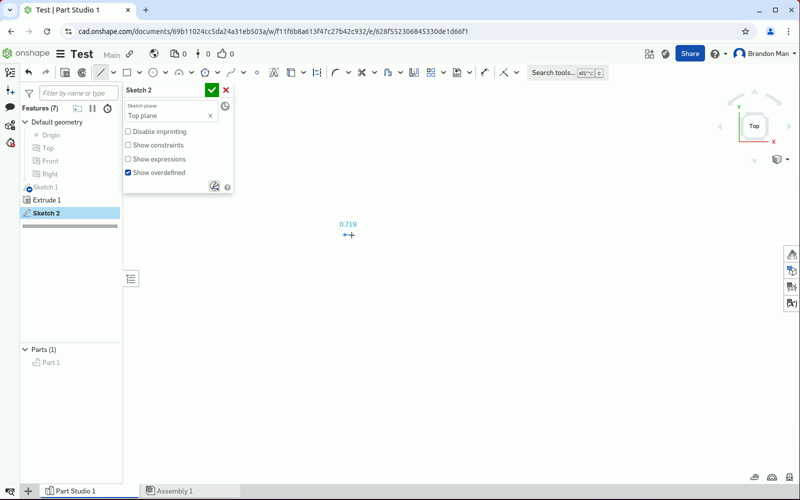
scroll(6)
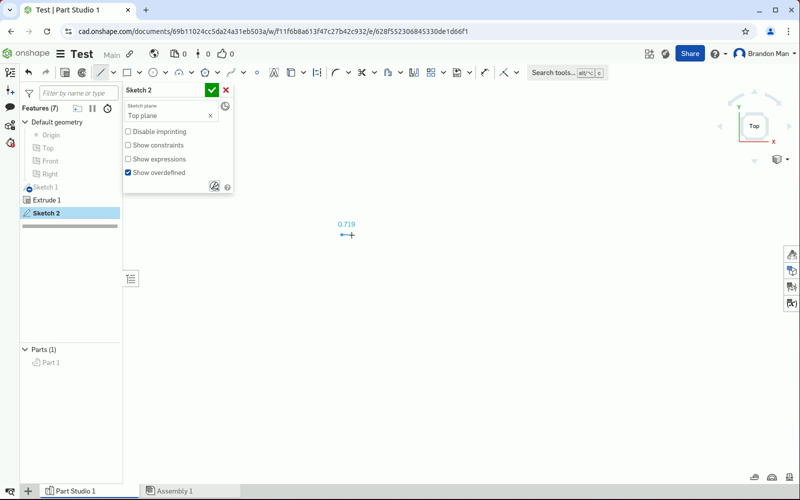
scroll(6)
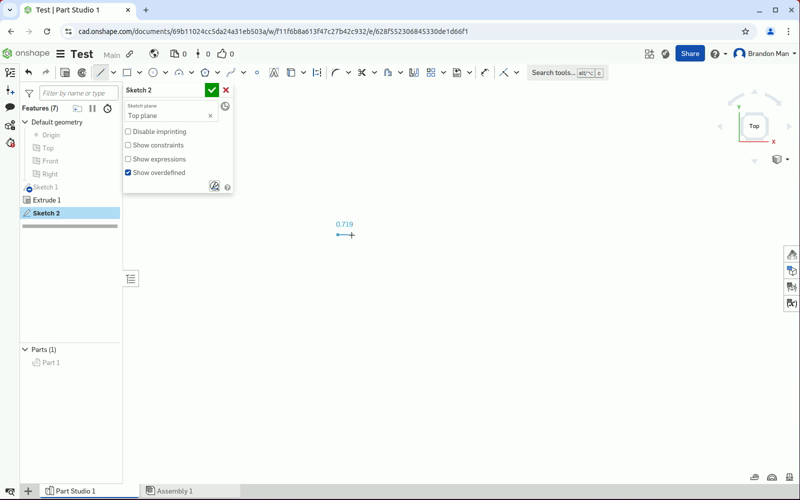
scroll(6)
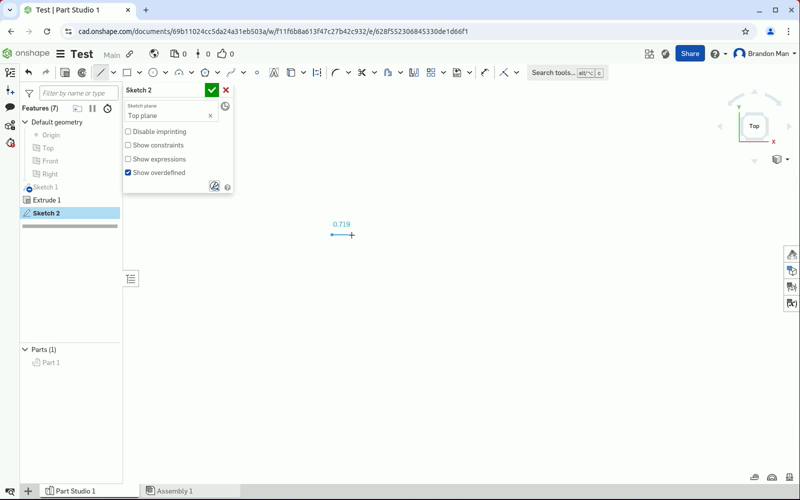
scroll(6)
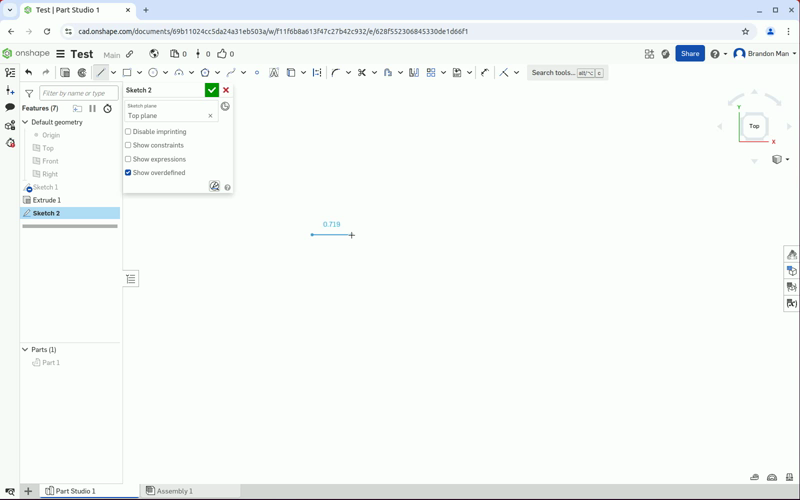
click(351, 234)
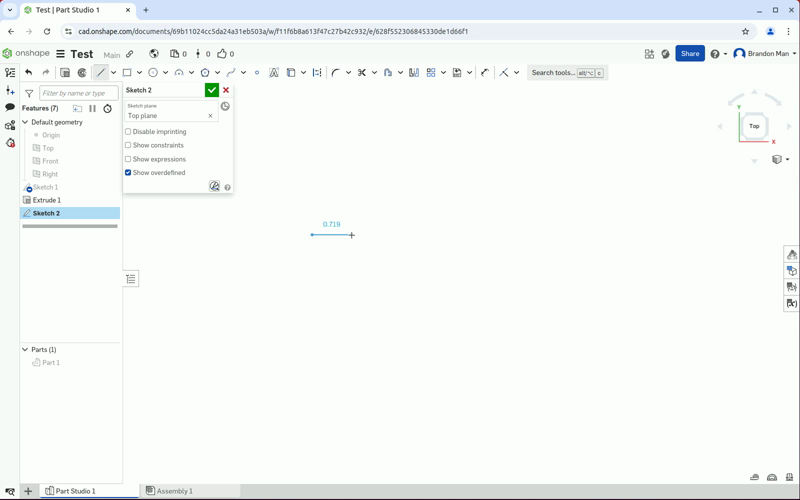
scroll(-6)
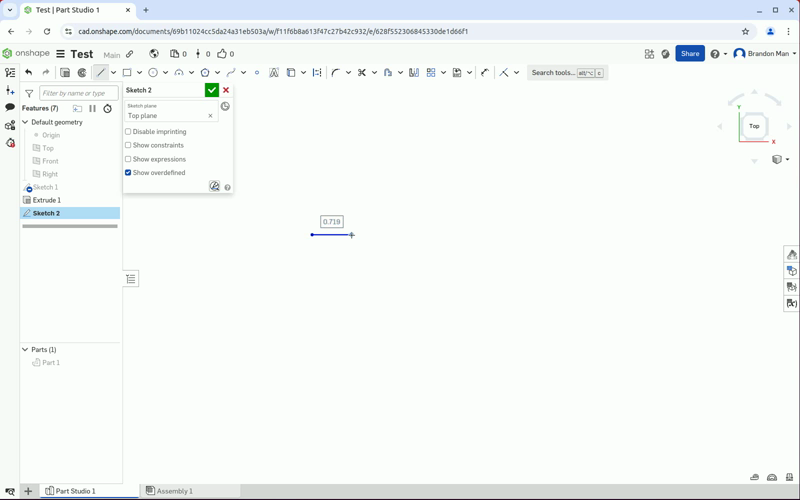
scroll(-6)
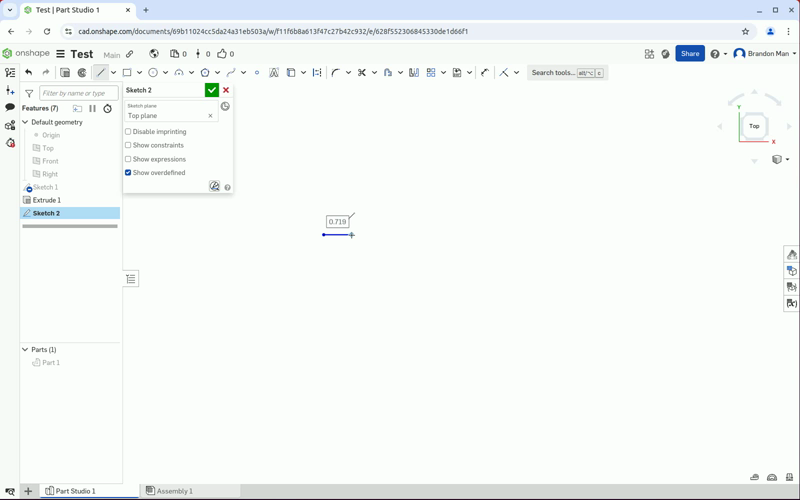
scroll(-6)
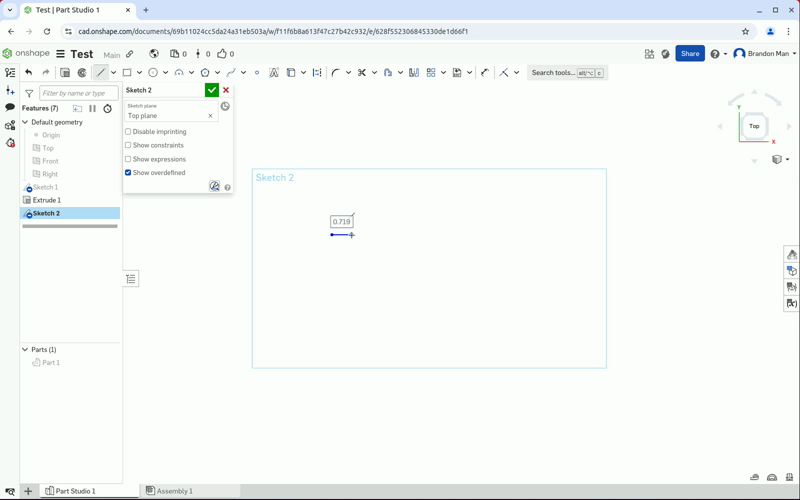
scroll(-6)
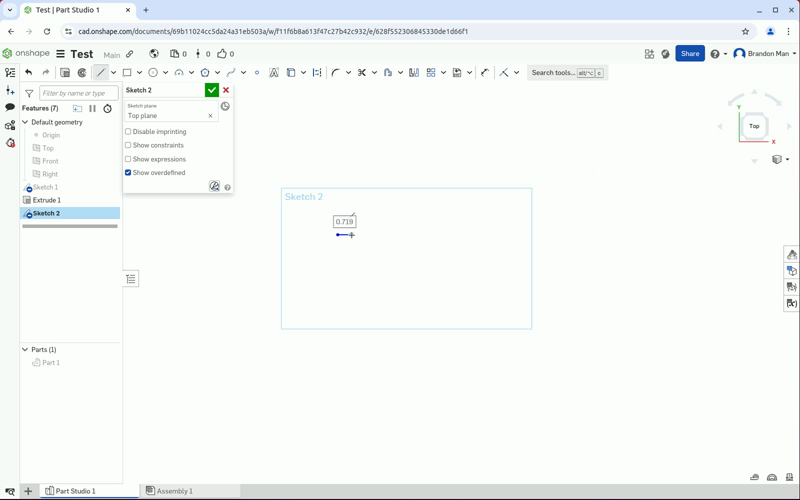
scroll(-6)
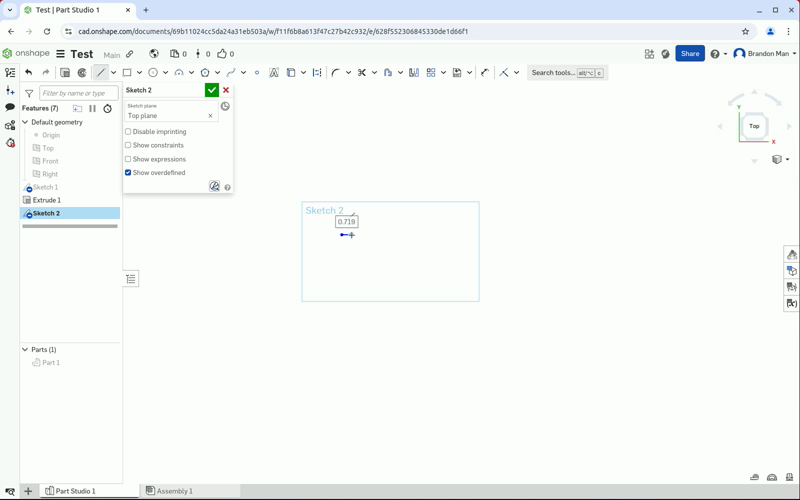
scroll(-6)
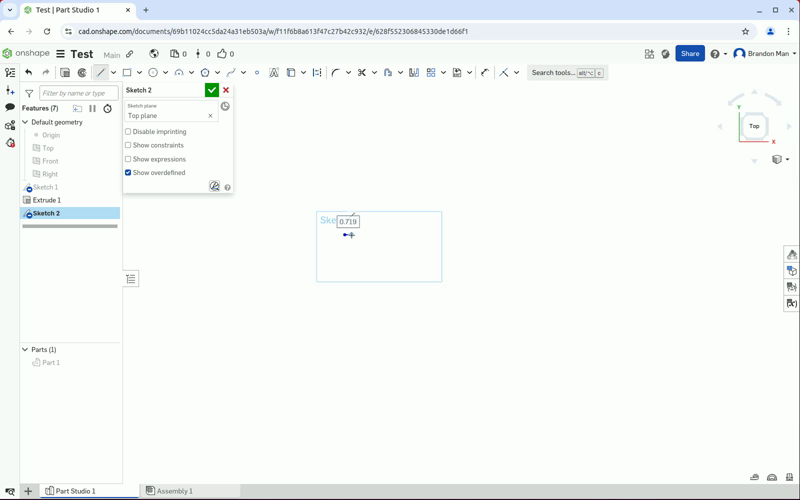
scroll(-6)
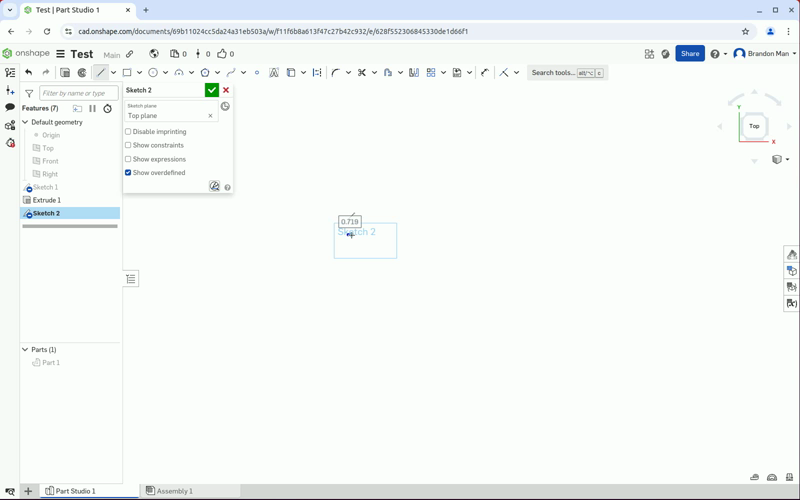
key_up(shift)
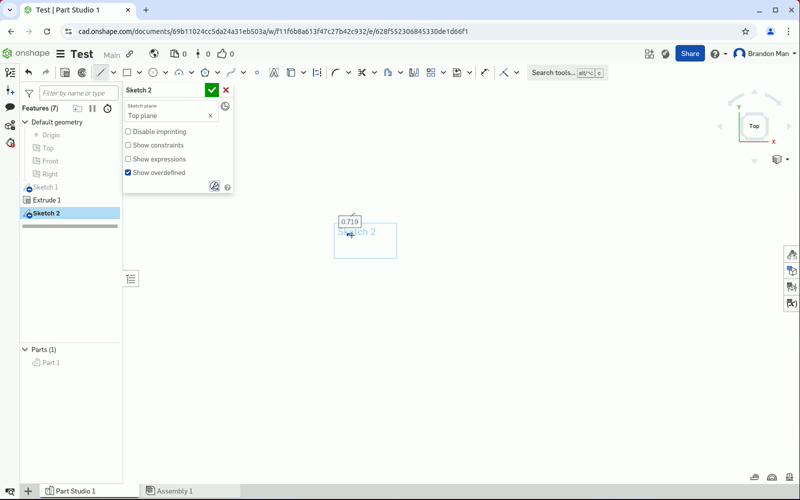
key_down(shift)
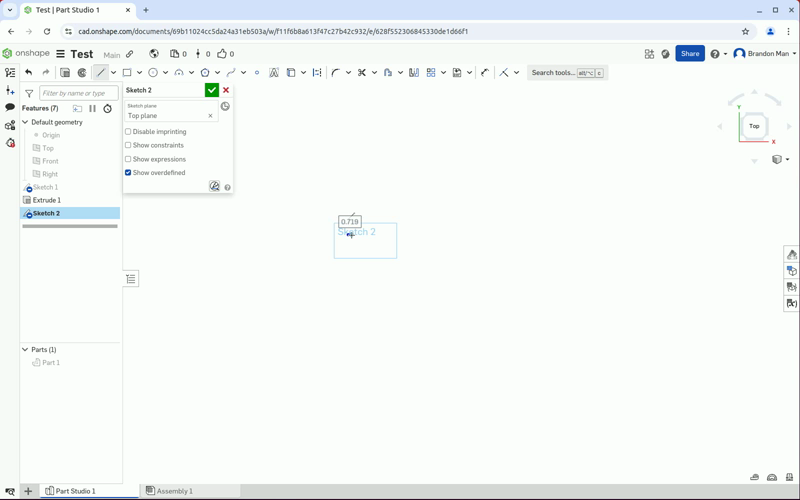
mouse_move(381, 234)
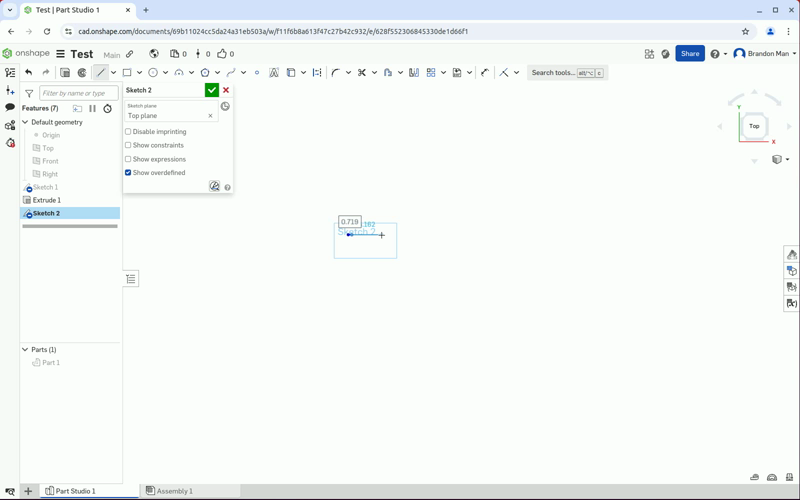
mouse_move(351, 233)
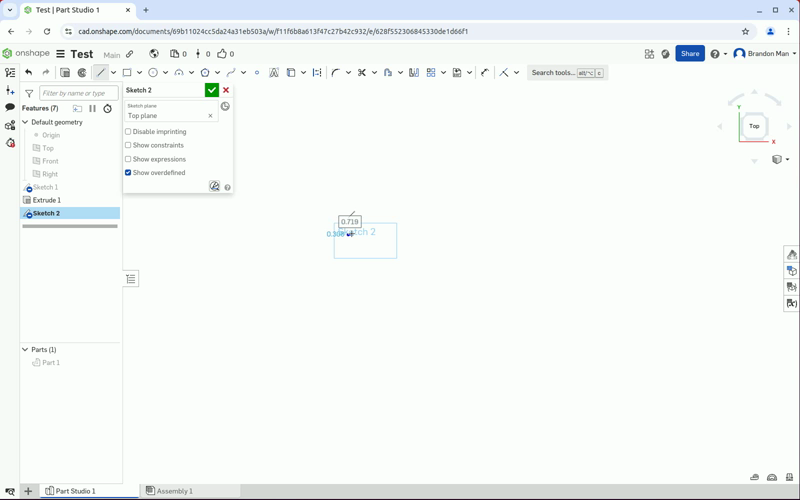
scroll(6)
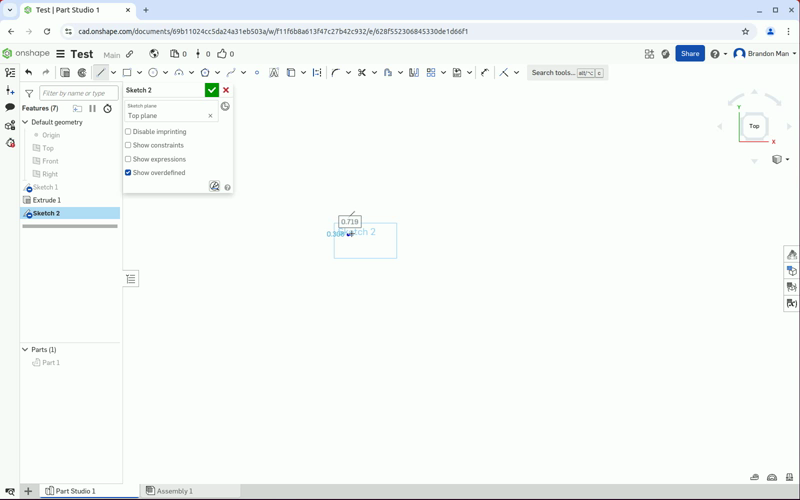
scroll(6)
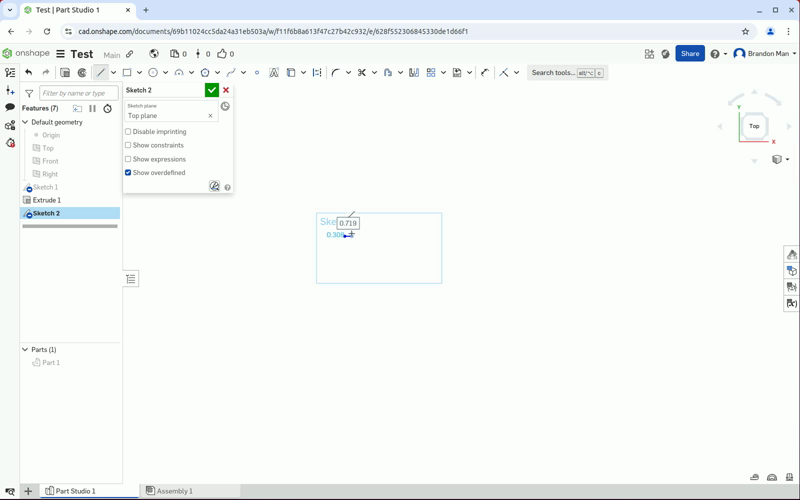
scroll(6)
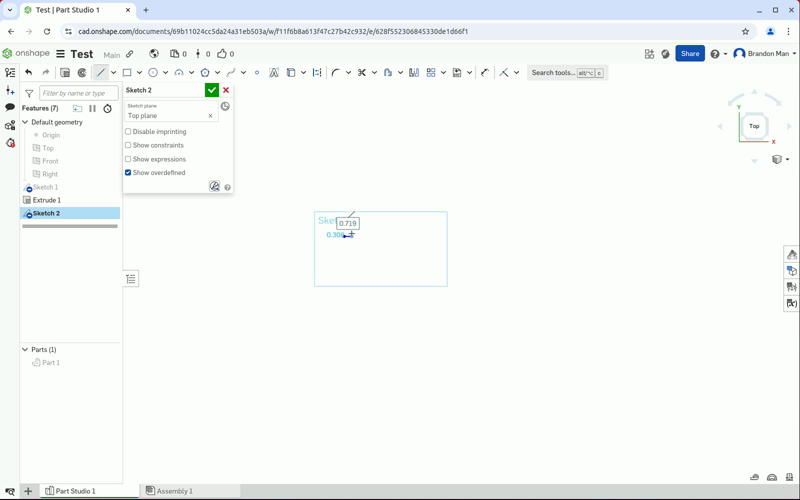
scroll(6)
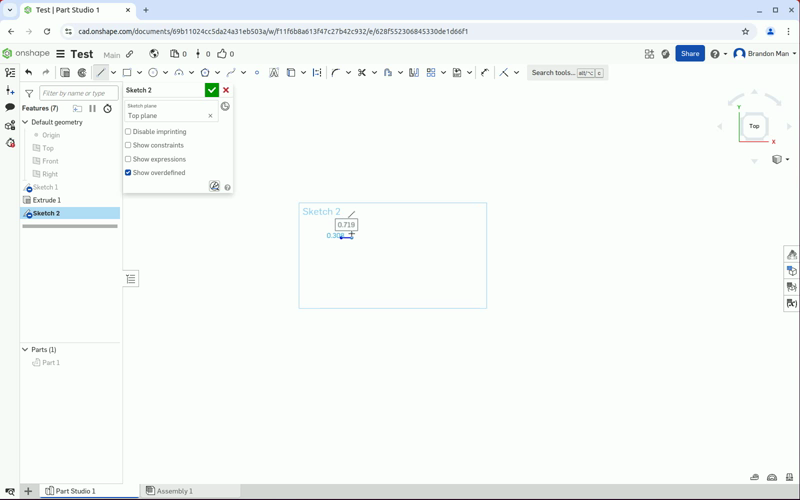
scroll(6)
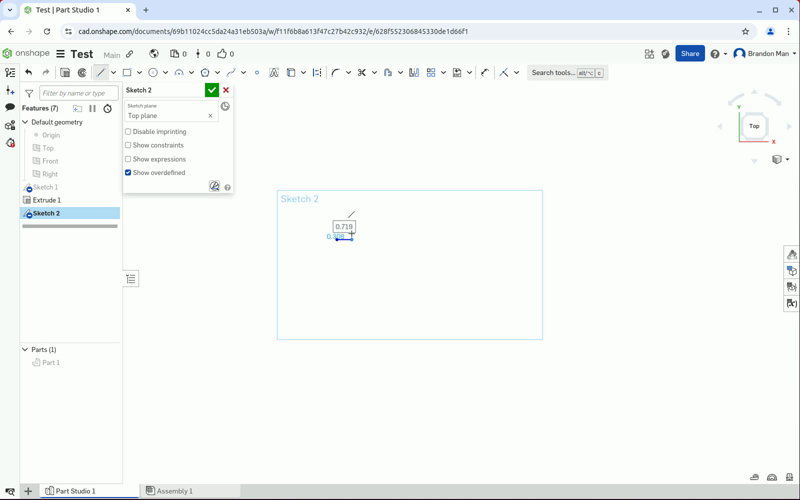
scroll(6)
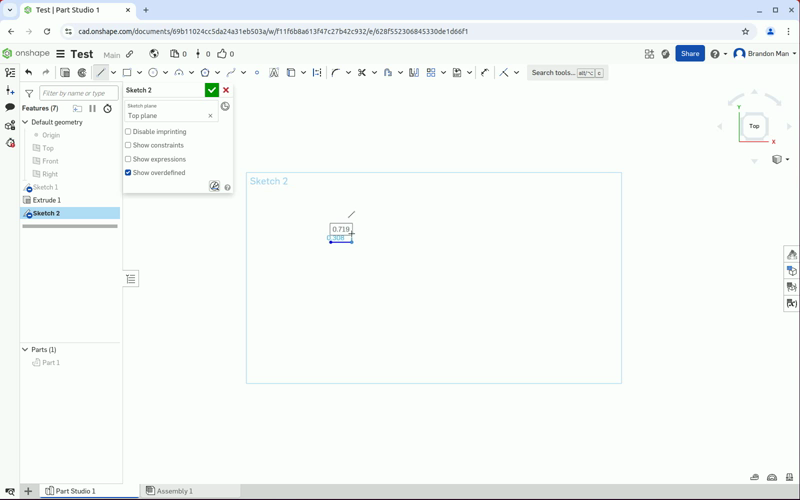
scroll(6)
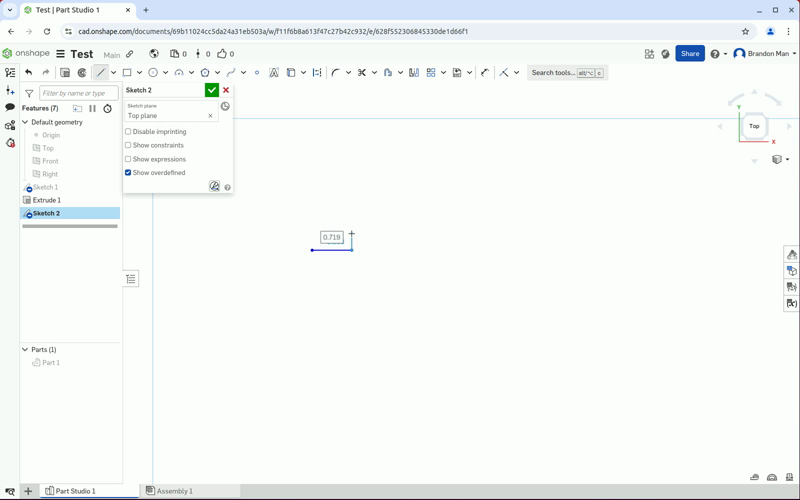
click(351, 233)
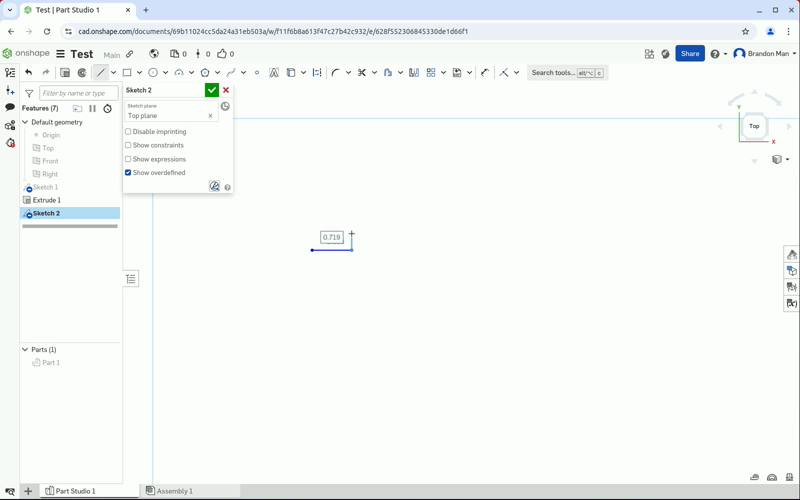
scroll(-6)
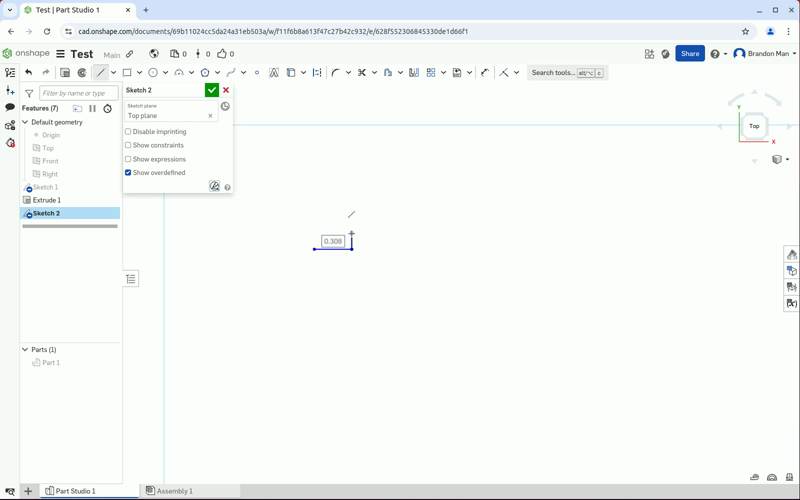
scroll(-6)
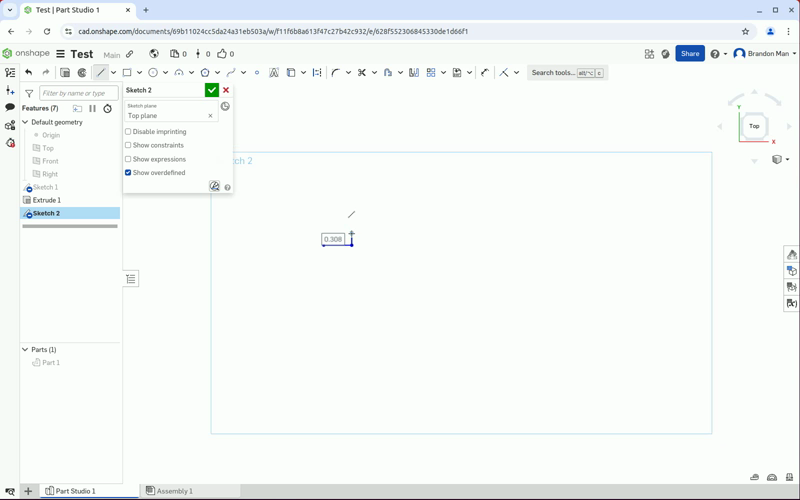
scroll(-6)
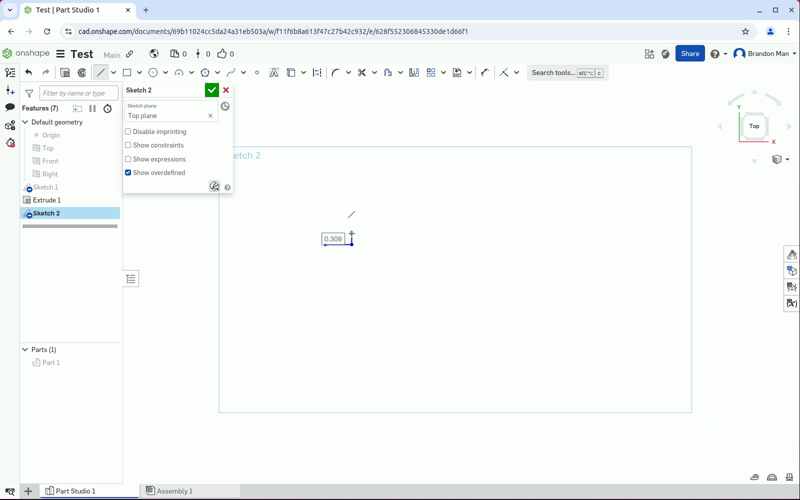
scroll(-6)
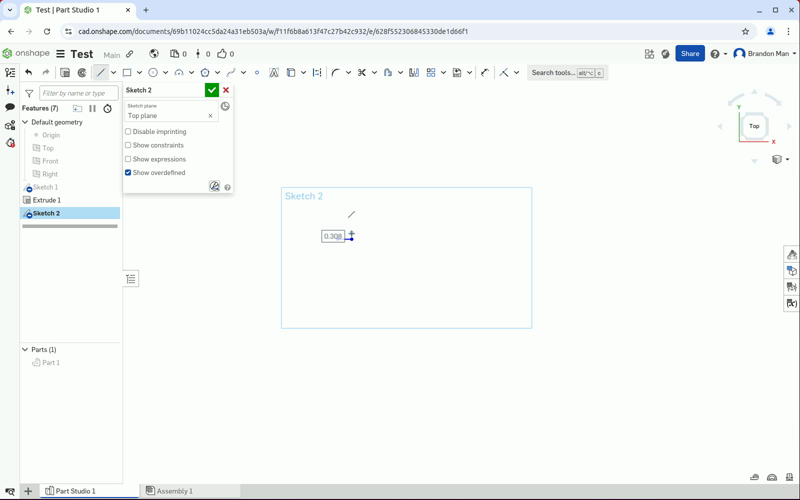
scroll(-6)
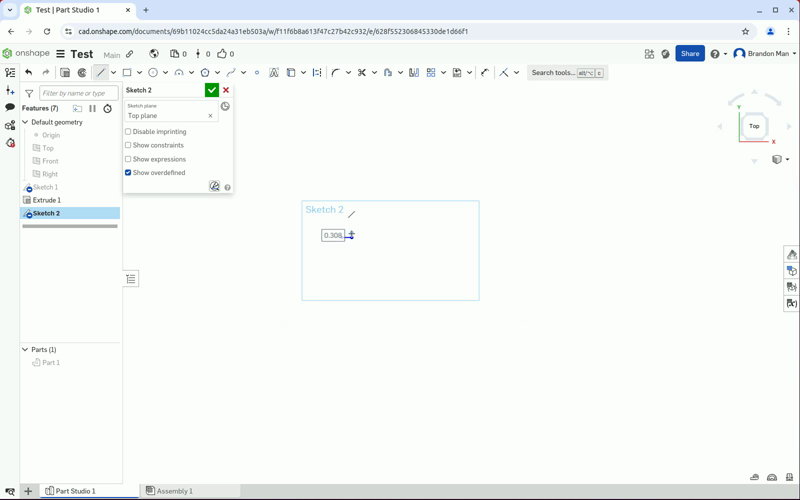
scroll(-6)
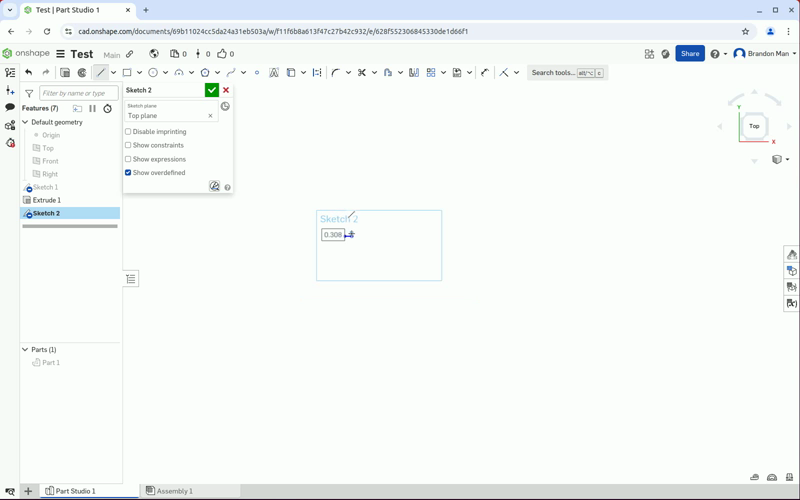
scroll(-6)
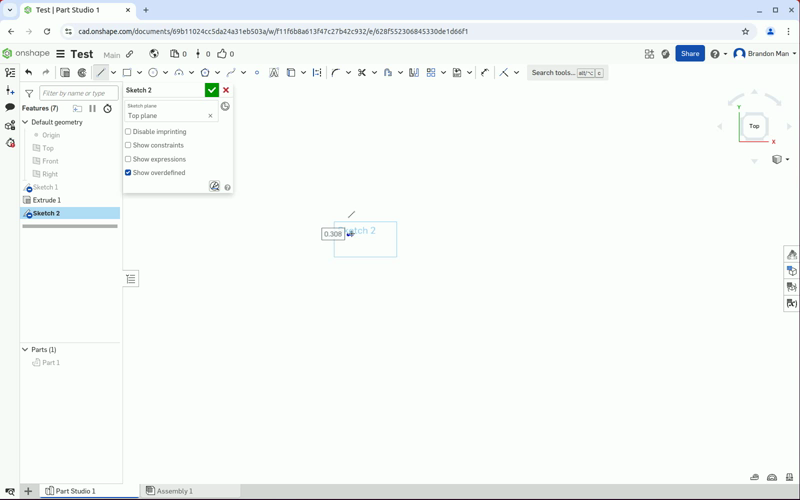
key_up(shift)
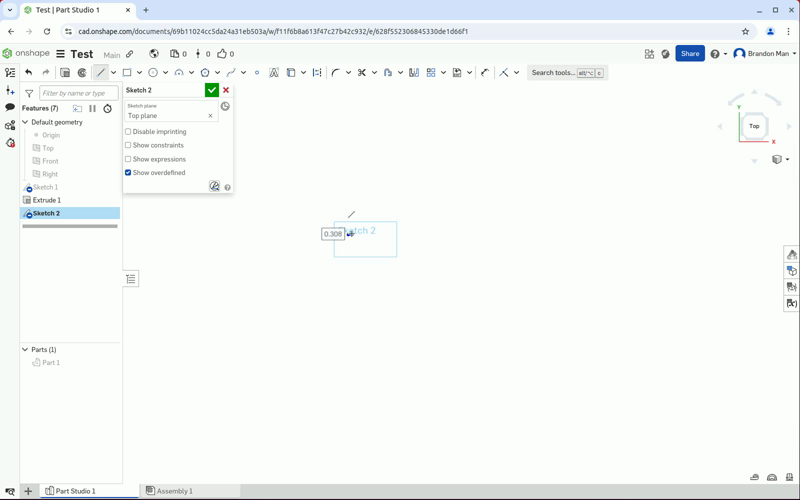
key_down(shift)
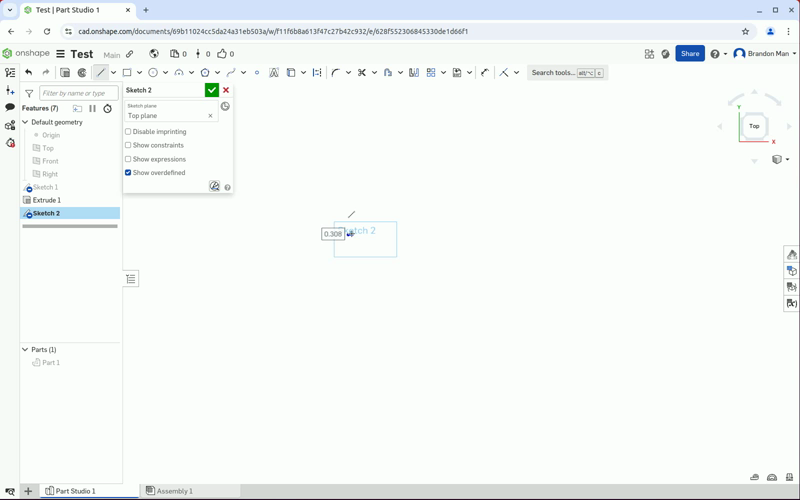
mouse_move(381, 233)
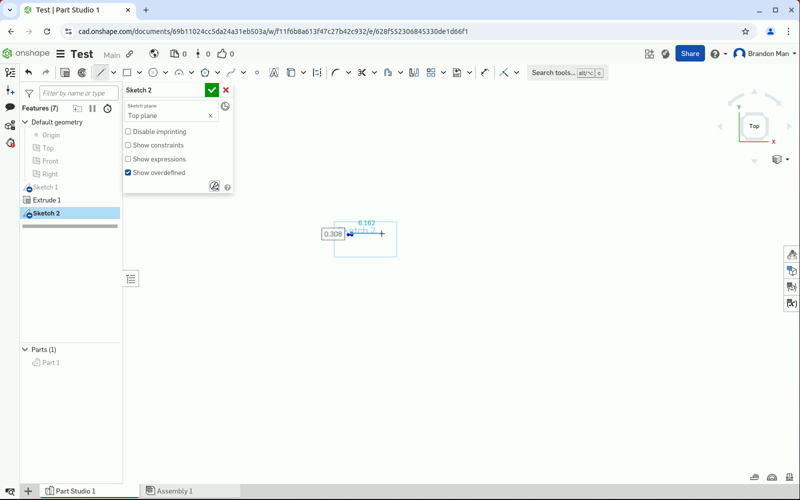
mouse_move(348, 233)
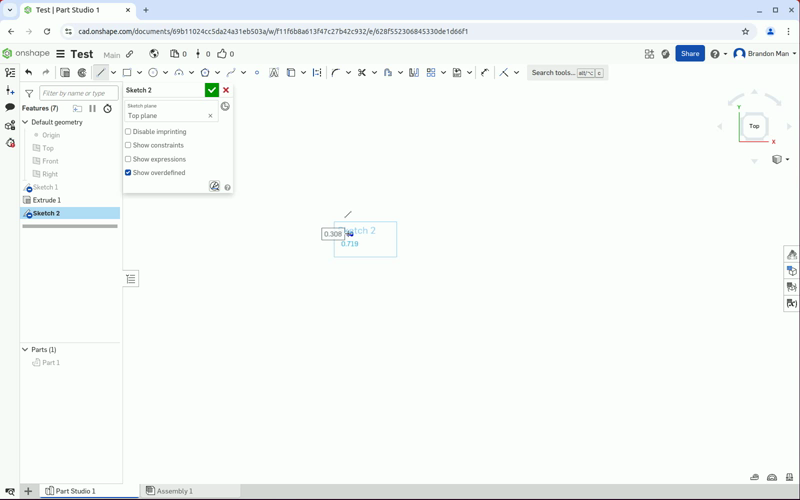
scroll(6)
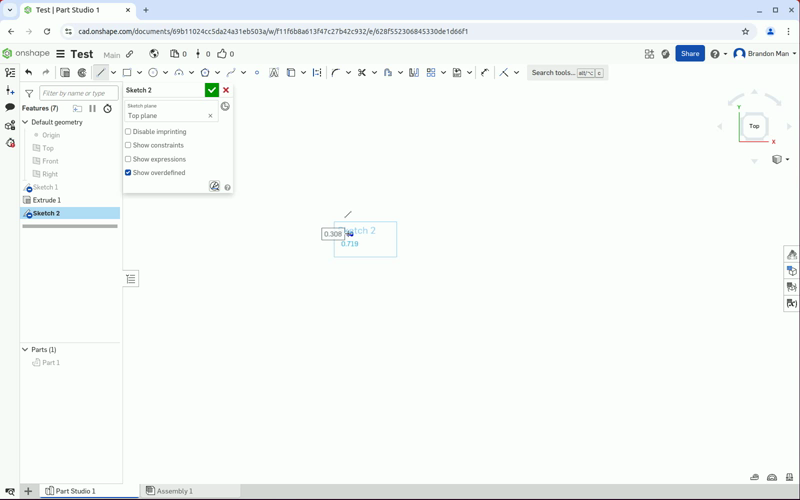
scroll(6)
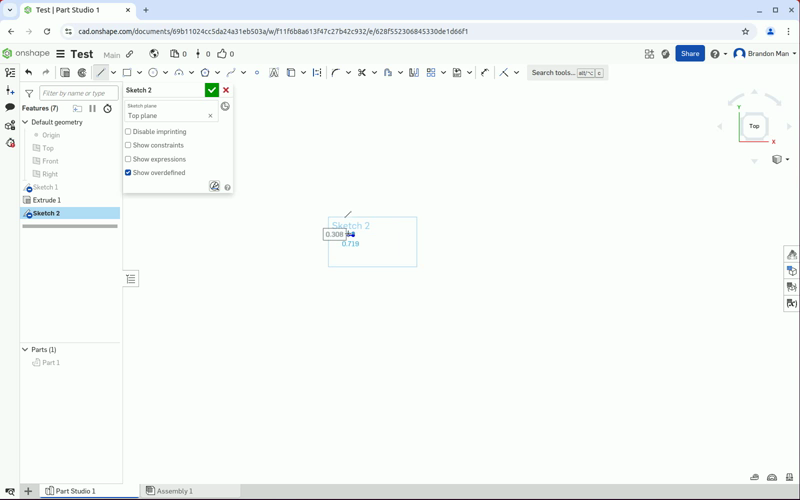
scroll(6)
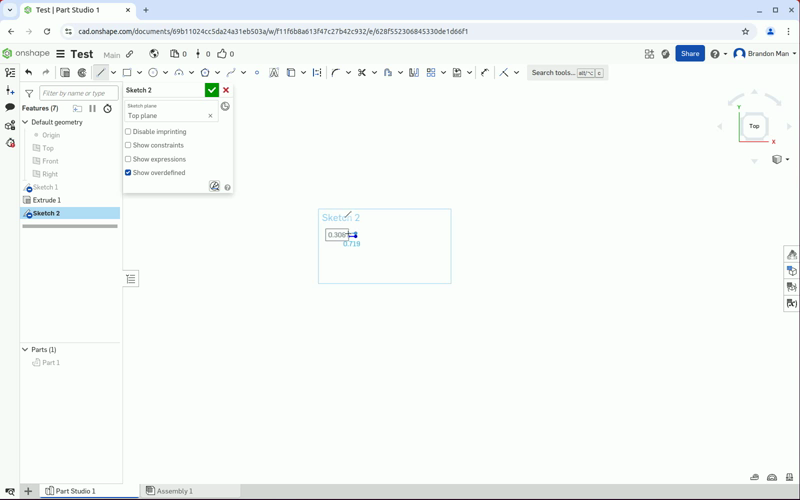
scroll(6)
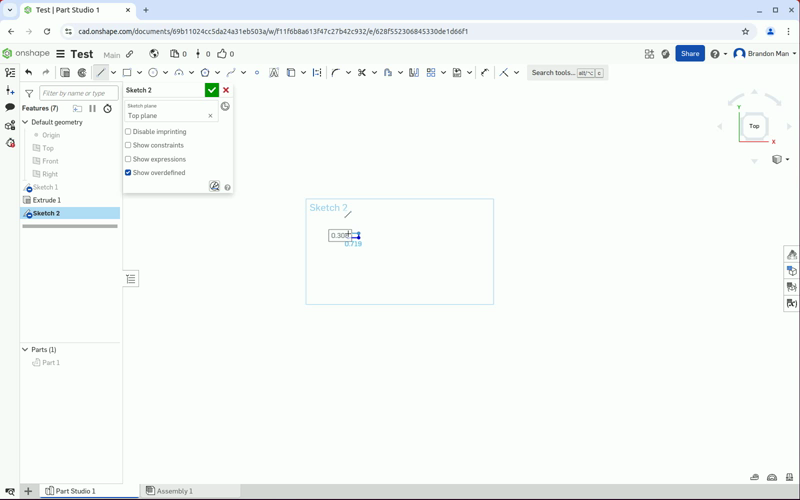
scroll(6)
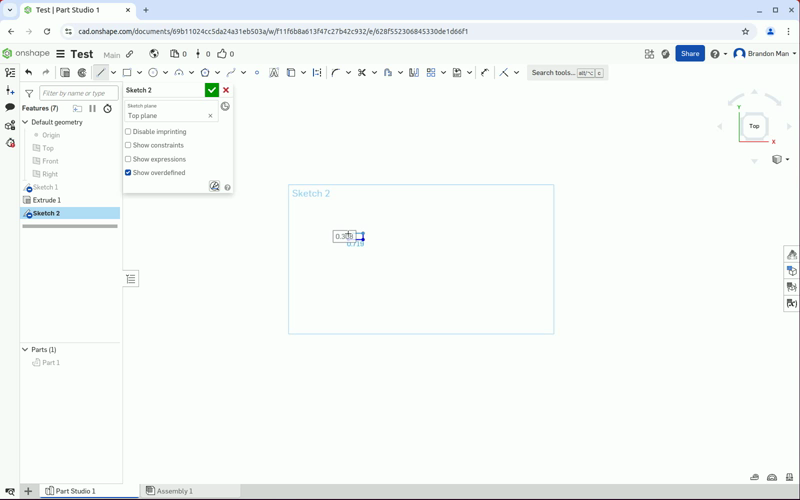
scroll(6)
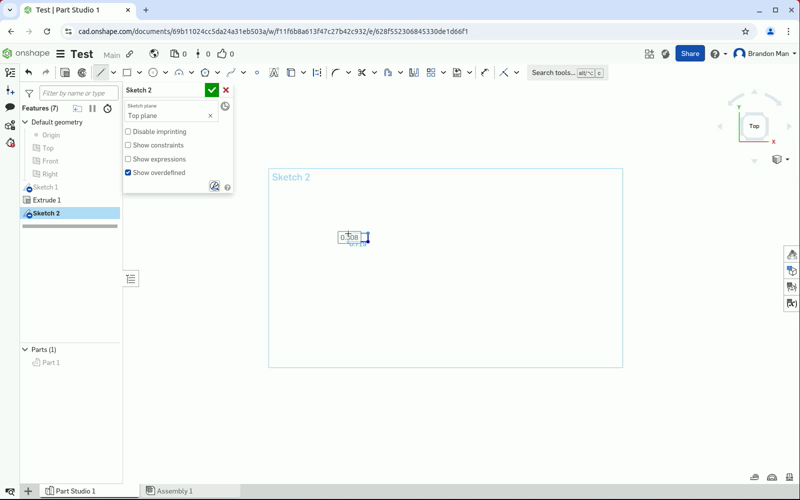
scroll(6)
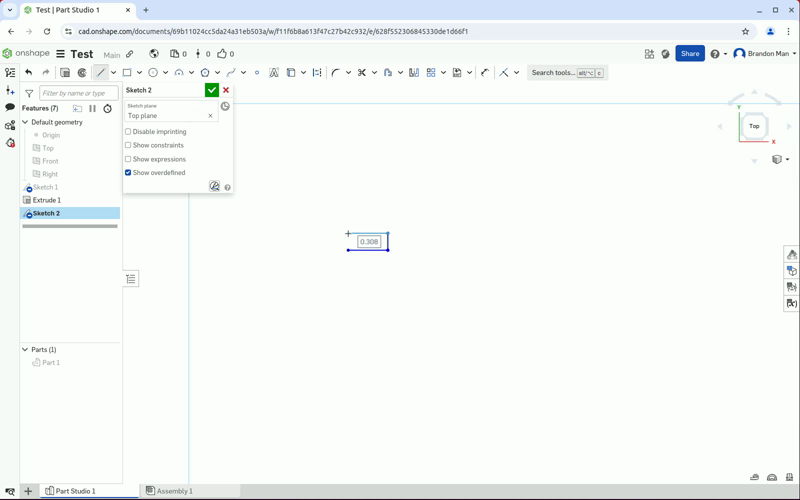
click(348, 233)
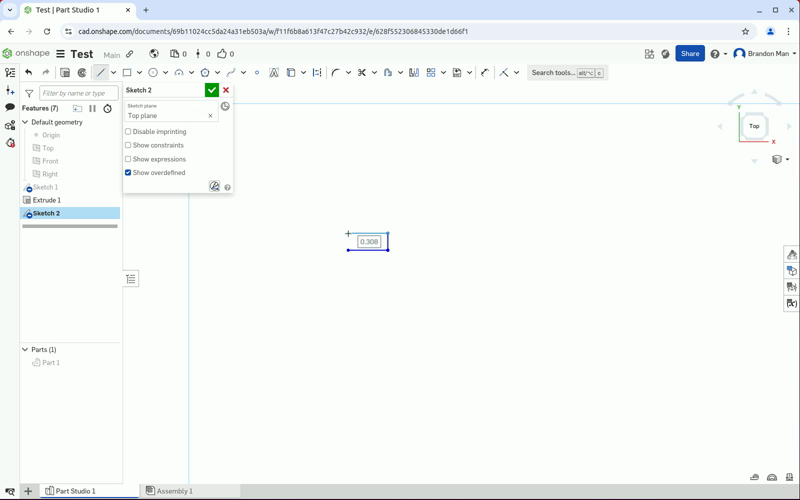
scroll(-6)
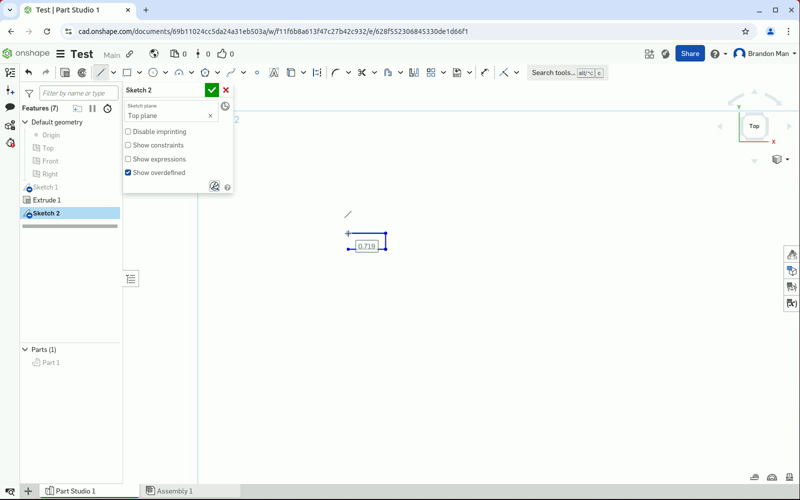
scroll(-6)
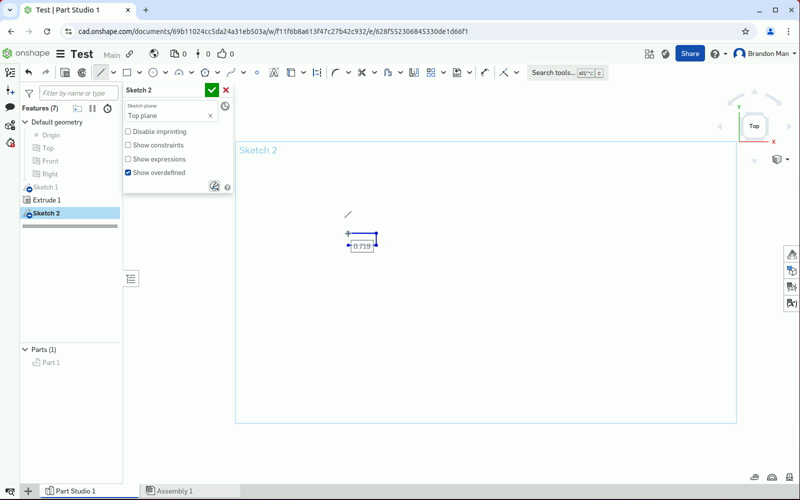
scroll(-6)
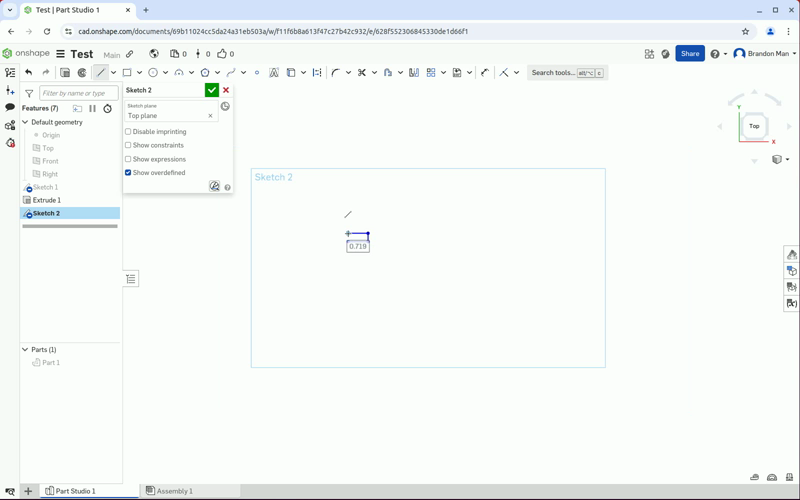
scroll(-6)
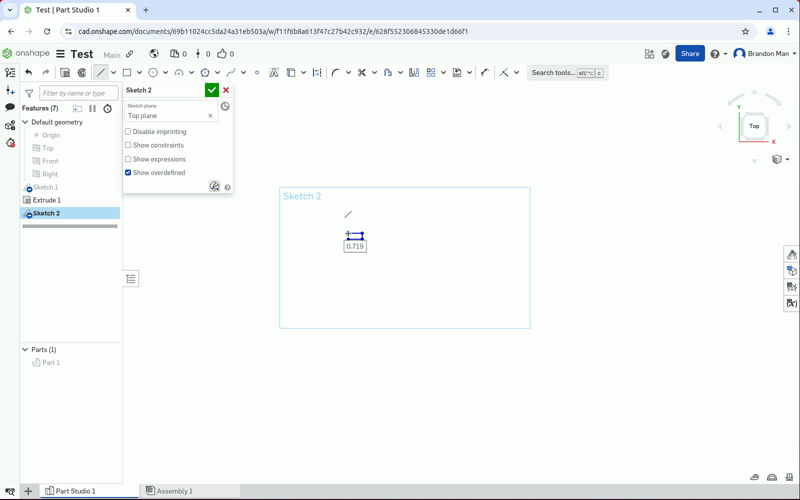
scroll(-6)
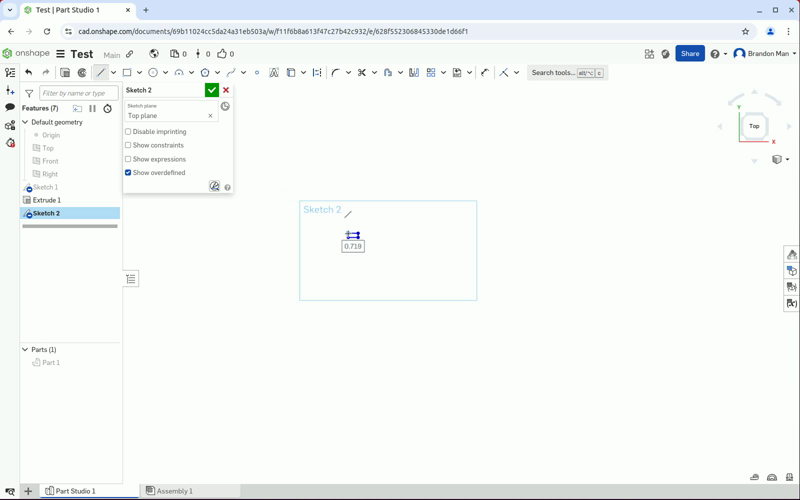
scroll(-6)
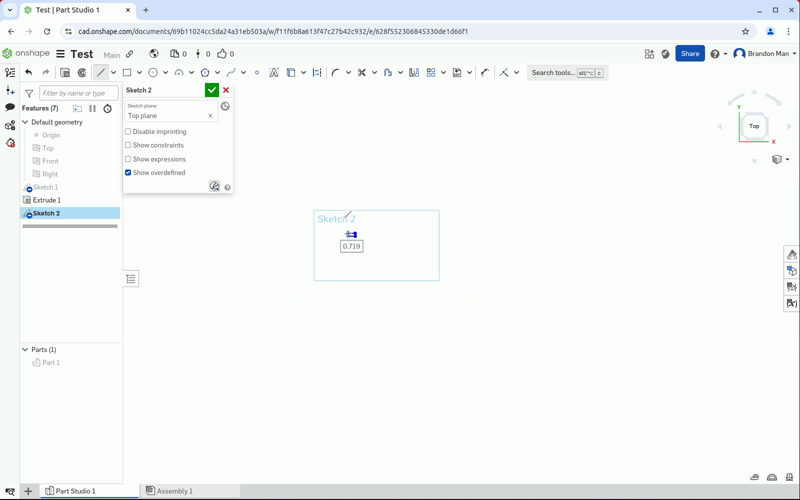
scroll(-6)
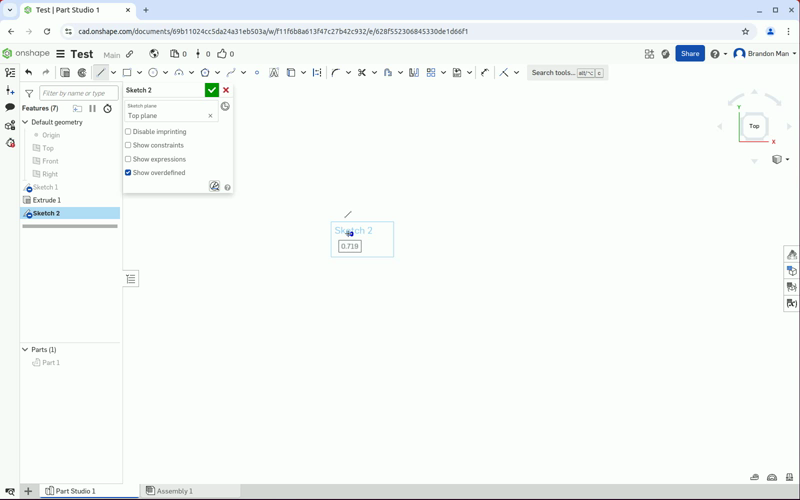
key_up(shift)
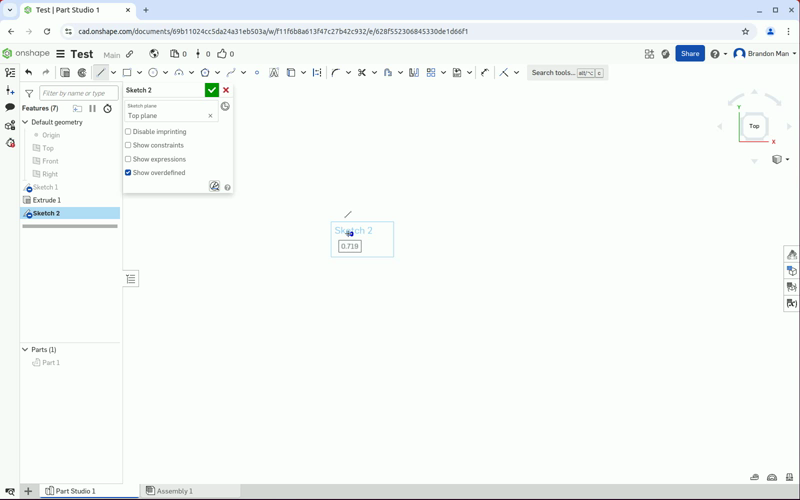
mouse_move(378, 233)
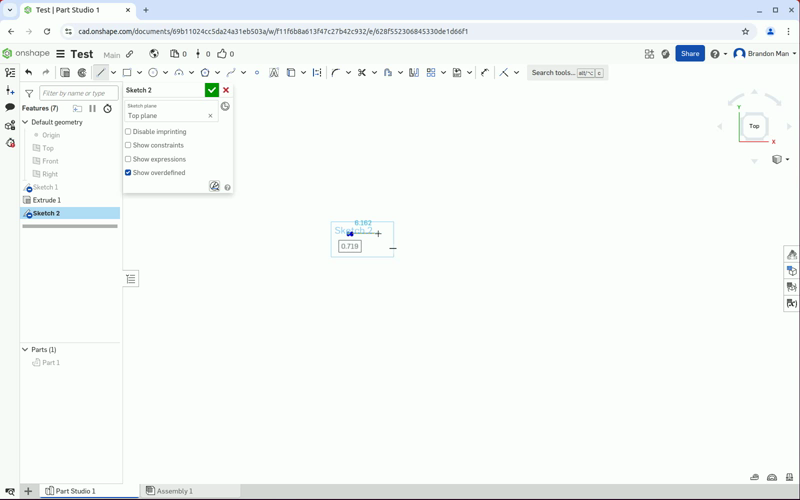
key_down(shift)
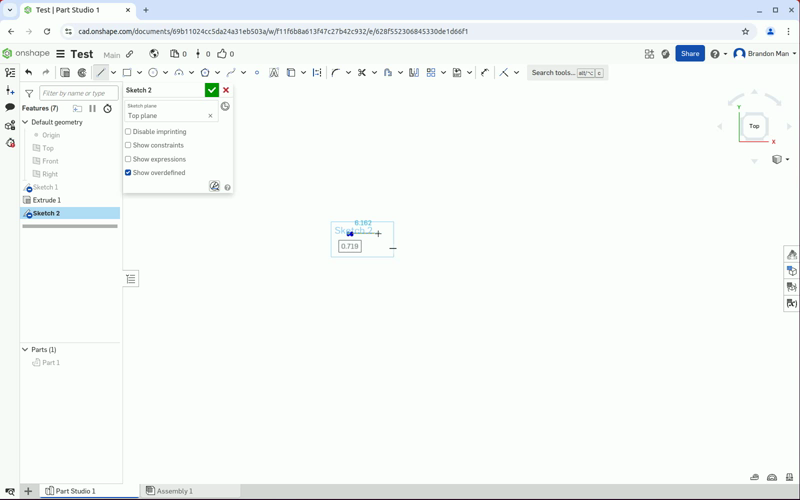
mouse_move(348, 234)
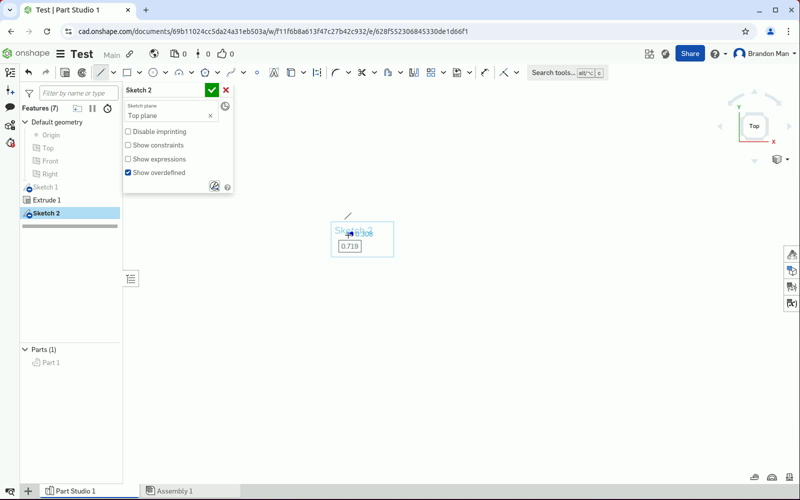
scroll(6)
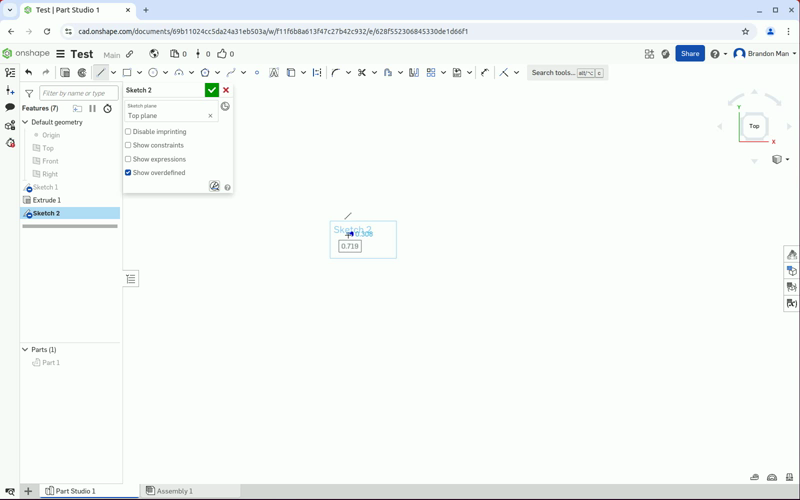
scroll(6)
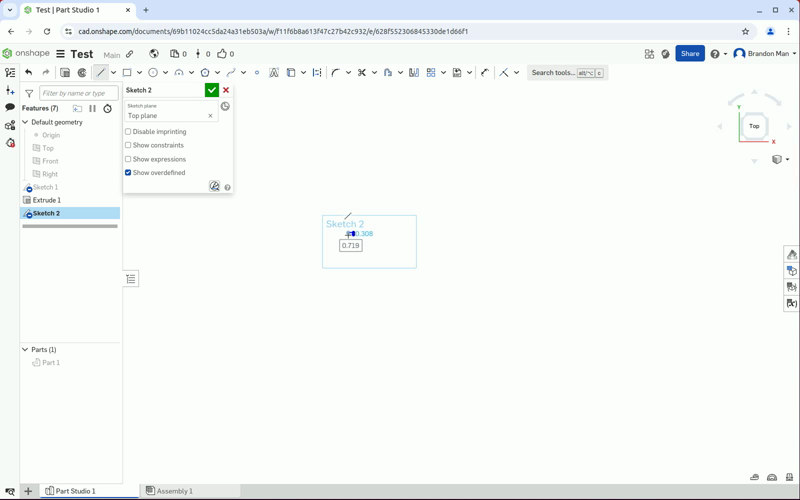
scroll(6)
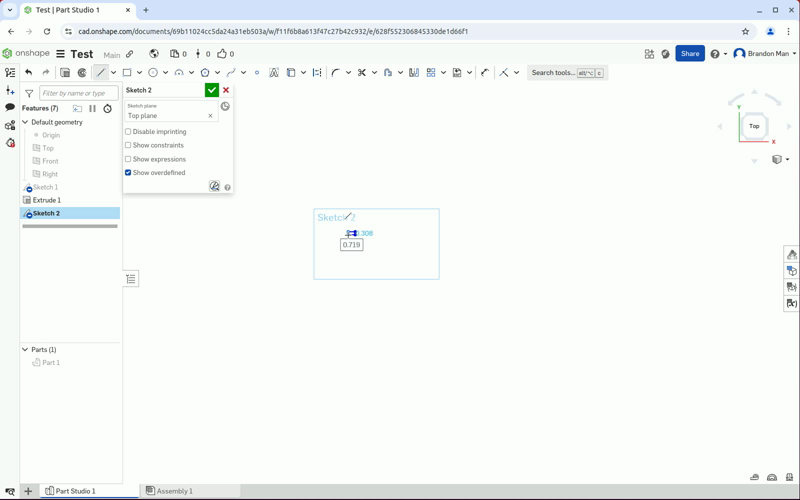
scroll(6)
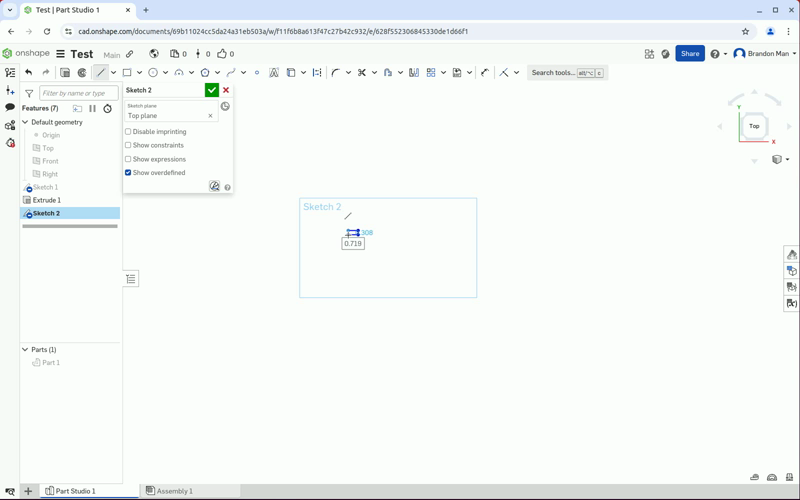
scroll(6)
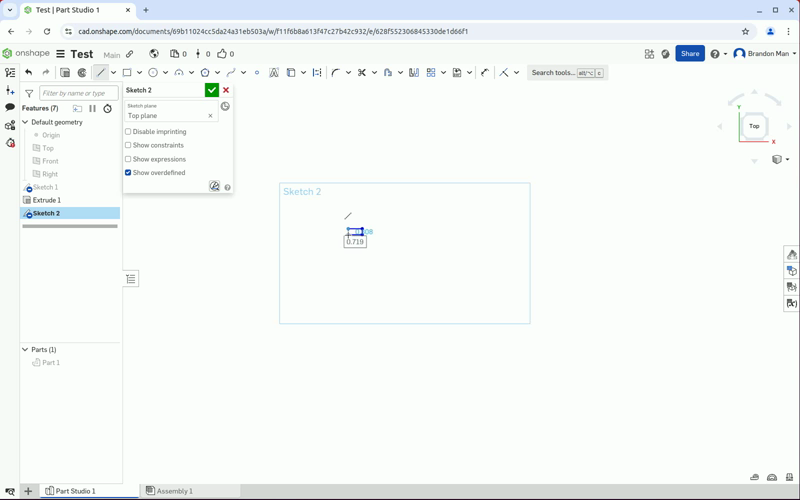
scroll(6)
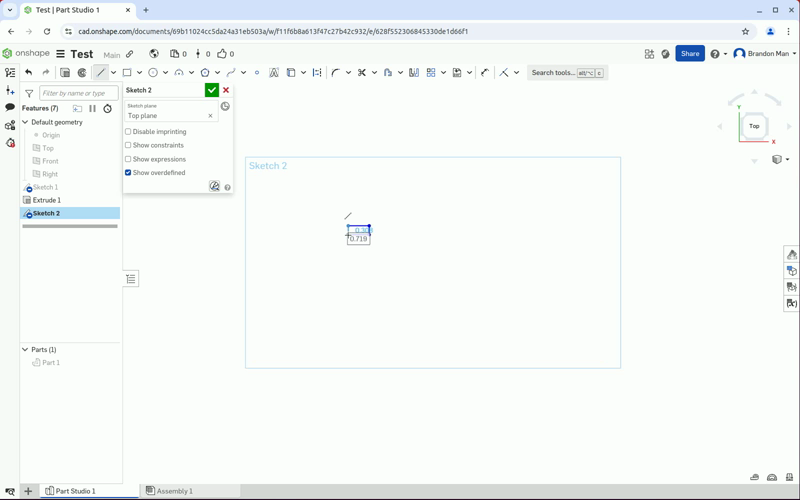
scroll(6)
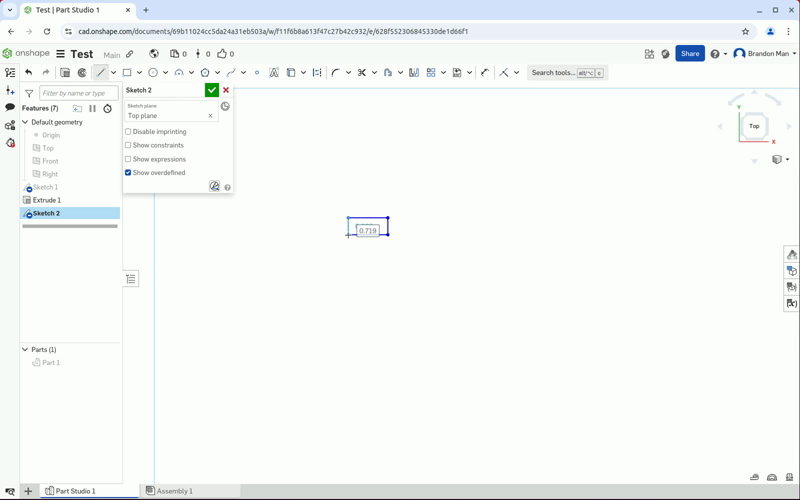
key_up(shift)
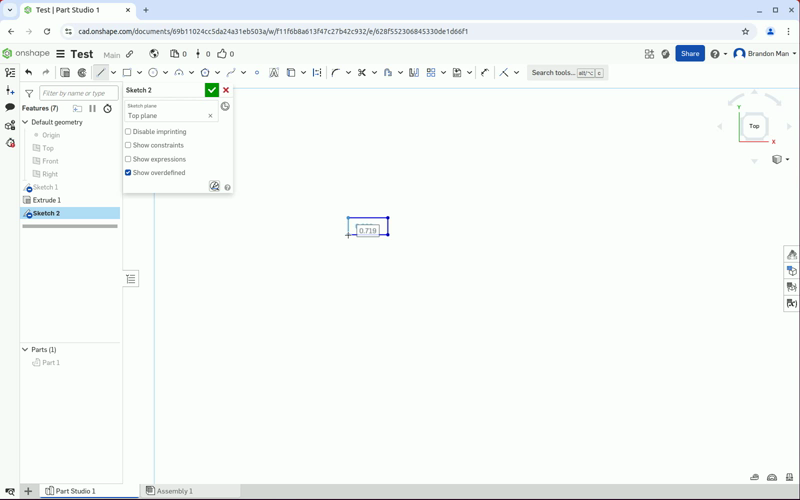
click(348, 234)
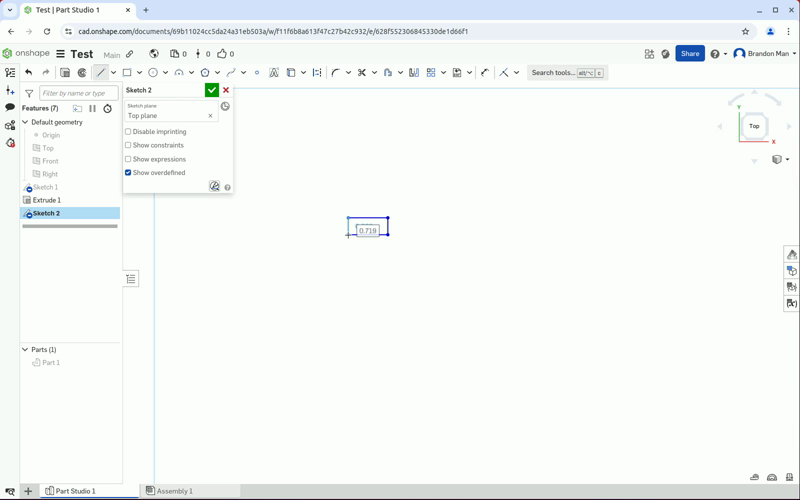
scroll(-6)
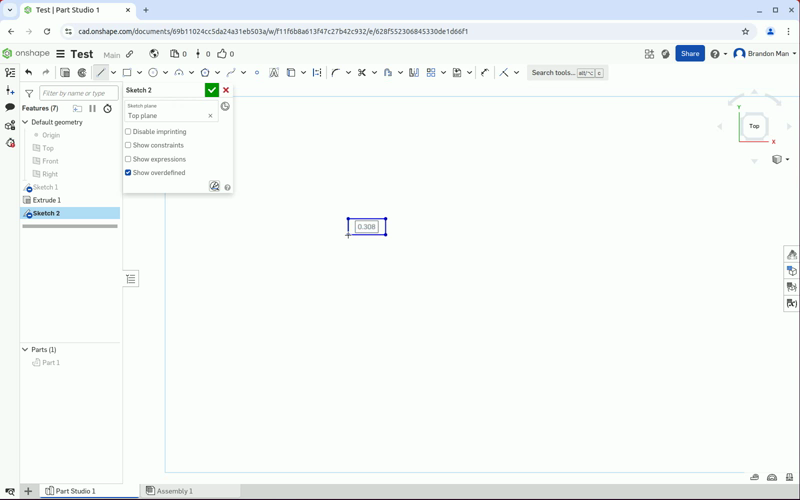
scroll(-6)
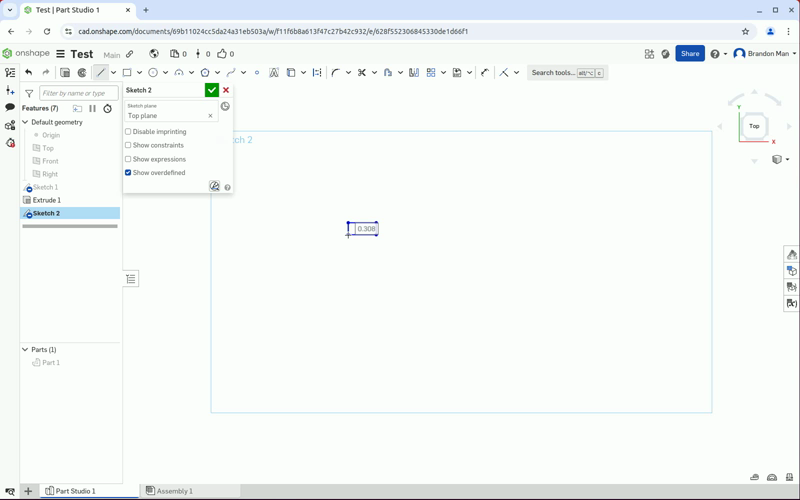
scroll(-6)
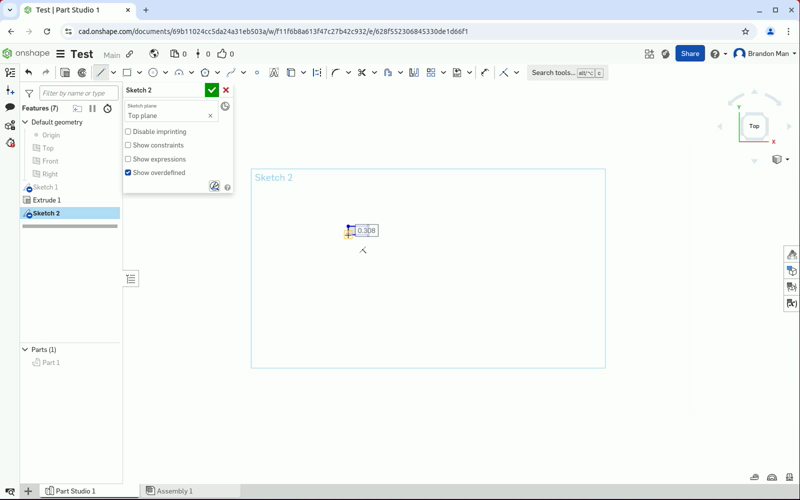
scroll(-6)
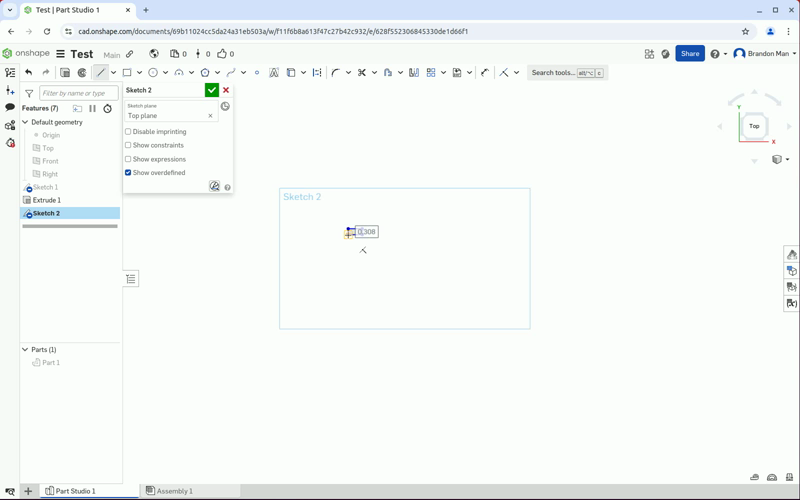
scroll(-6)
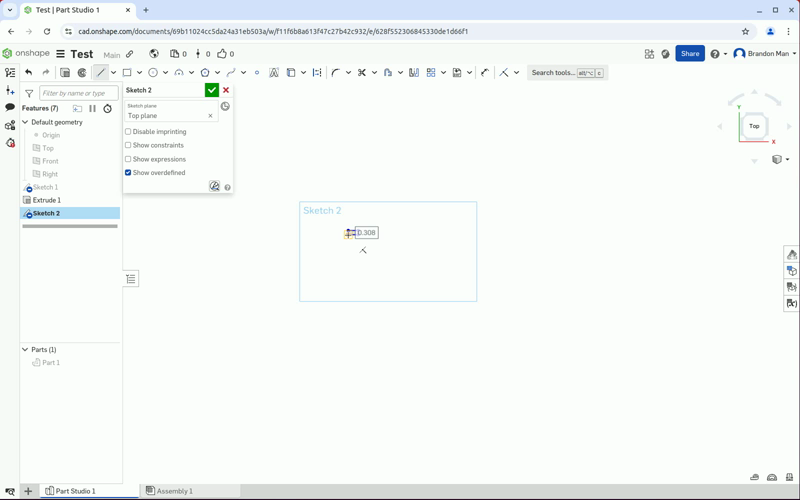
scroll(-6)
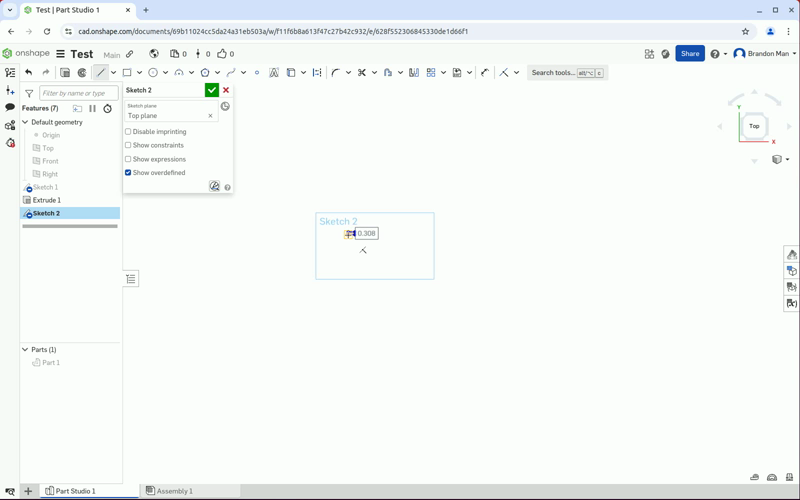
scroll(-6)
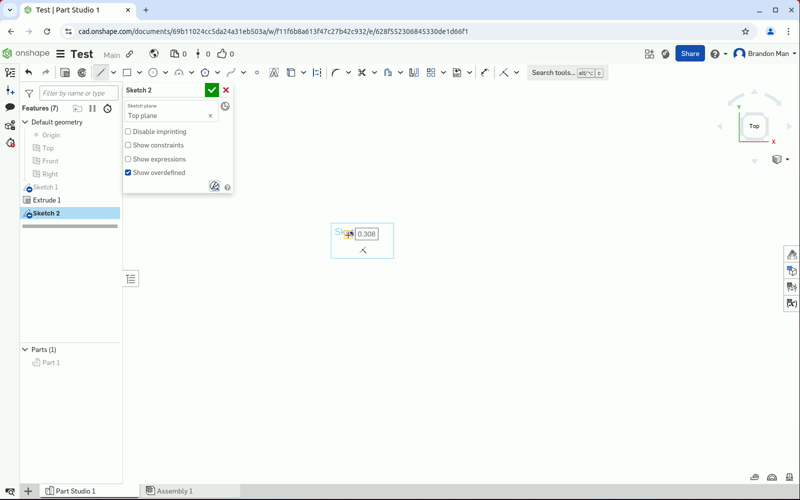
key(esc)
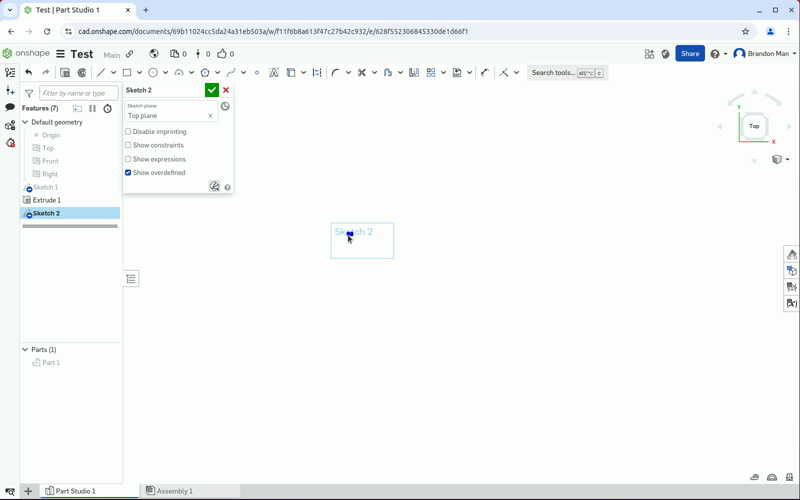
mouse_move(348, 233)
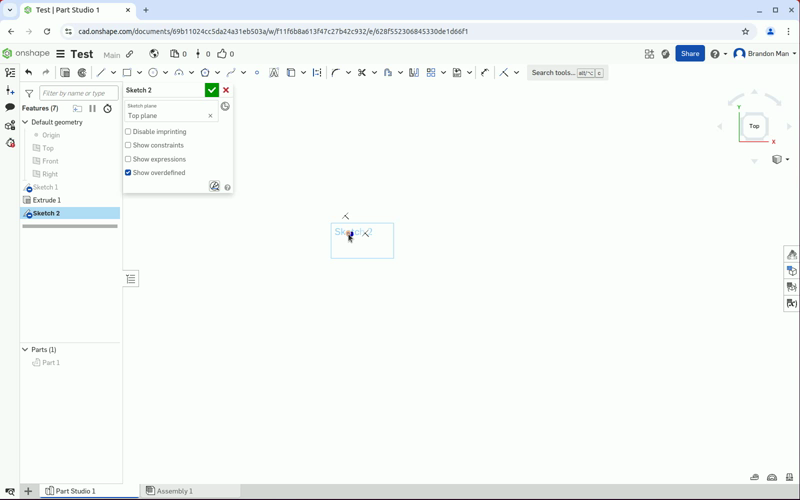
scroll(6)
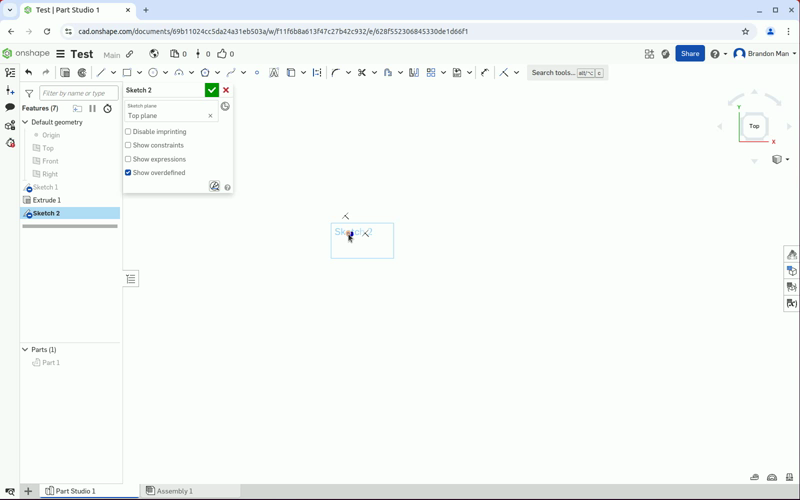
scroll(6)
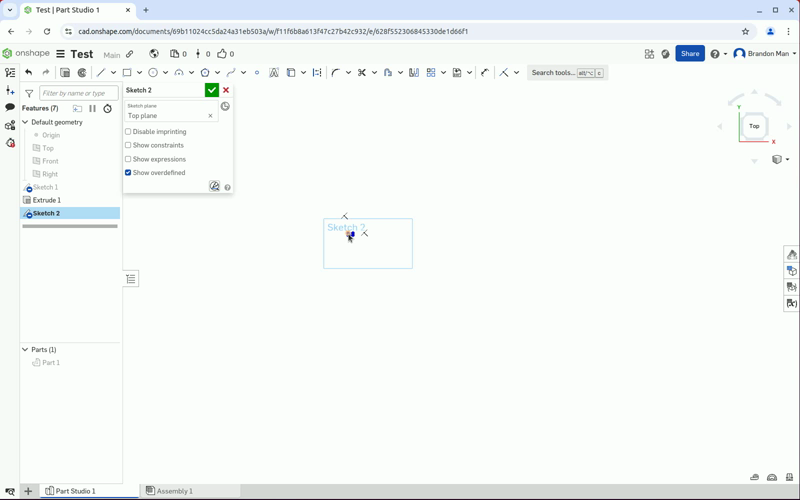
scroll(6)
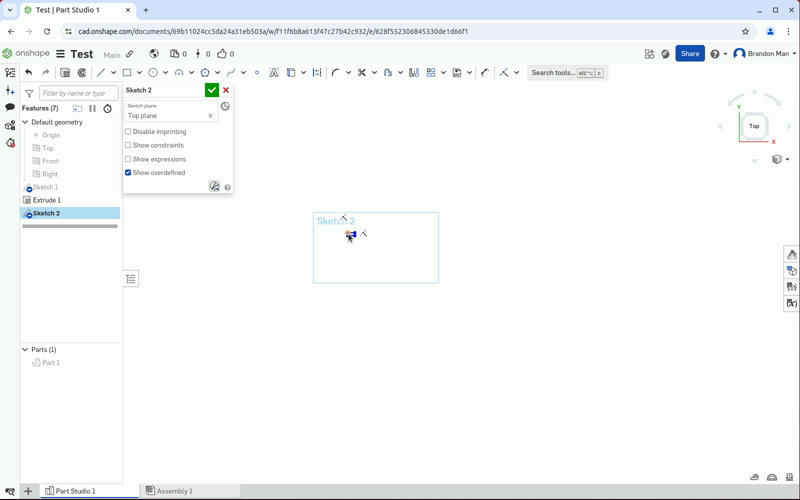
scroll(6)
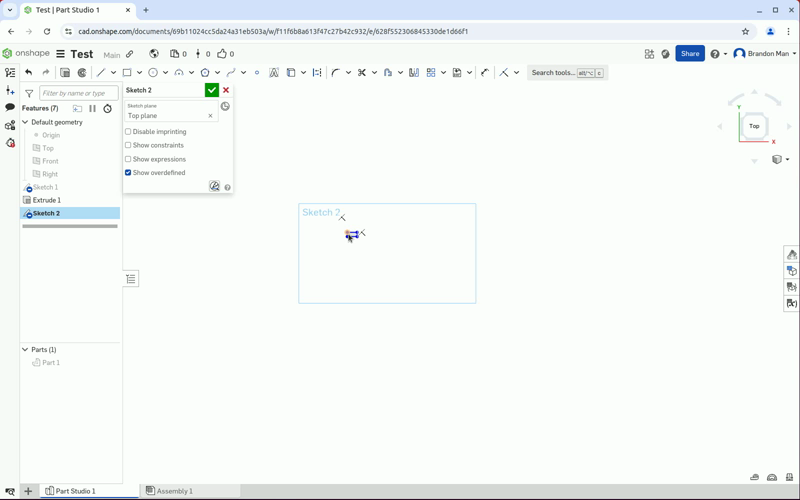
scroll(6)
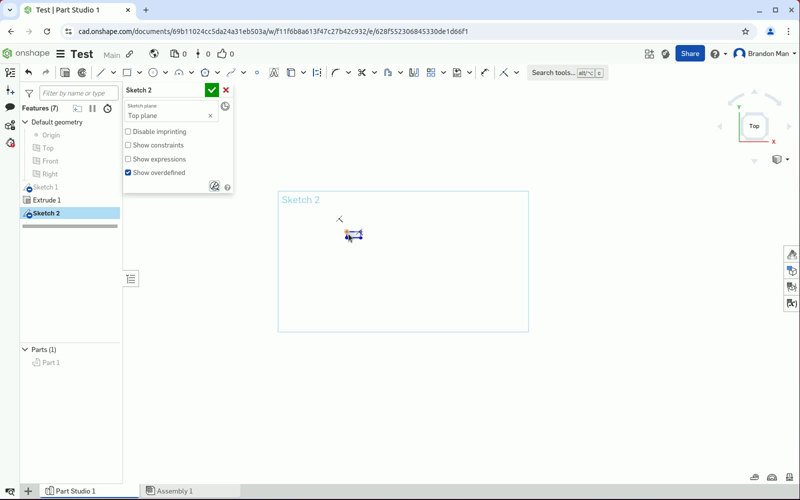
scroll(6)
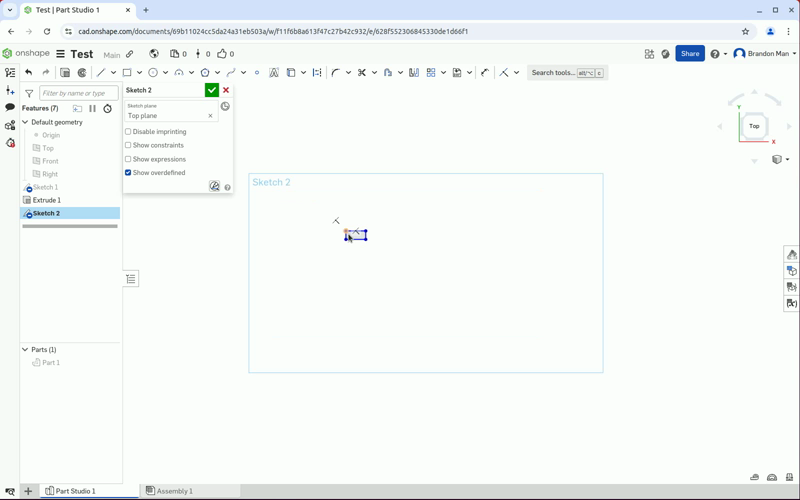
scroll(6)
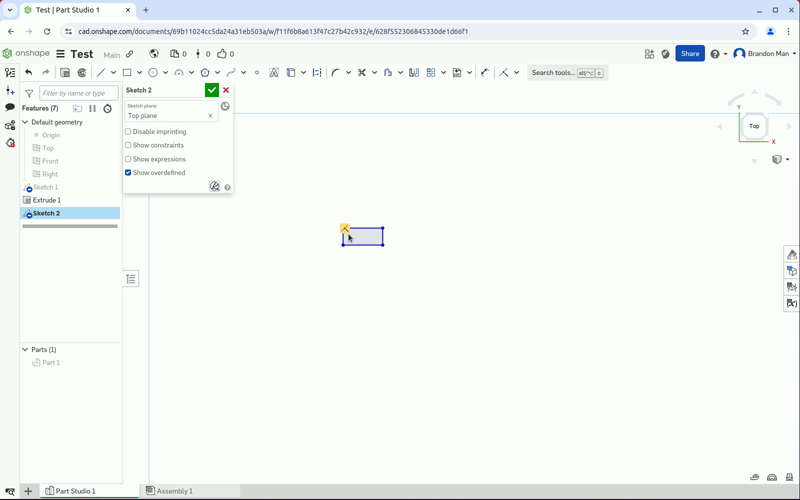
click(348, 233)
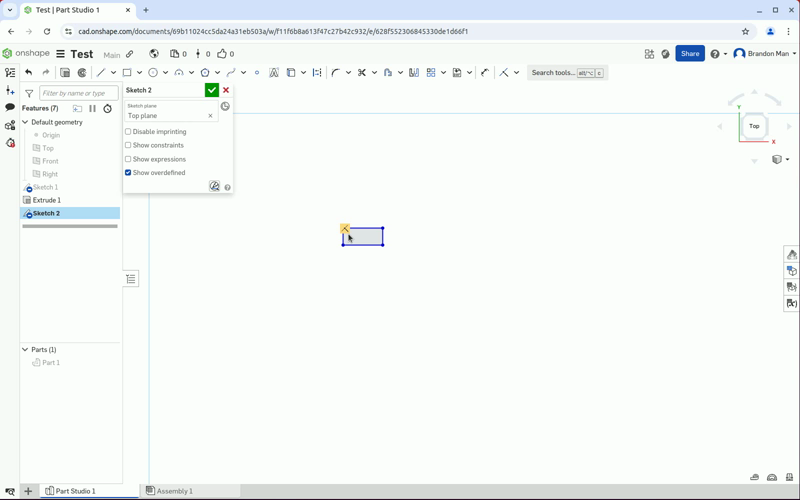
scroll(-6)
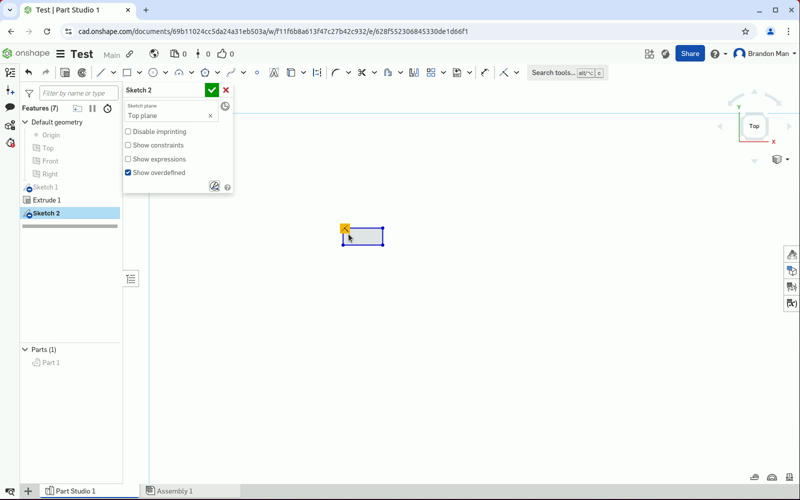
scroll(-6)
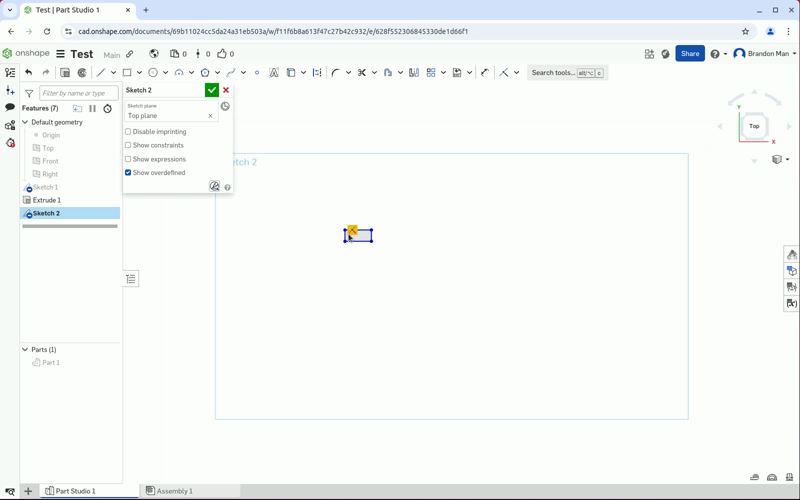
scroll(-6)
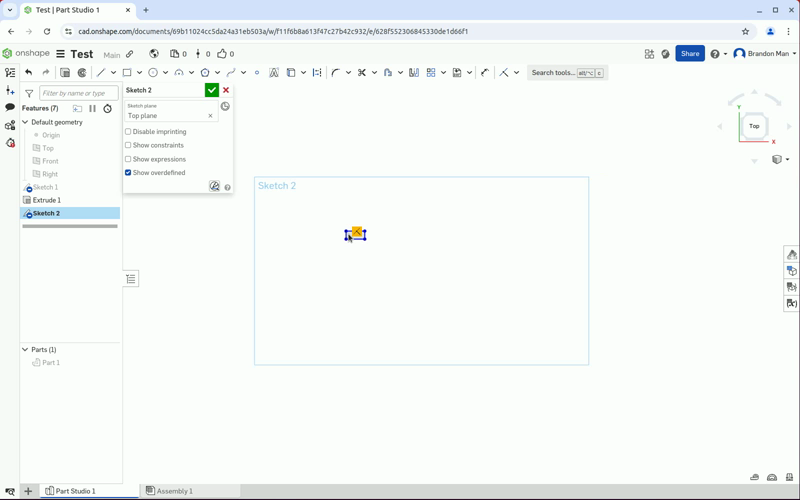
scroll(-6)
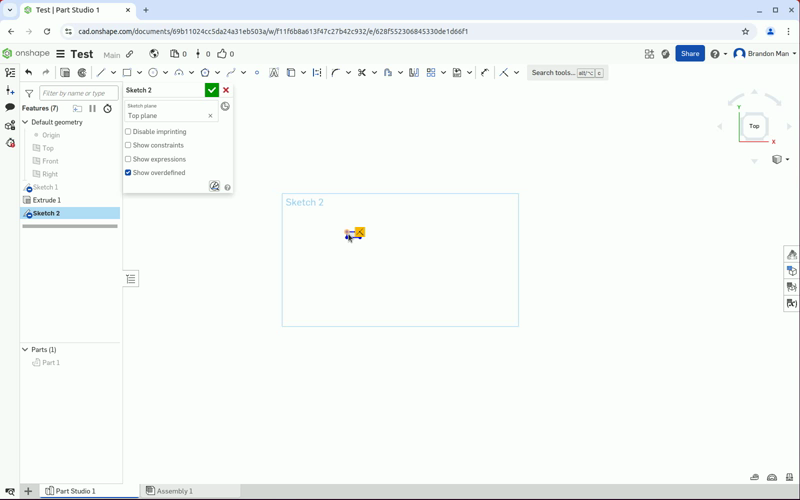
scroll(-6)
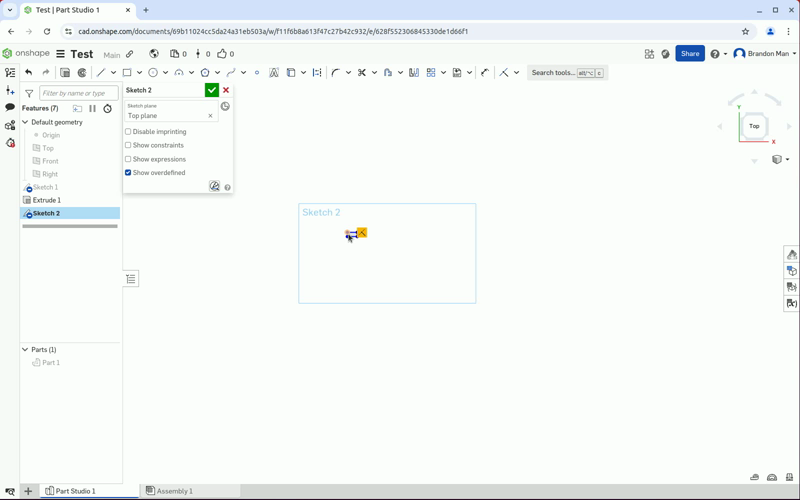
scroll(-6)
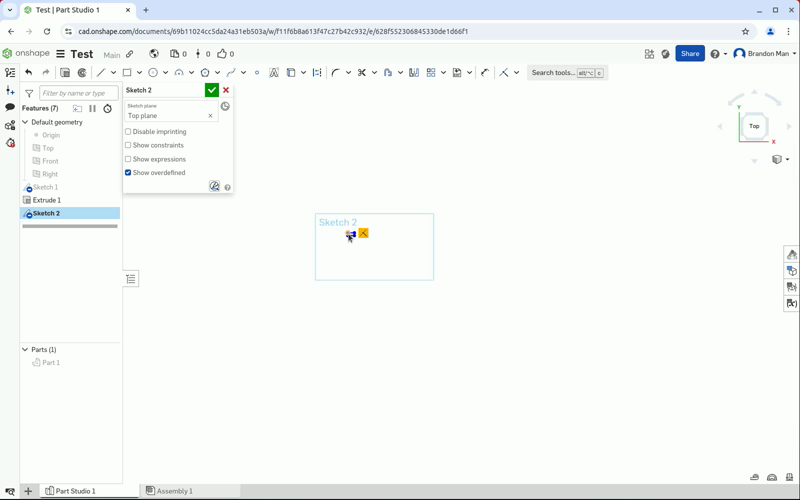
scroll(-6)
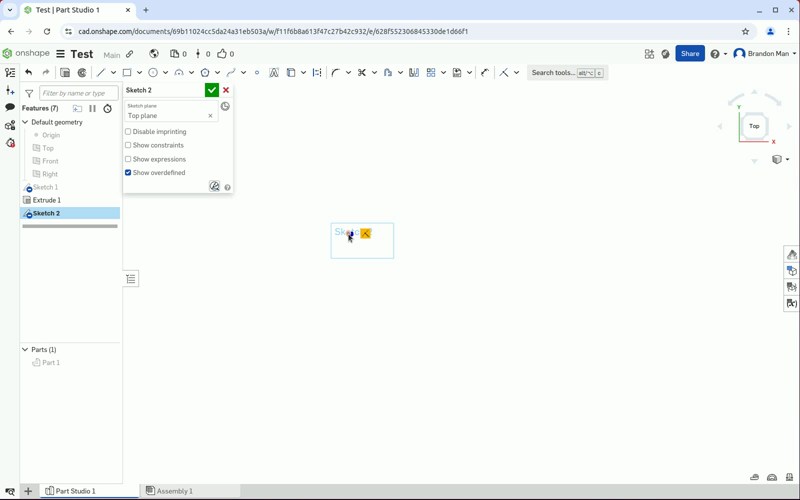
mouse_move(73, 352)
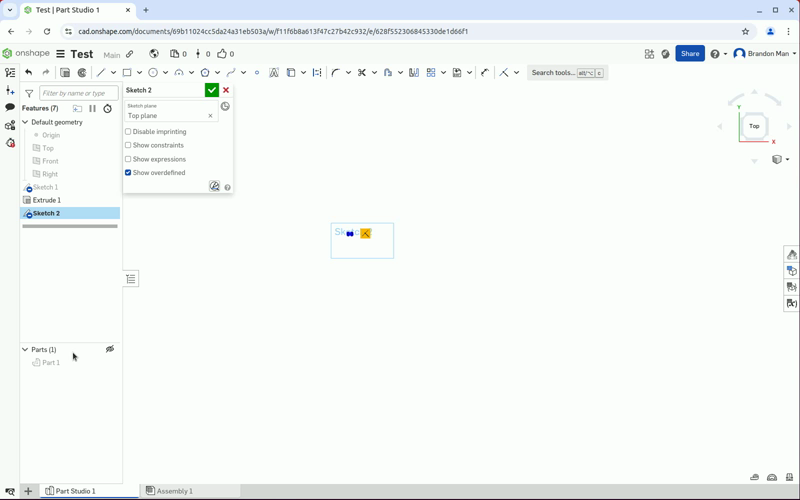
key(shift+y)
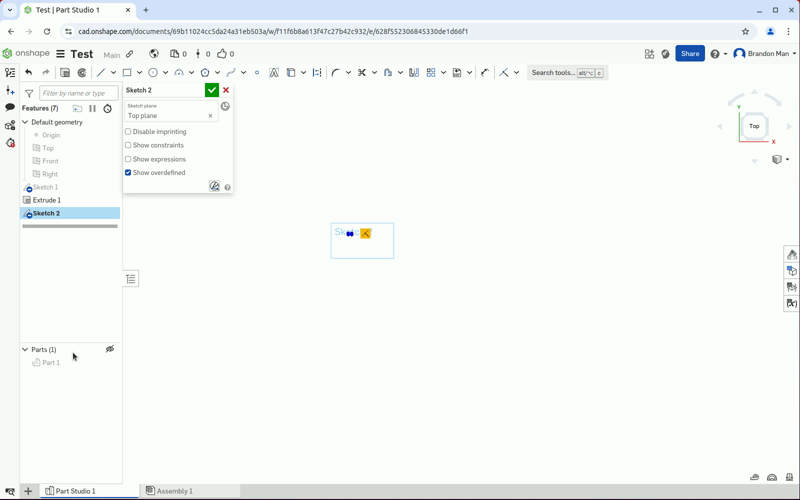
key(shift+e)
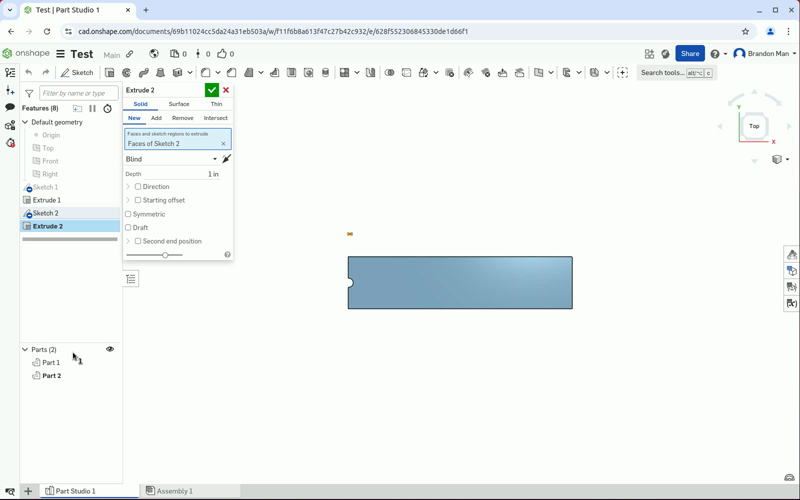
mouse_move(143, 106)
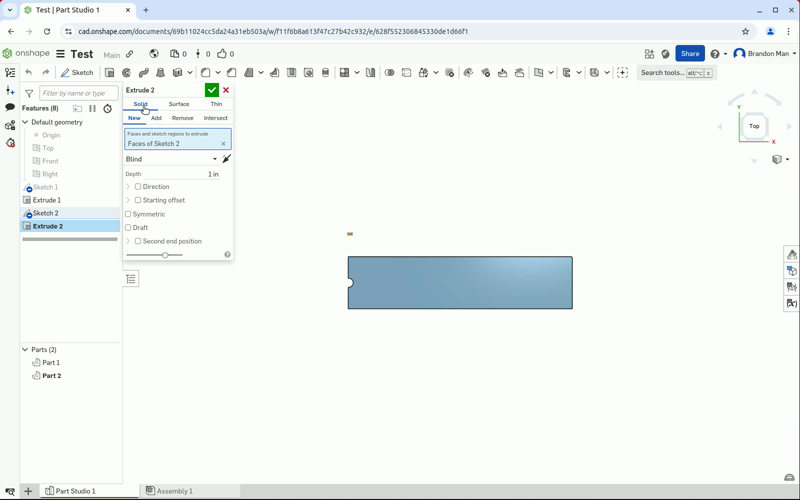
click(143, 106)
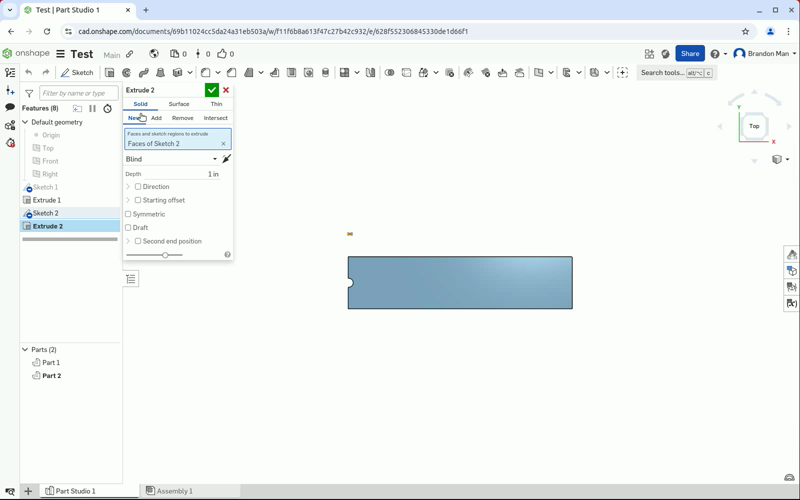
mouse_move(137, 120)
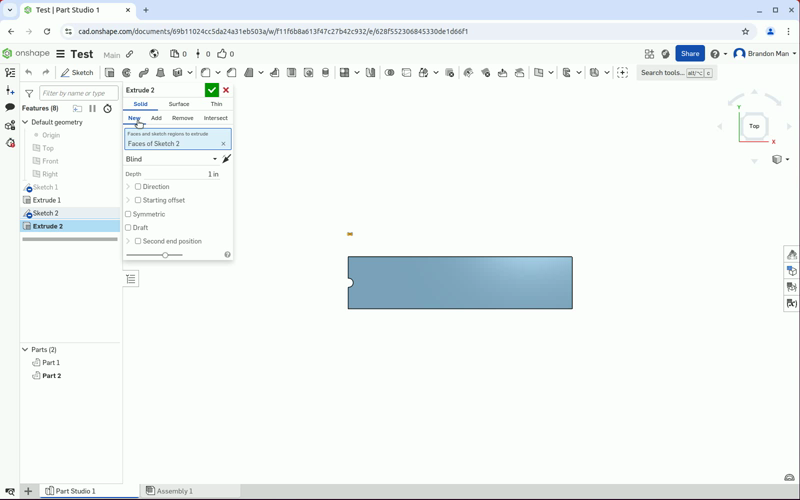
click(137, 120)
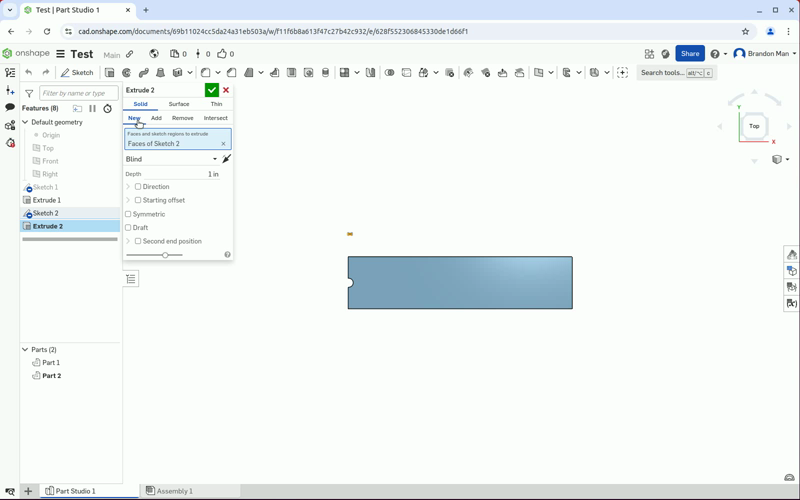
key(tab, 4)
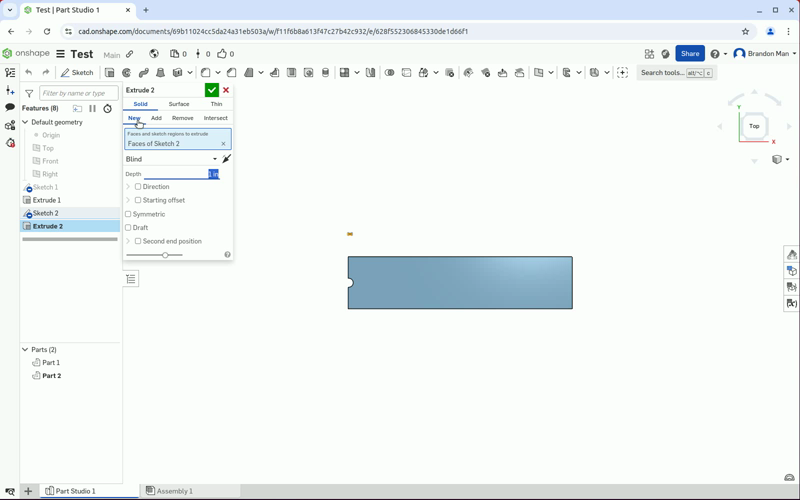
text(4.333)
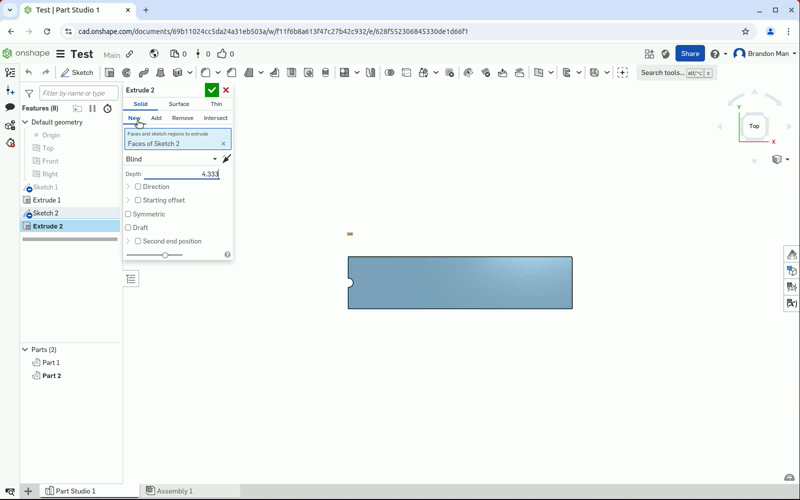
key(enter)
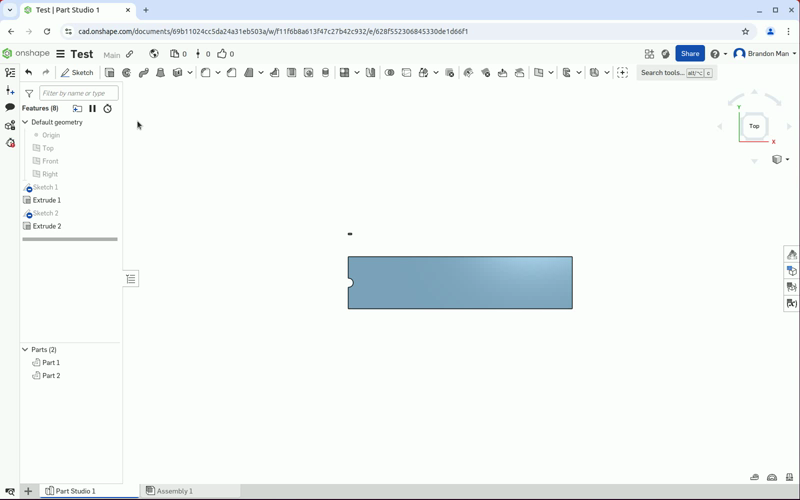
key(shift+h)
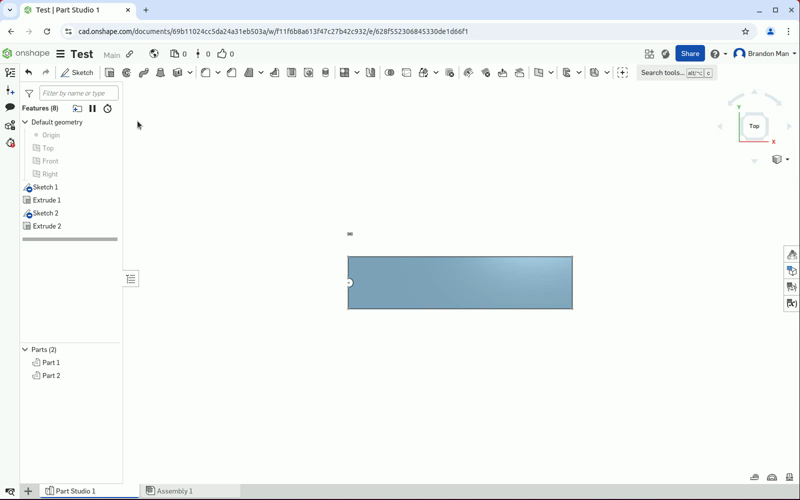
key(shift+h)
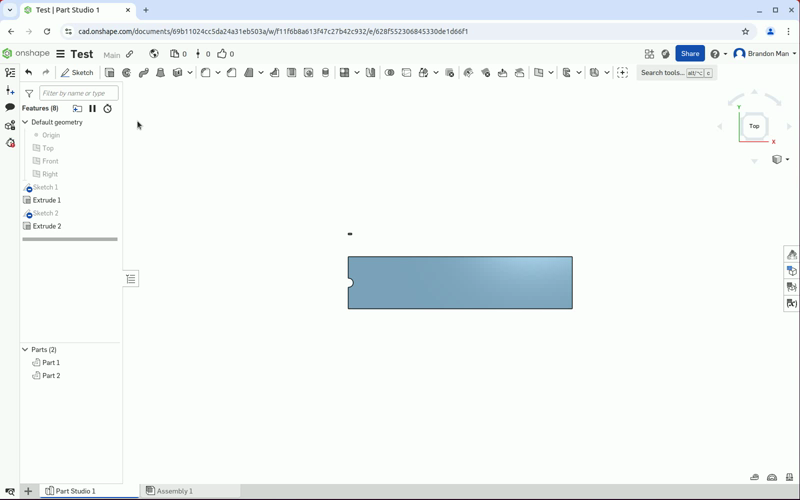
mouse_move(73, 189)
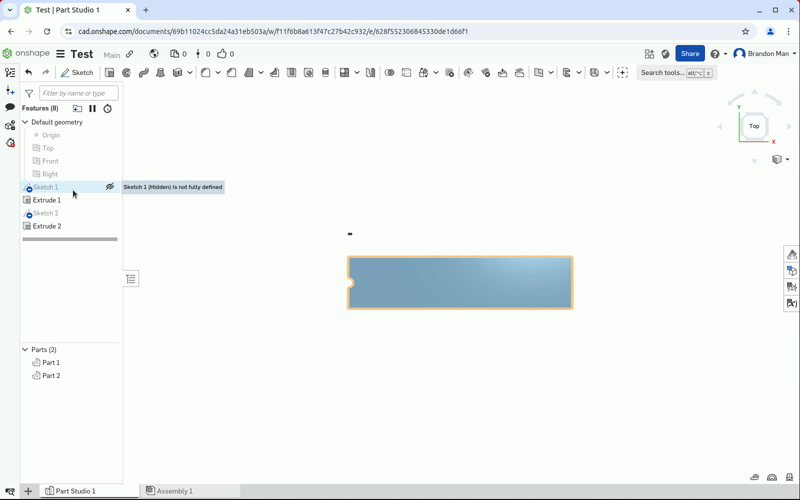
click(73, 189)
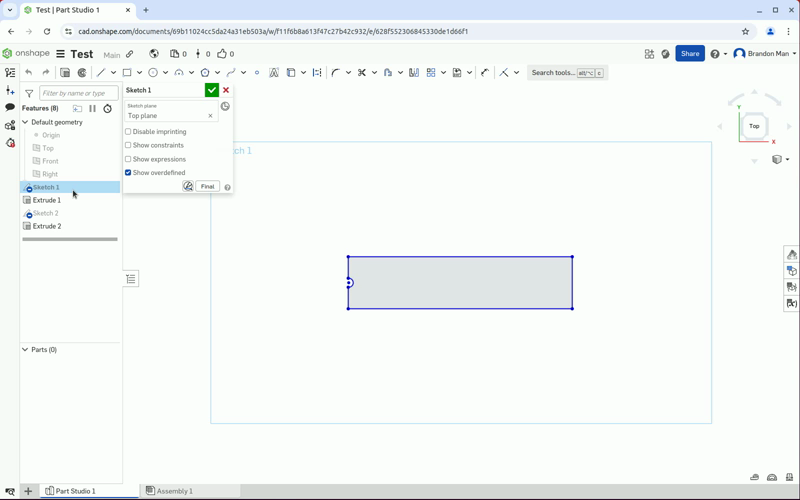
mouse_move(229, 92)
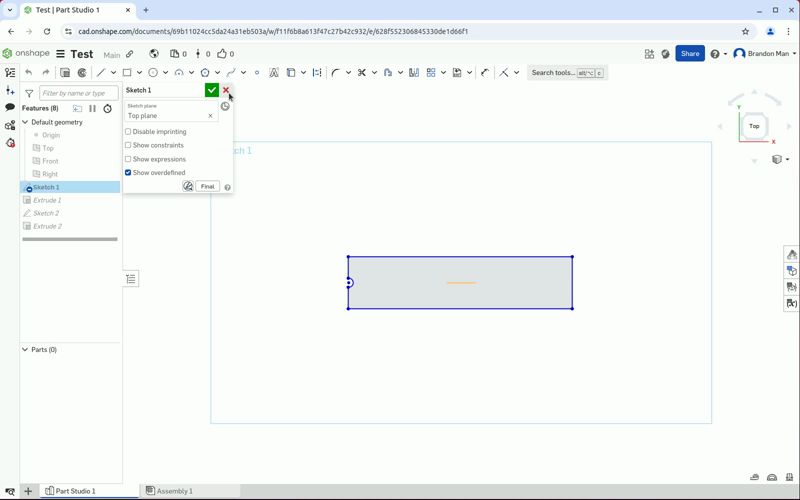
click(229, 92)
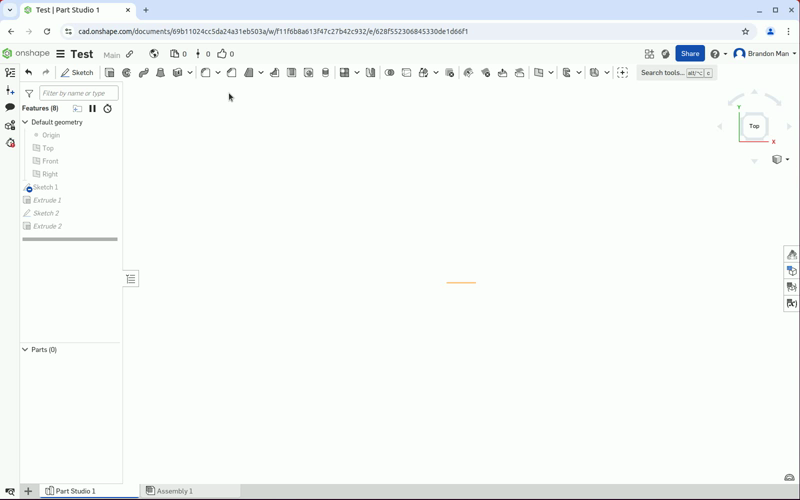
mouse_move(541, 75)
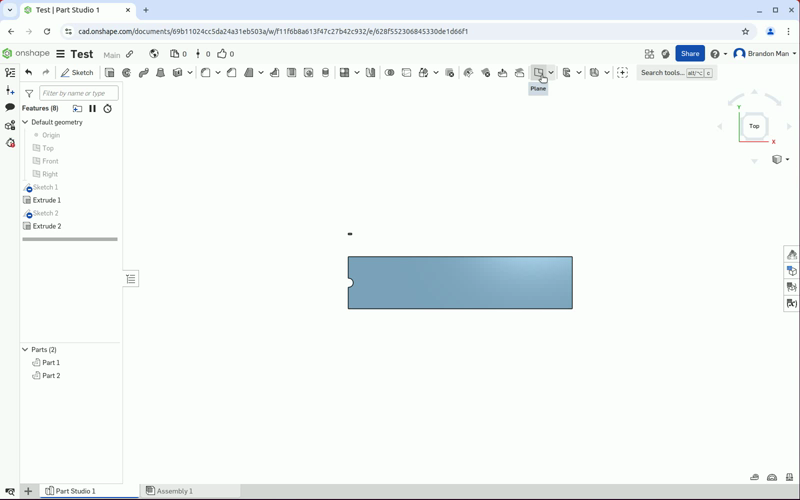
click(541, 75)
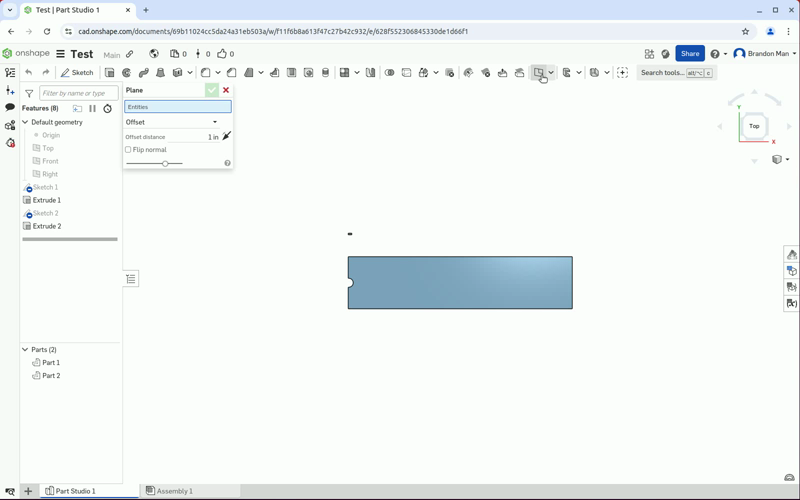
mouse_move(73, 150)
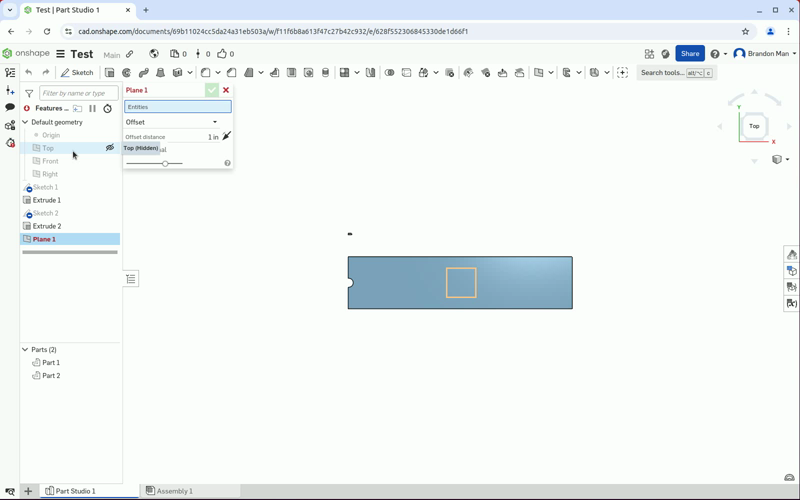
click(73, 150)
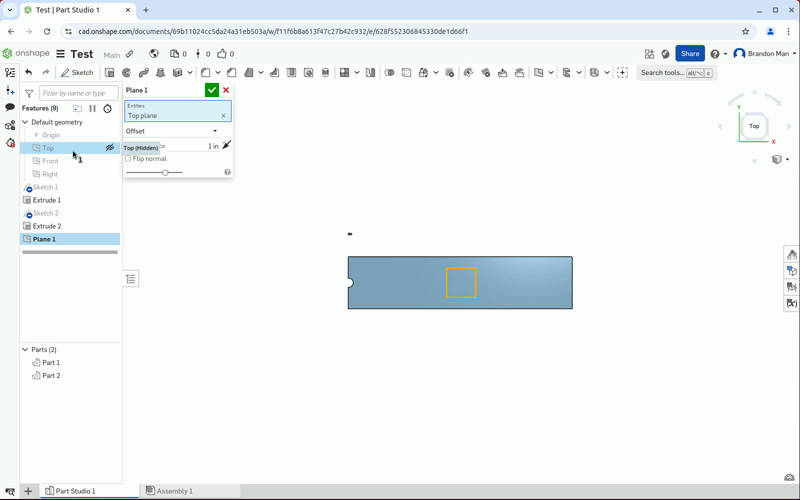
key(tab, 2)
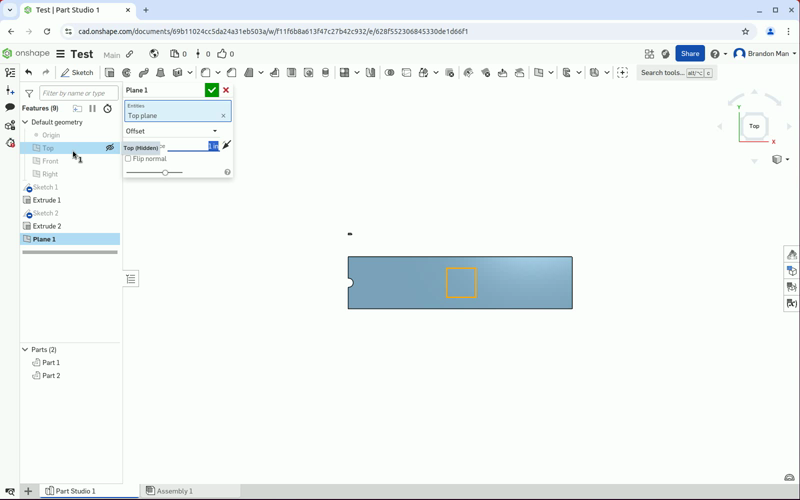
text(3.605)
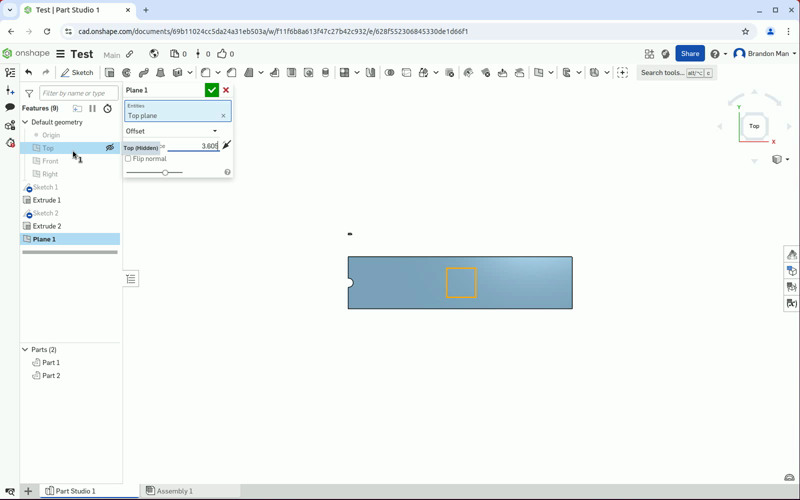
key(enter, 2)
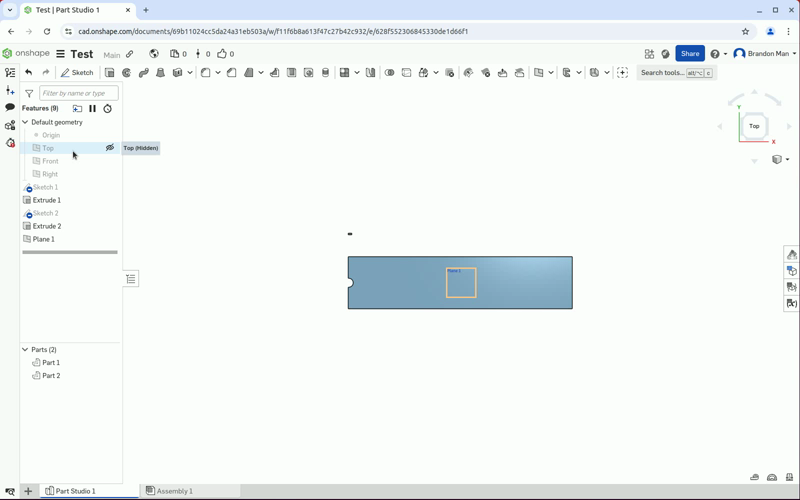
key(shift+s)
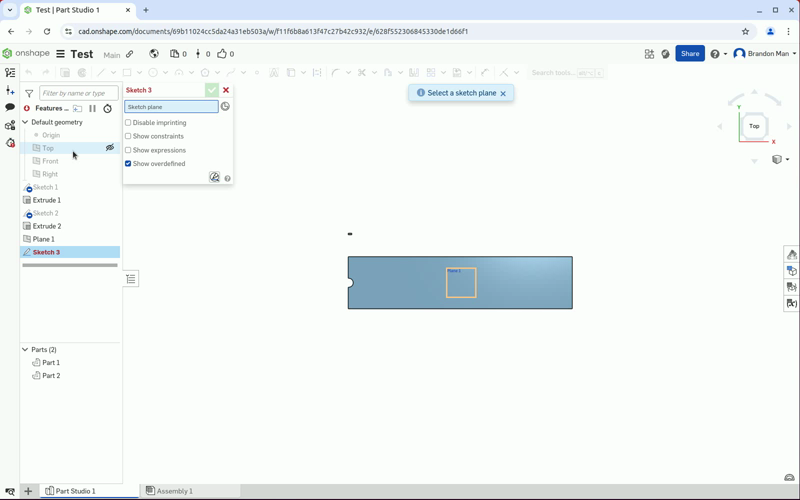
mouse_move(73, 241)
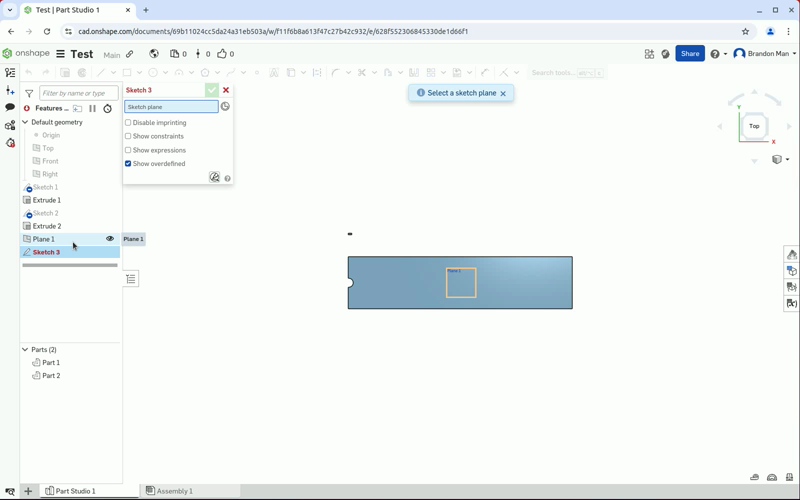
click(73, 241)
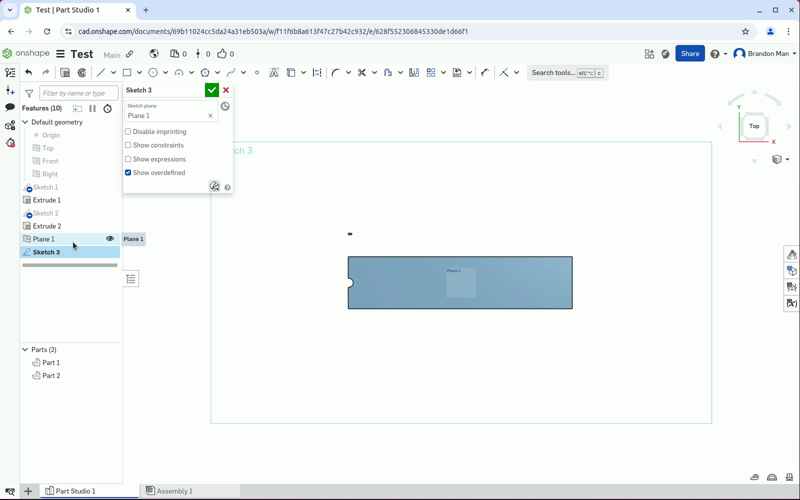
mouse_move(73, 352)
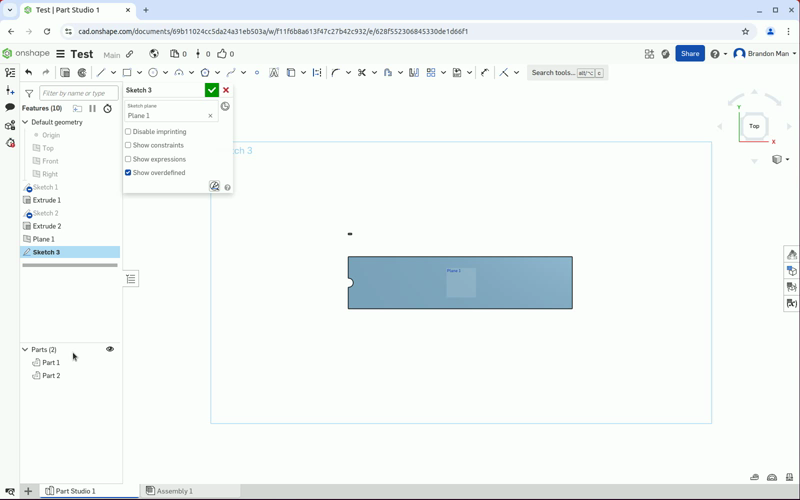
key(y)
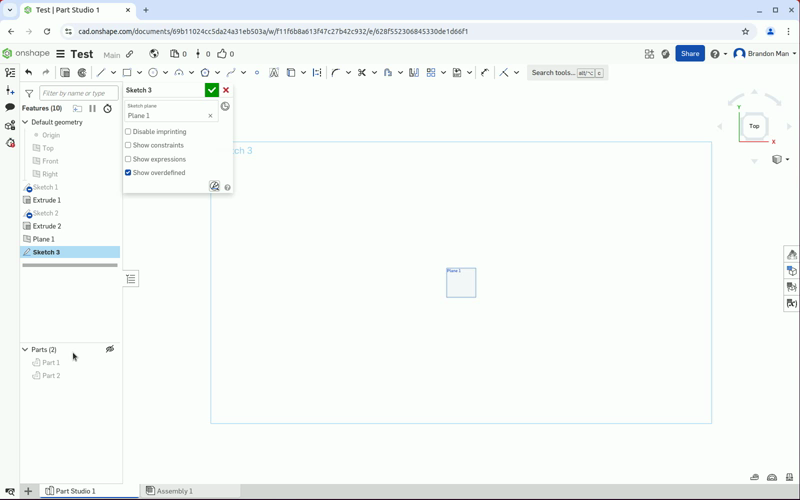
key(l)
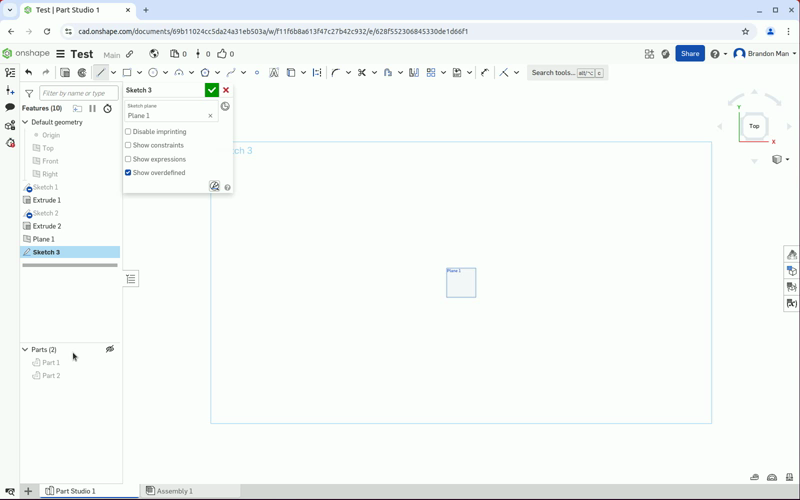
key_down(shift)
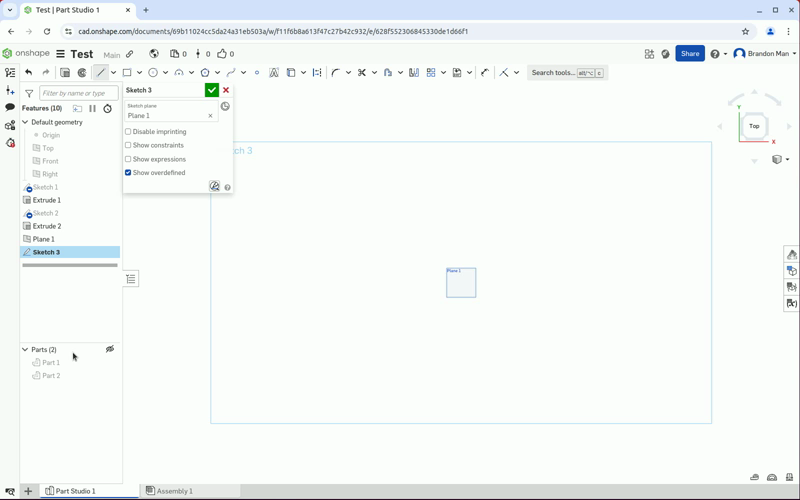
mouse_move(382, 285)
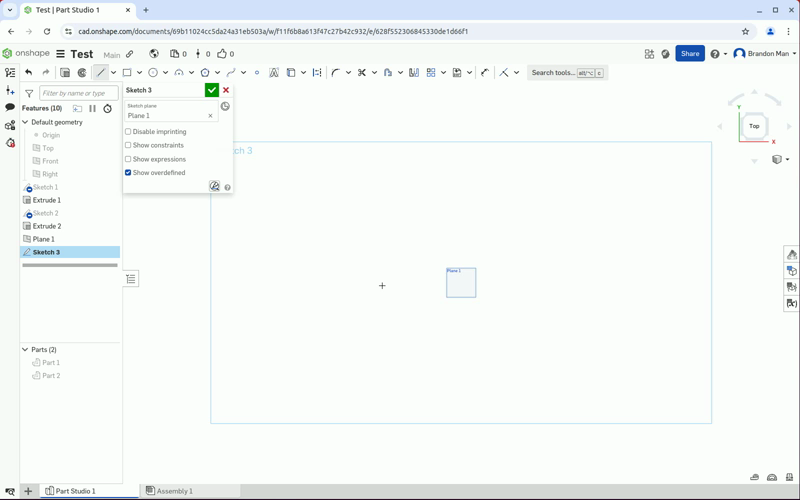
click(382, 285)
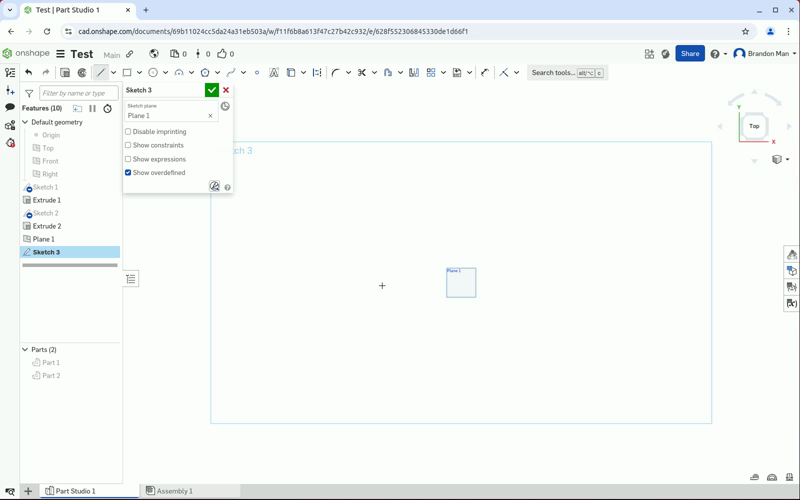
key_up(shift)
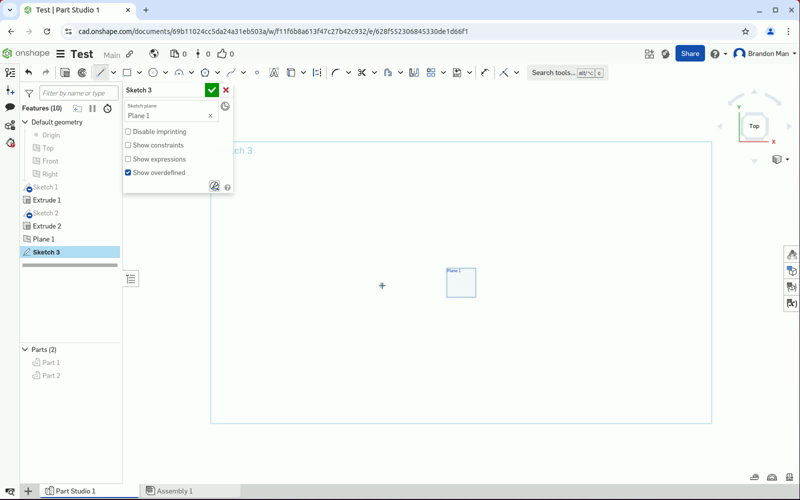
key_down(shift)
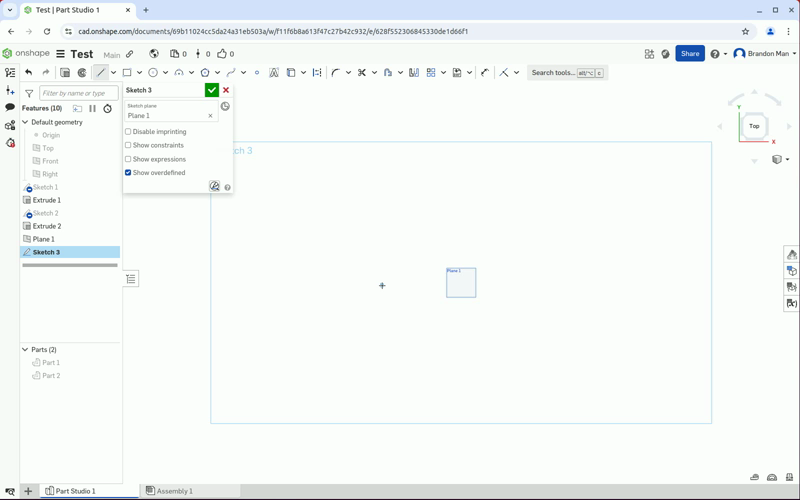
mouse_move(538, 285)
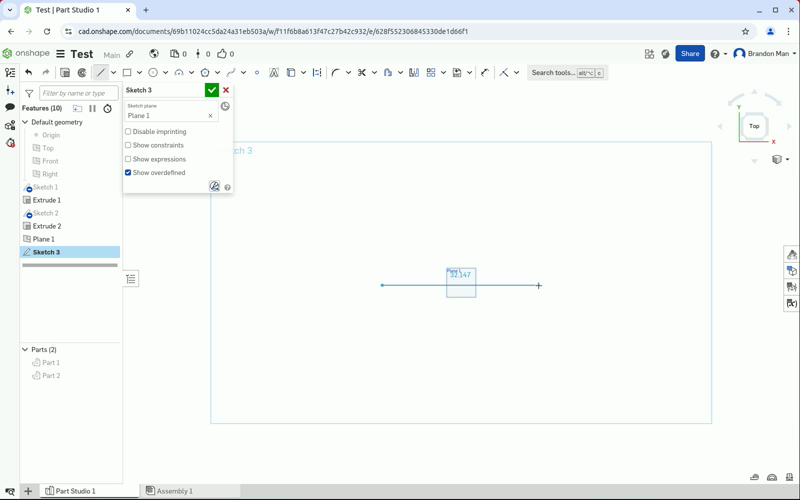
click(538, 285)
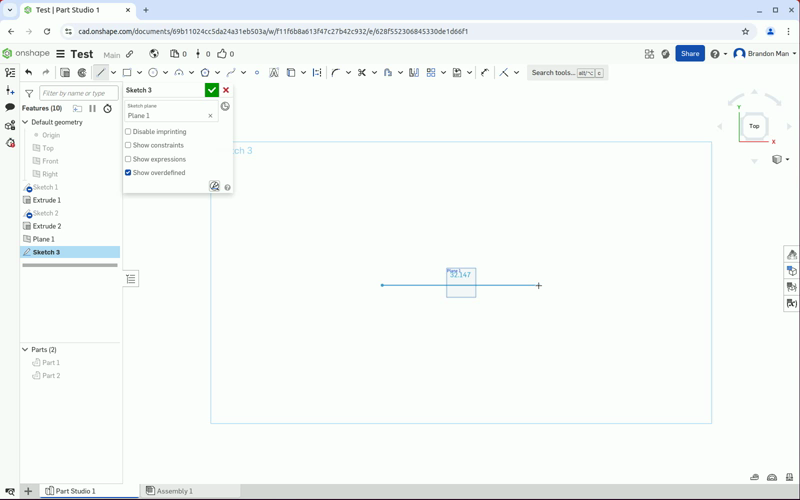
key_up(shift)
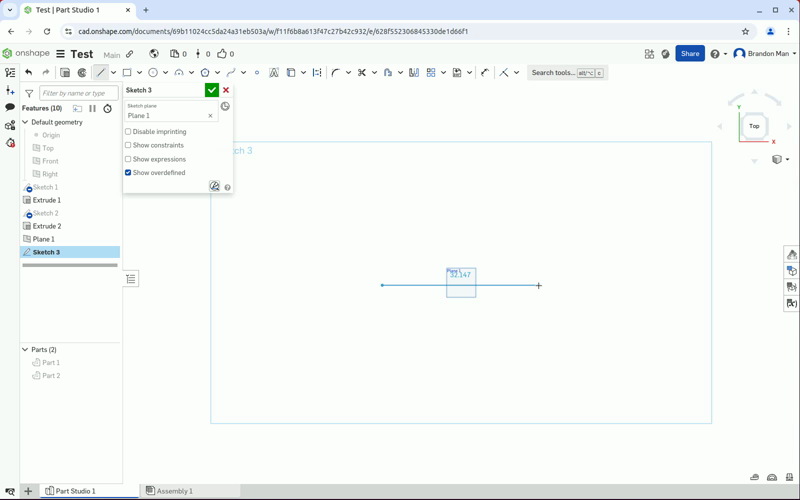
key_down(shift)
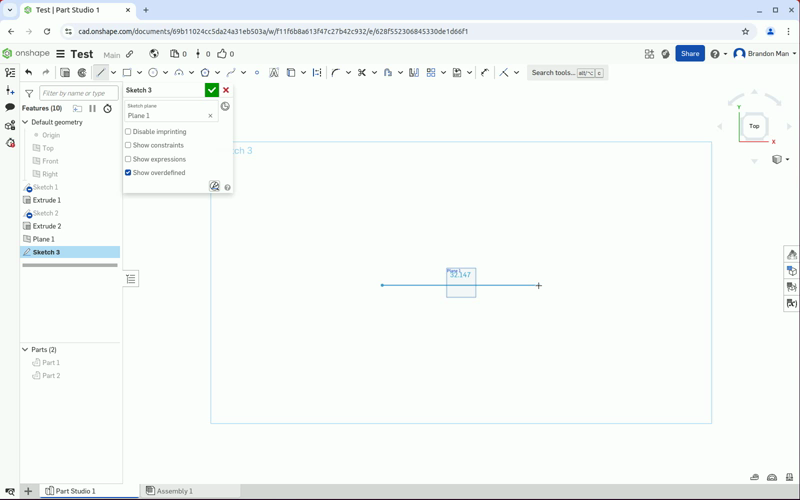
mouse_move(568, 285)
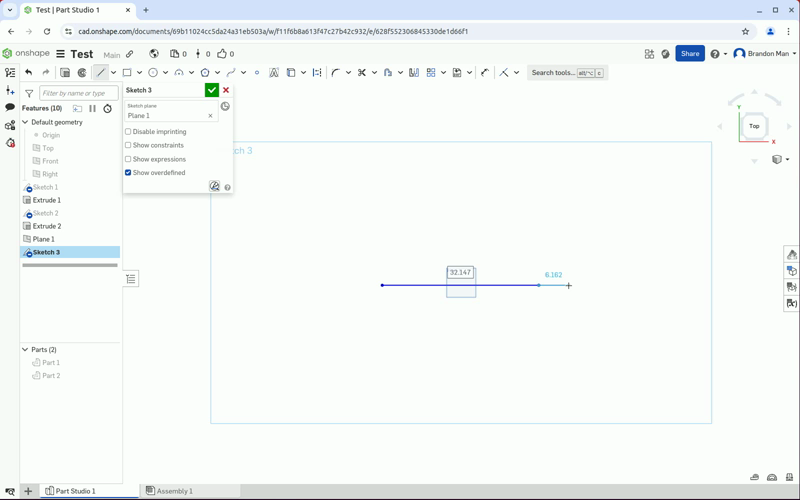
mouse_move(538, 280)
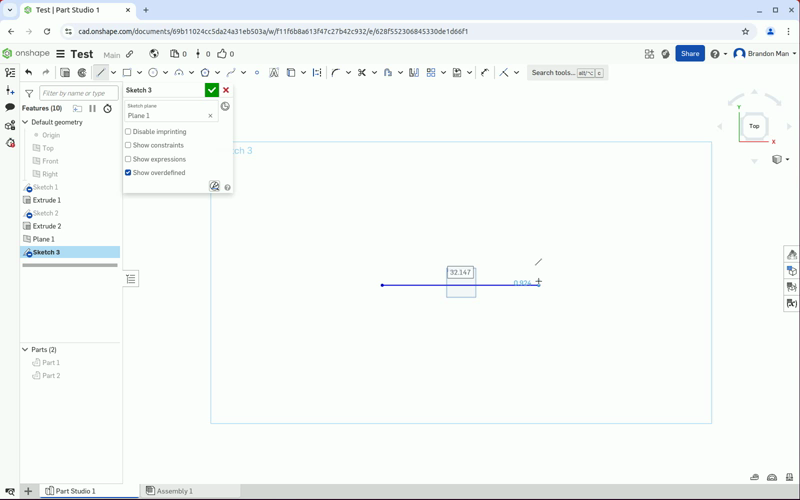
scroll(6)
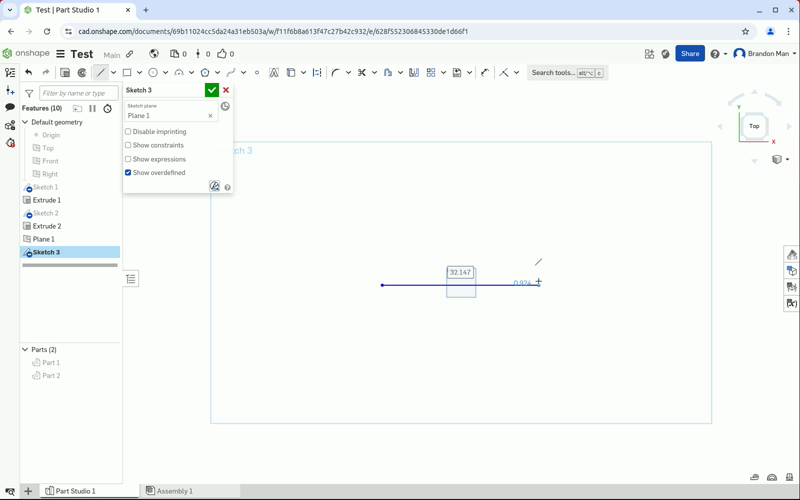
scroll(6)
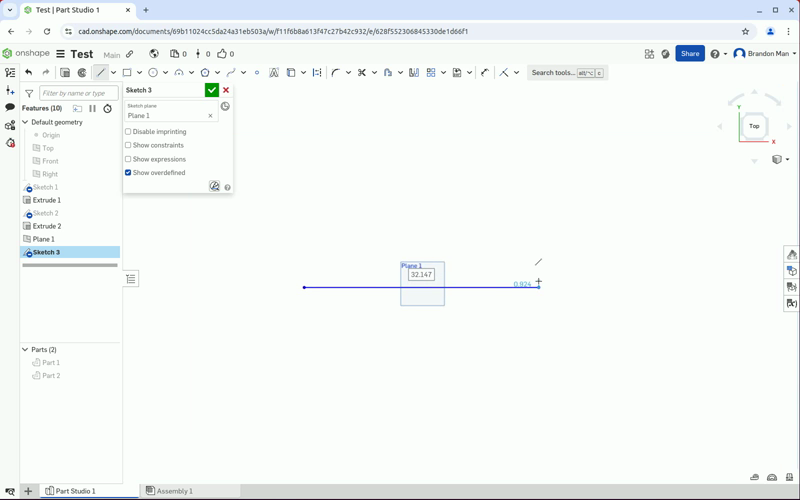
scroll(6)
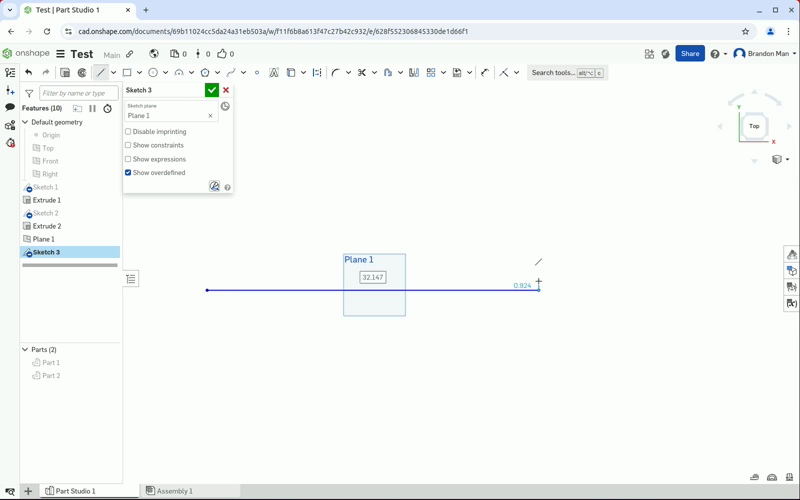
scroll(6)
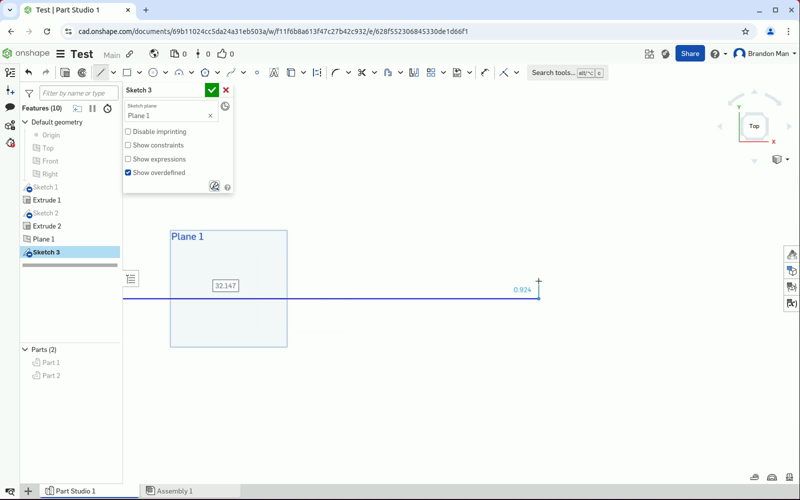
scroll(6)
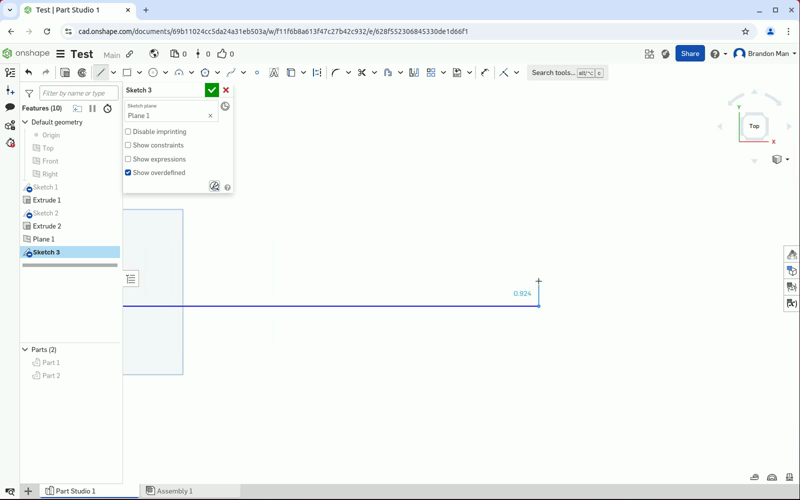
scroll(6)
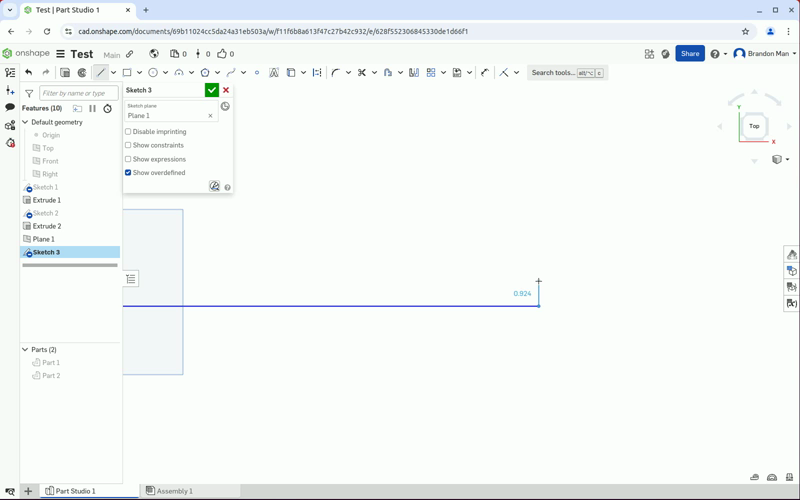
scroll(6)
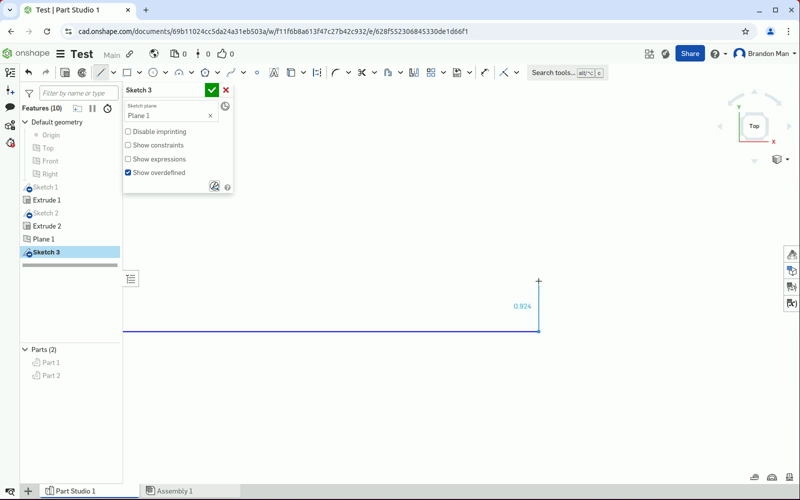
click(538, 280)
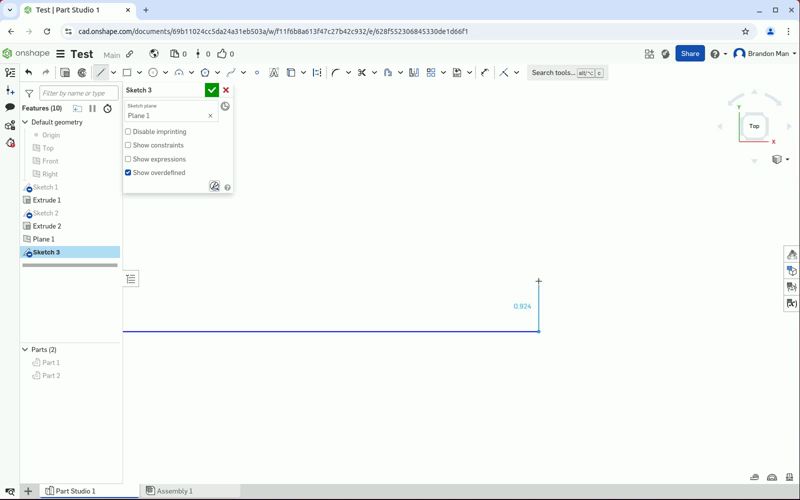
scroll(-6)
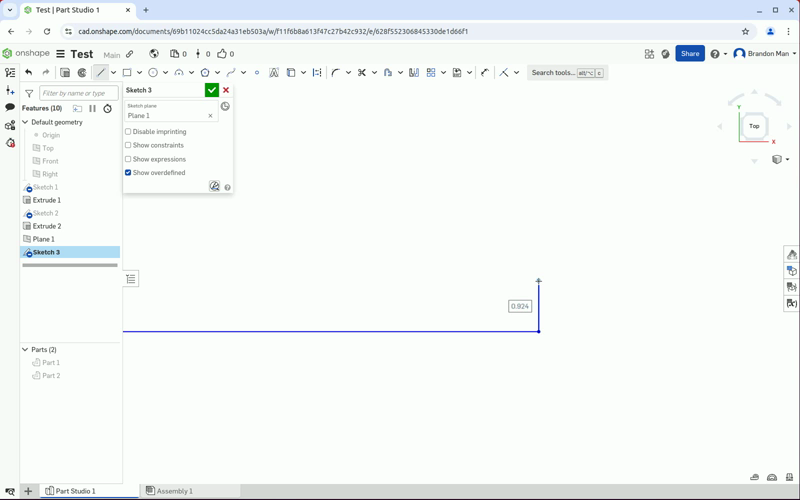
scroll(-6)
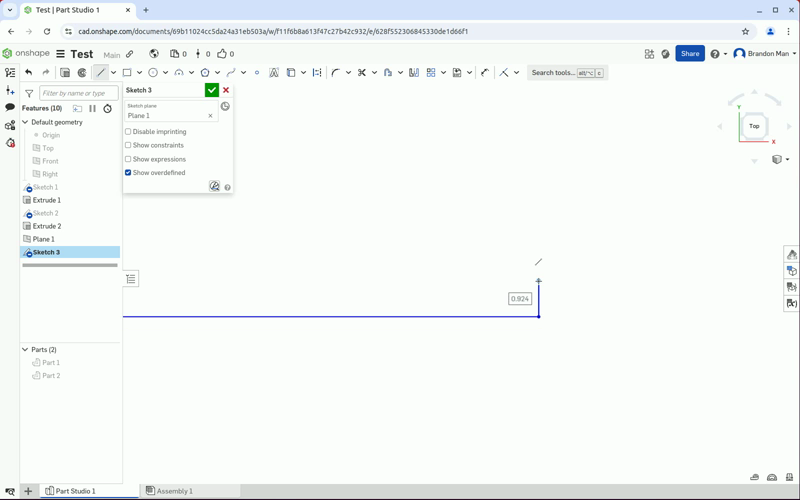
scroll(-6)
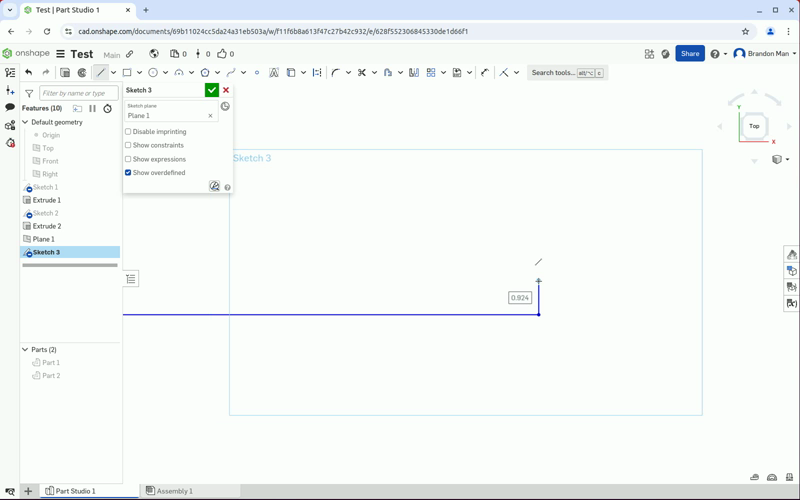
scroll(-6)
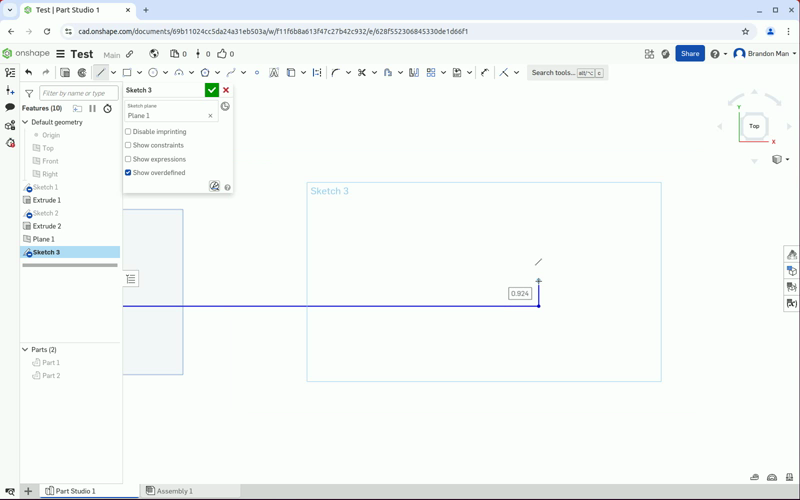
scroll(-6)
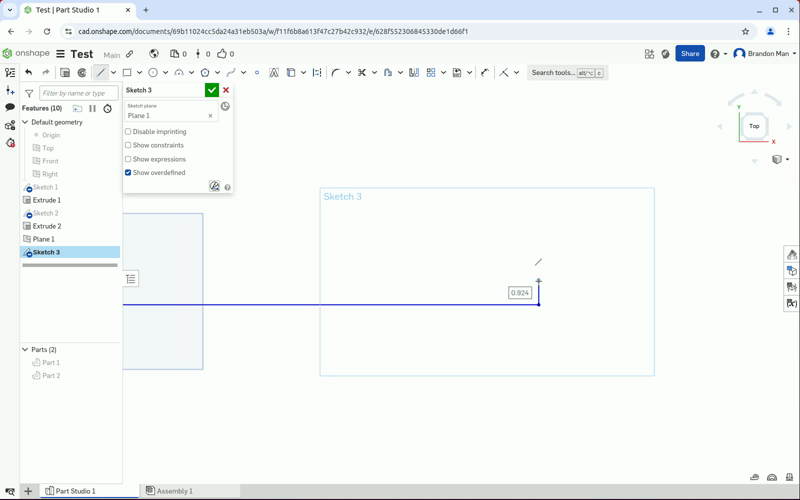
scroll(-6)
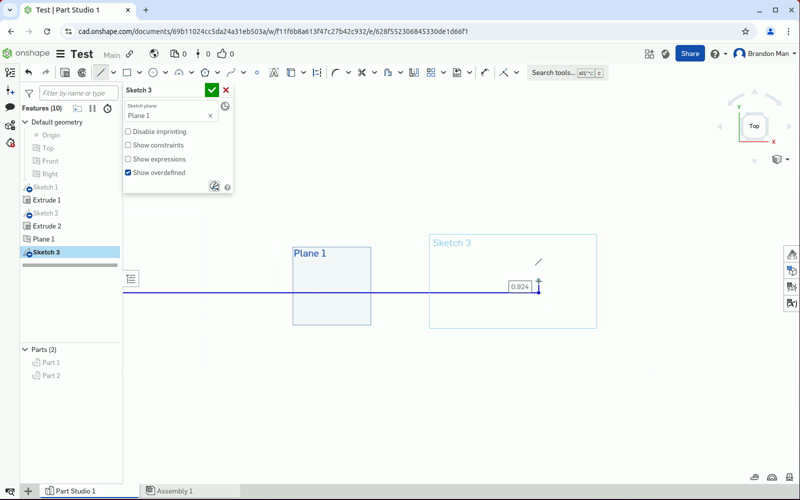
scroll(-6)
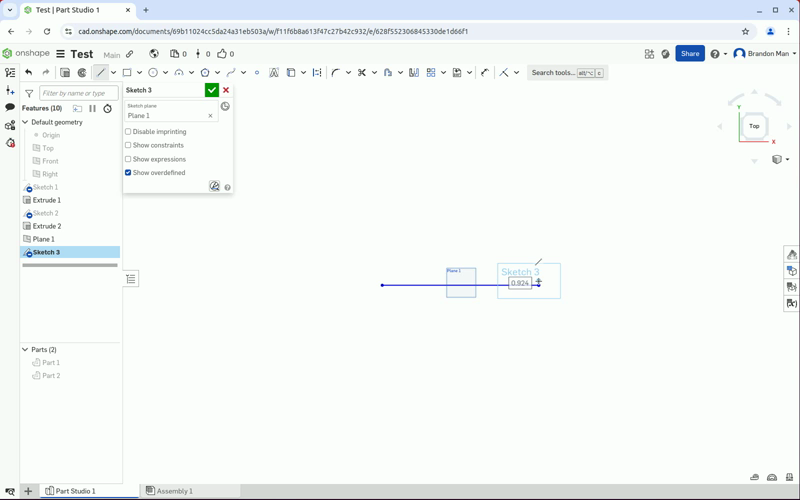
key_up(shift)
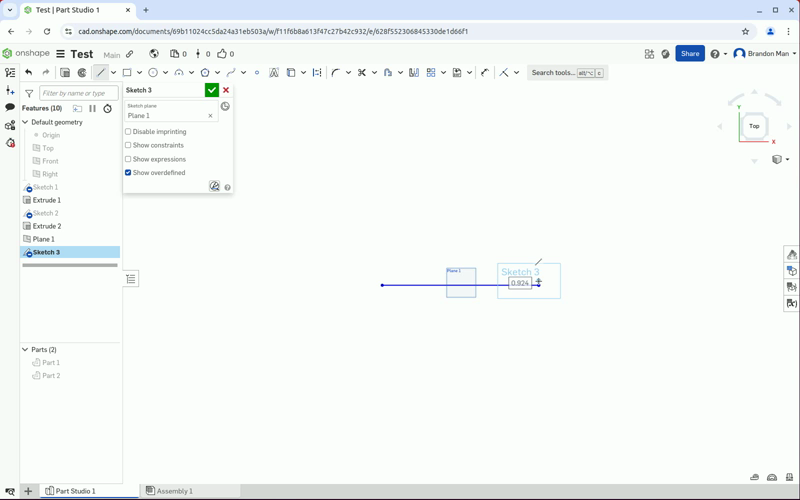
key_down(shift)
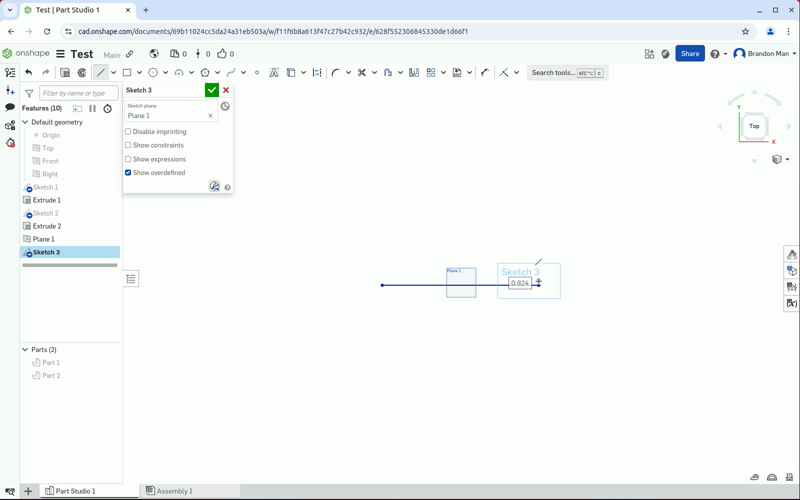
mouse_move(382, 280)
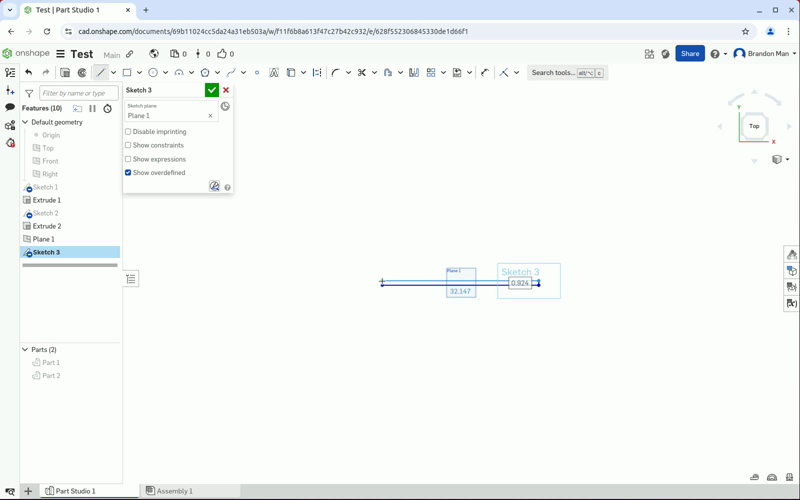
click(382, 280)
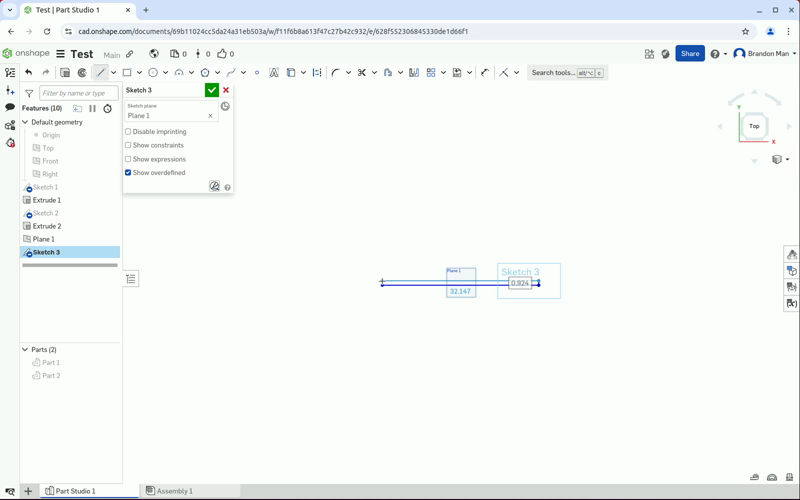
key_up(shift)
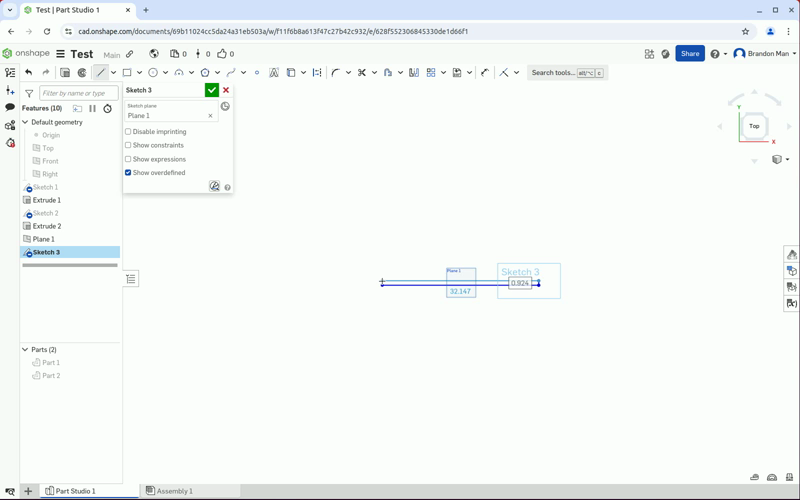
mouse_move(412, 280)
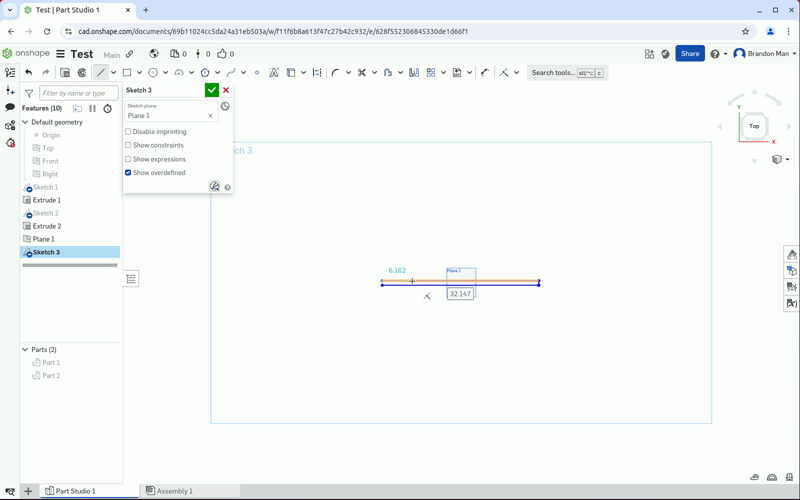
key_down(shift)
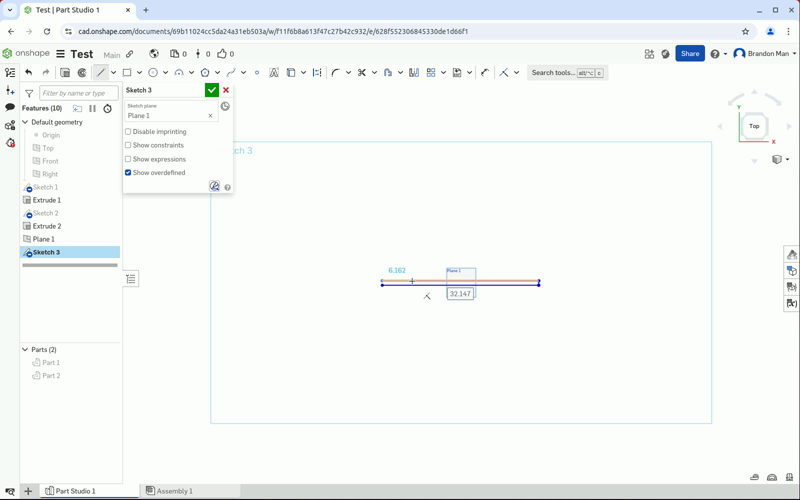
mouse_move(382, 285)
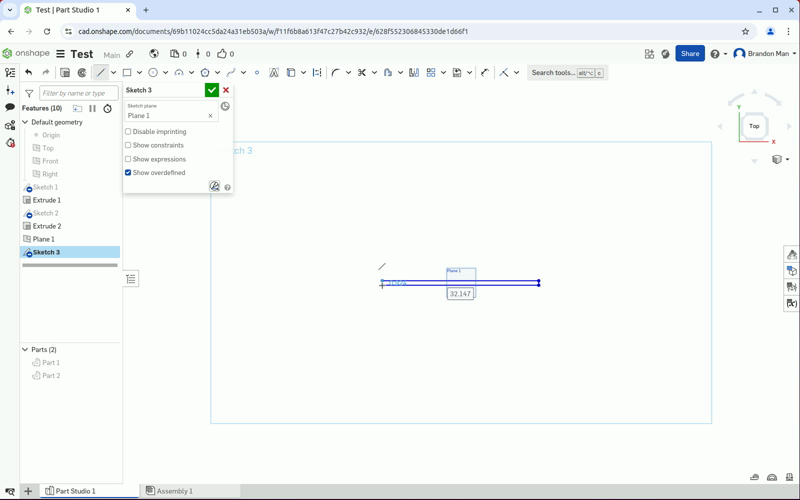
scroll(6)
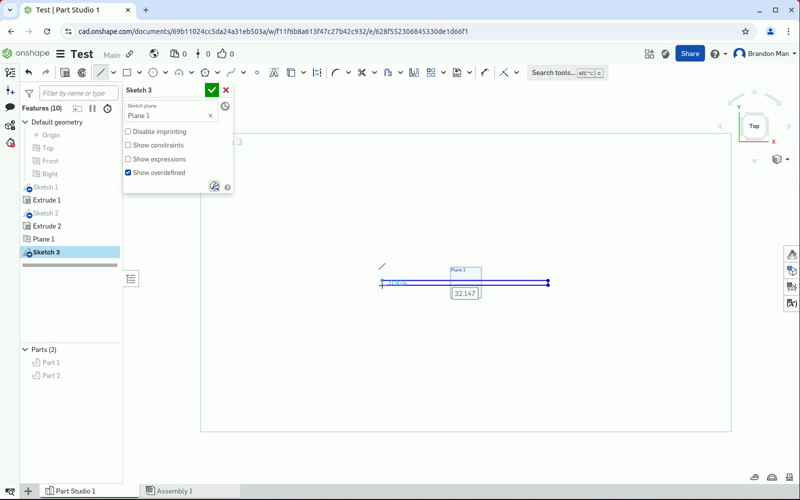
scroll(6)
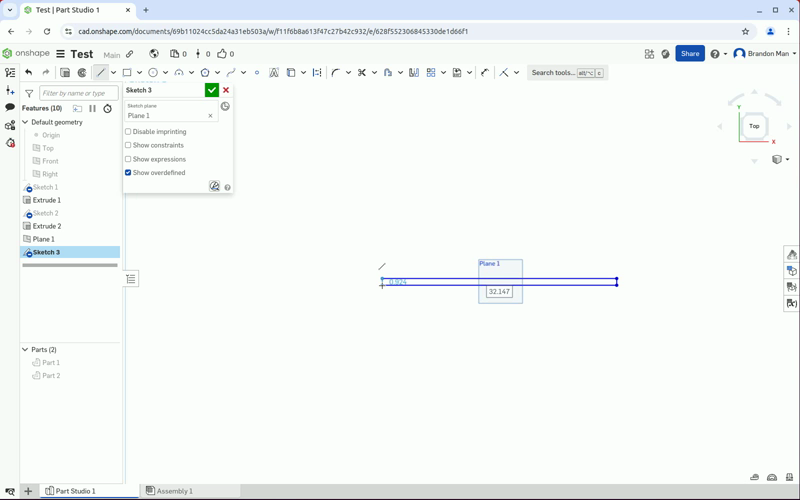
scroll(6)
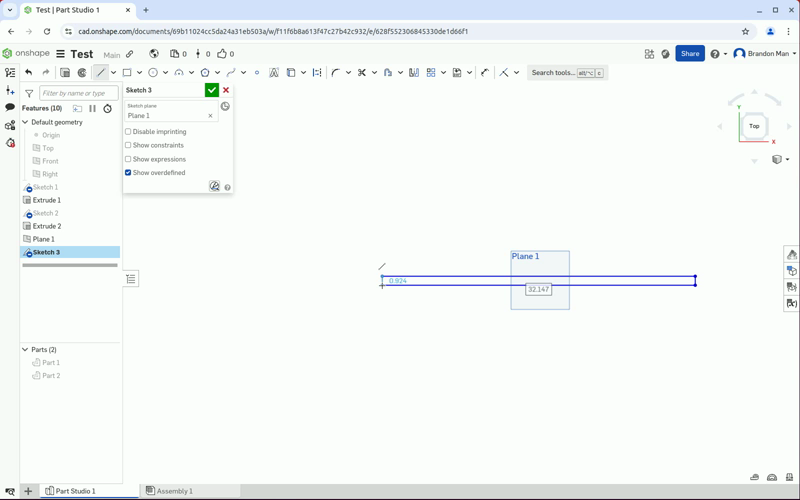
scroll(6)
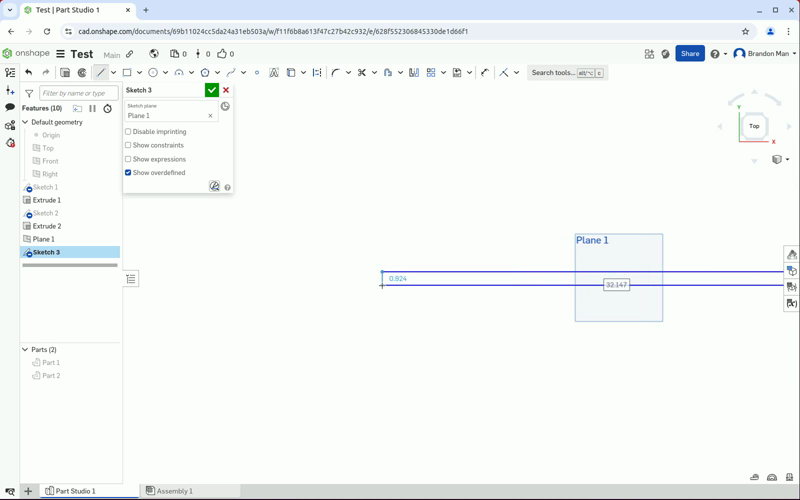
scroll(6)
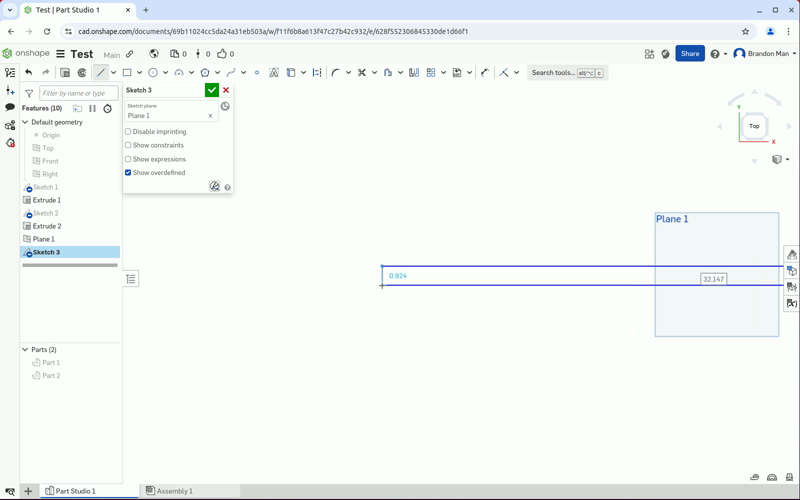
scroll(6)
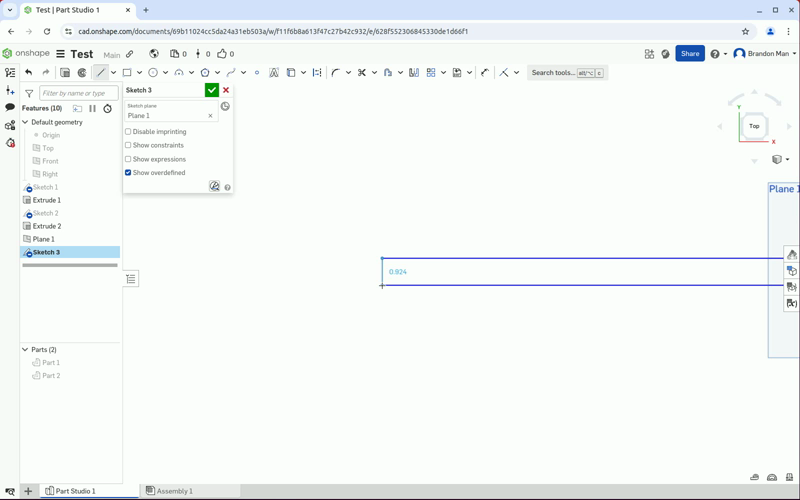
scroll(6)
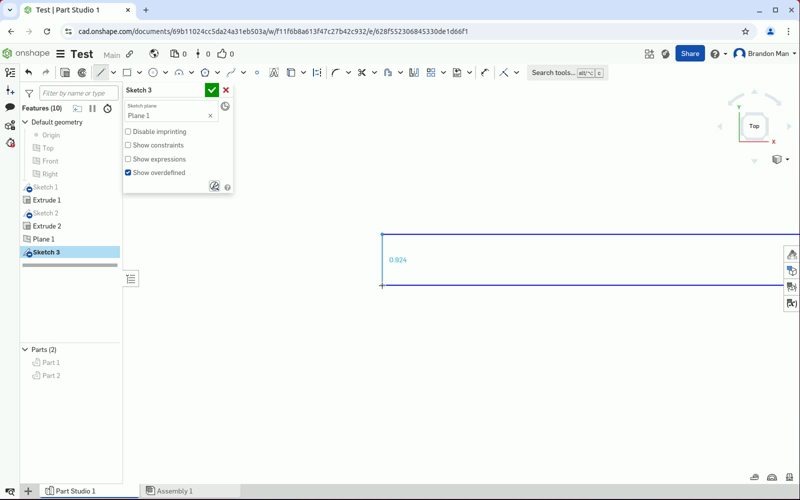
key_up(shift)
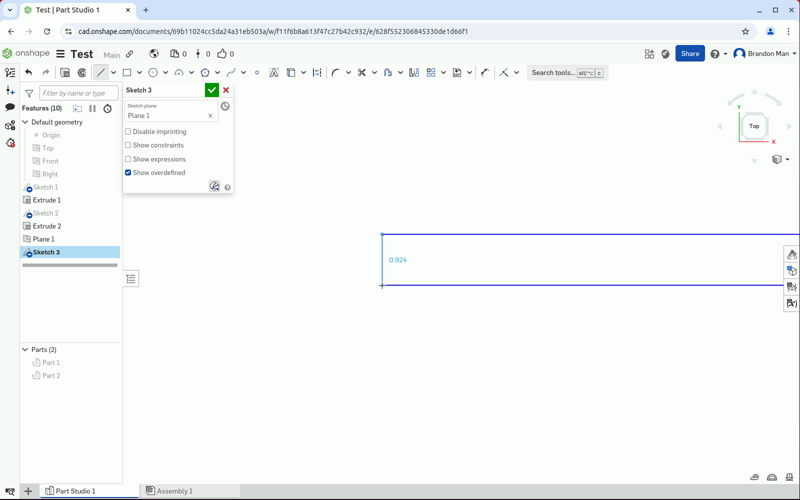
click(382, 285)
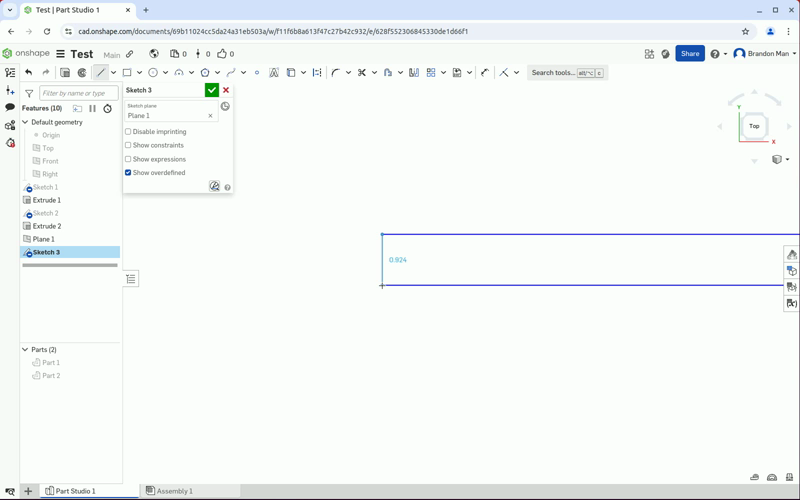
scroll(-6)
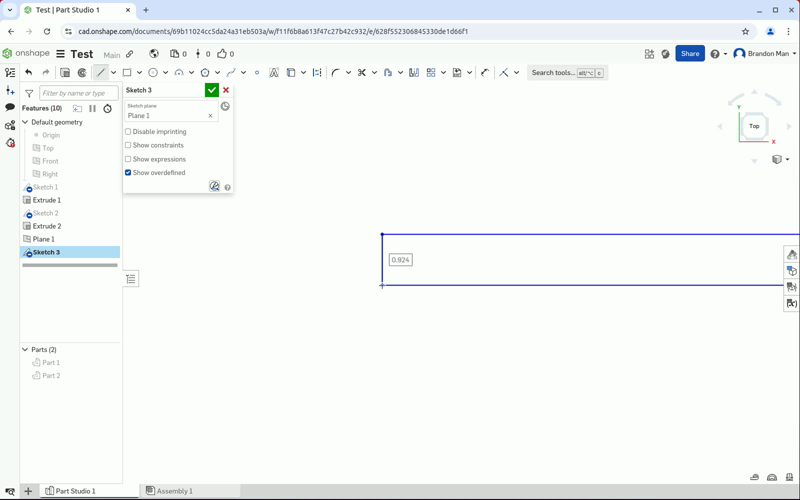
scroll(-6)
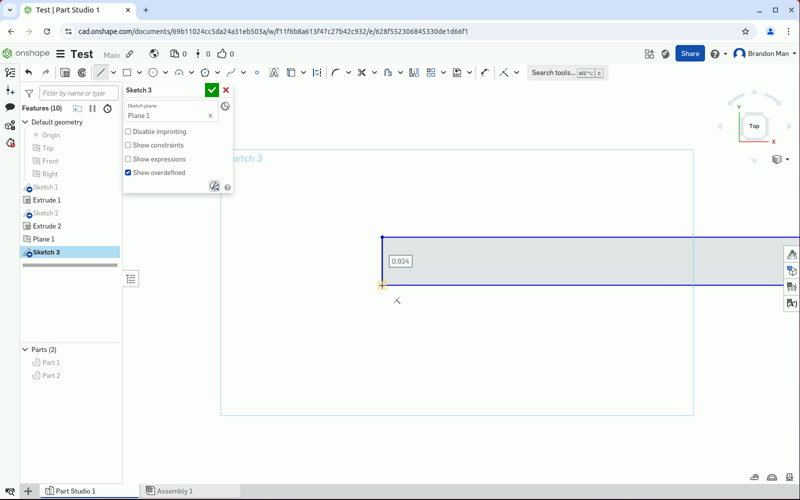
scroll(-6)
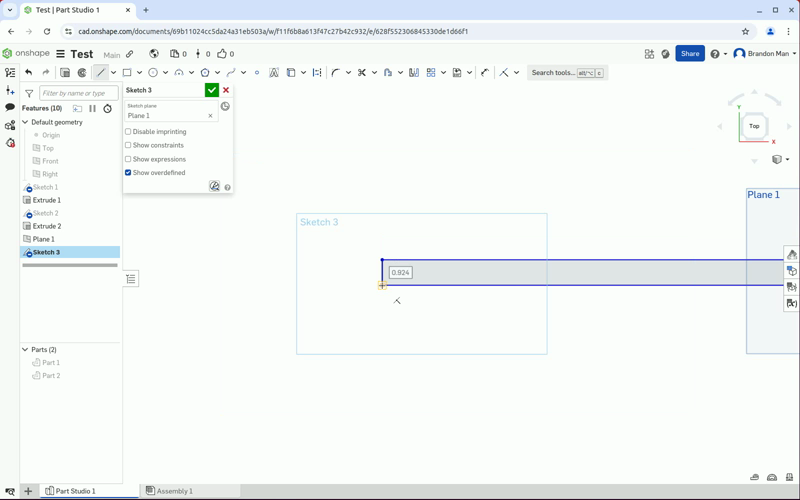
scroll(-6)
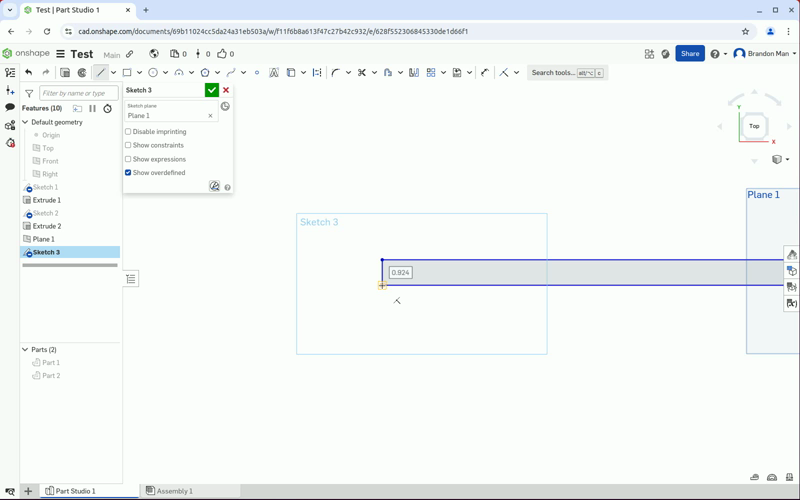
scroll(-6)
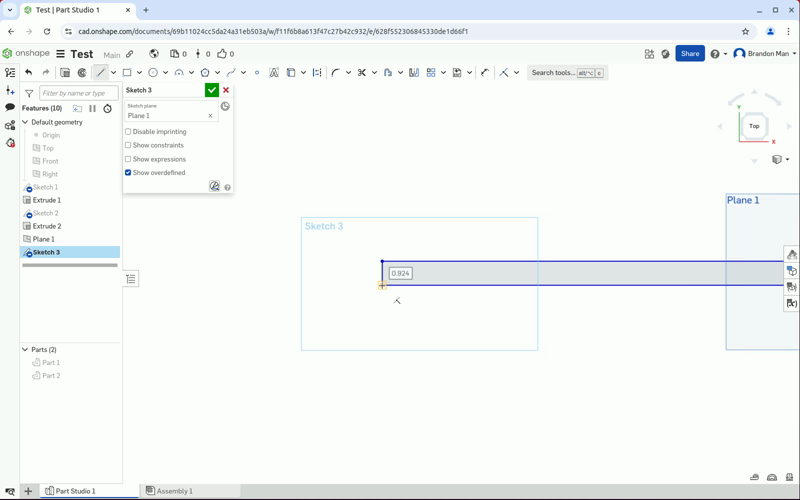
scroll(-6)
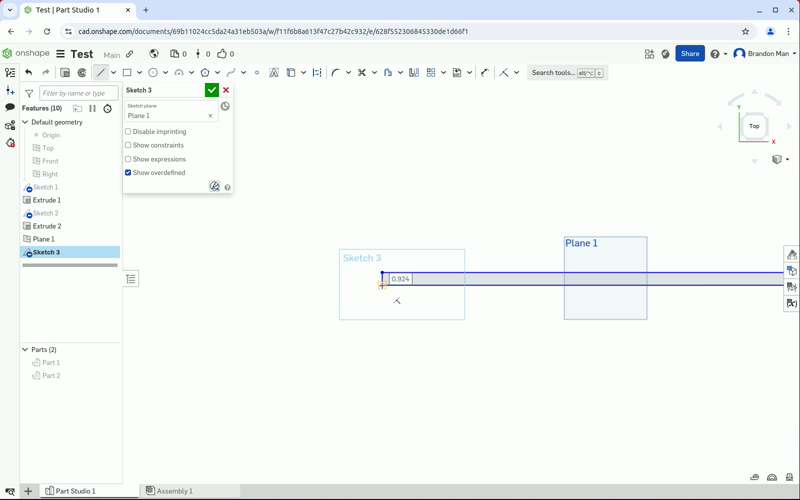
scroll(-6)
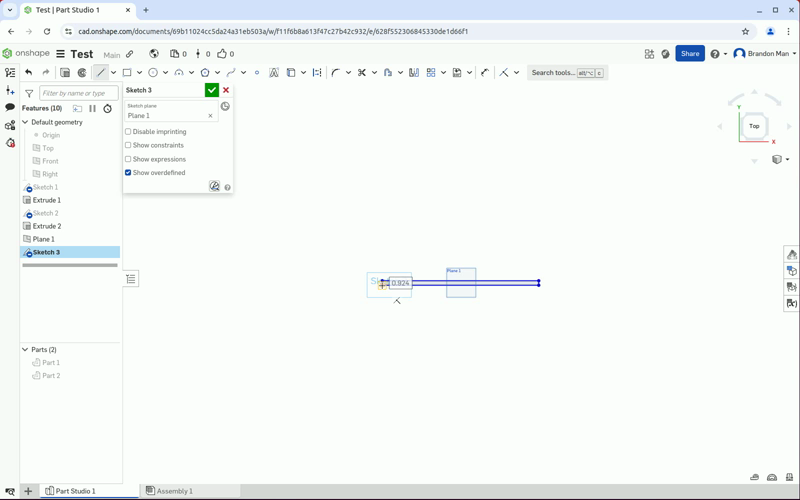
key(esc)
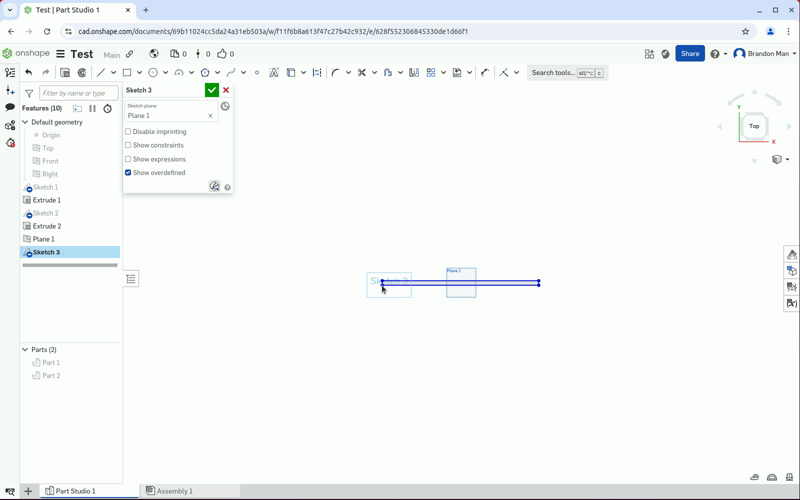
mouse_move(394, 283)
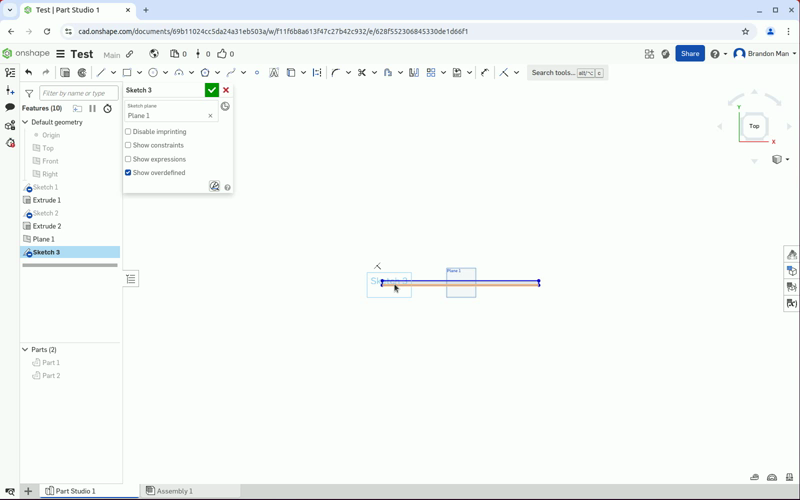
scroll(6)
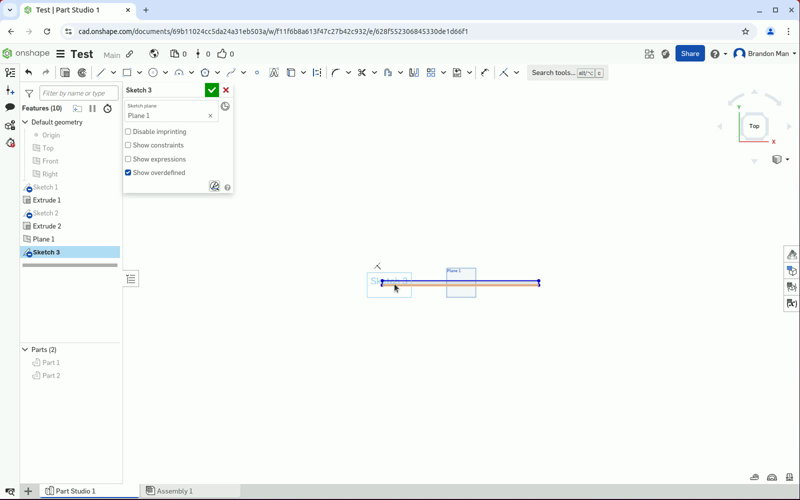
scroll(6)
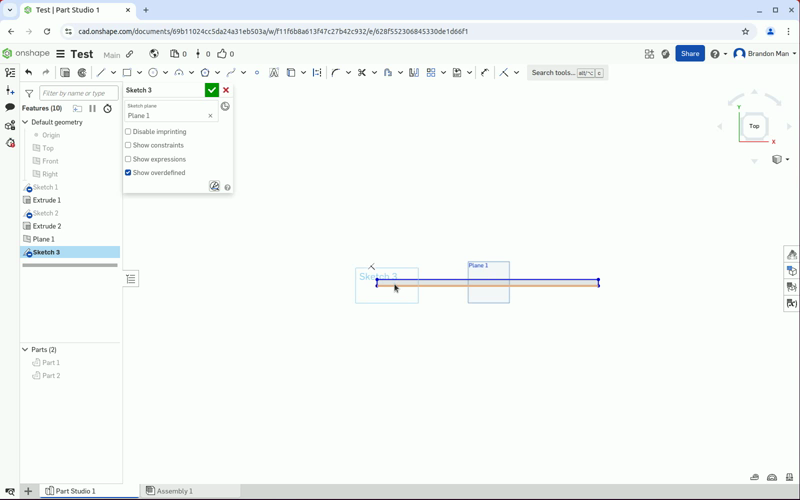
scroll(6)
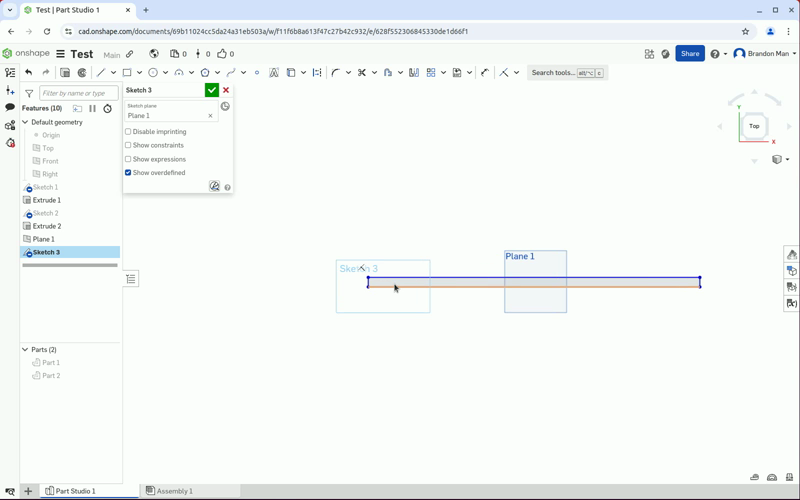
scroll(6)
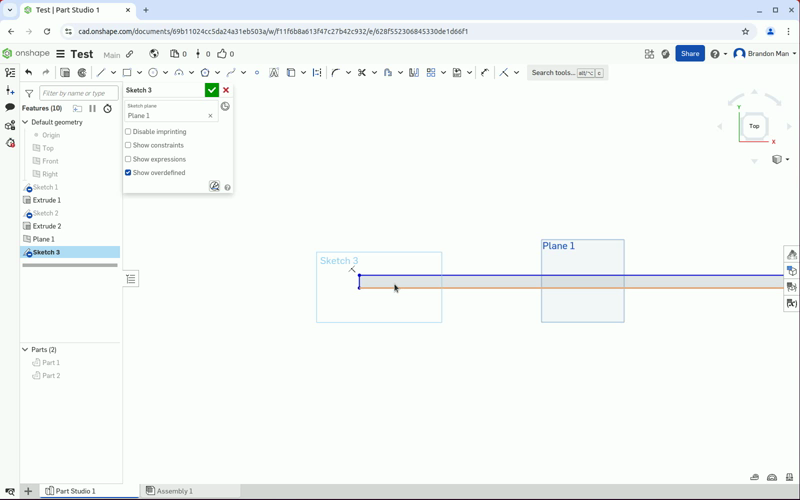
scroll(6)
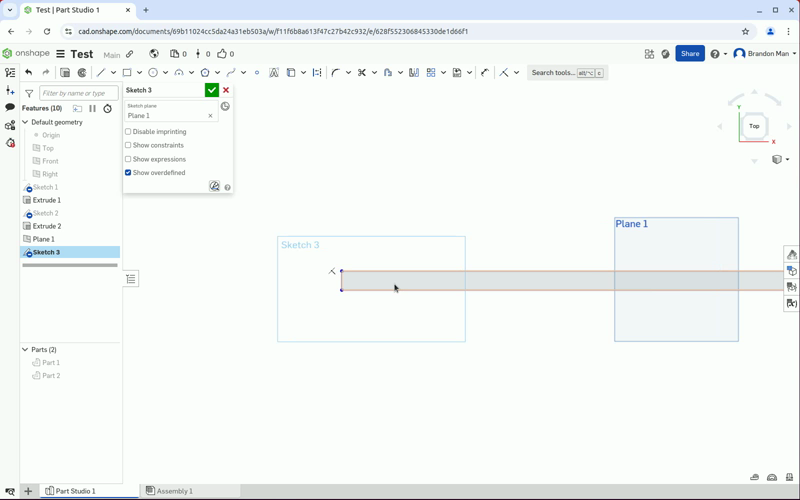
scroll(6)
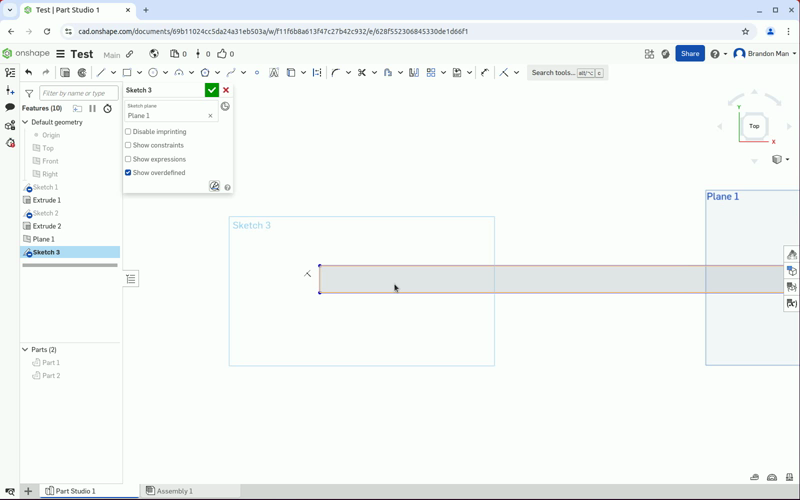
scroll(6)
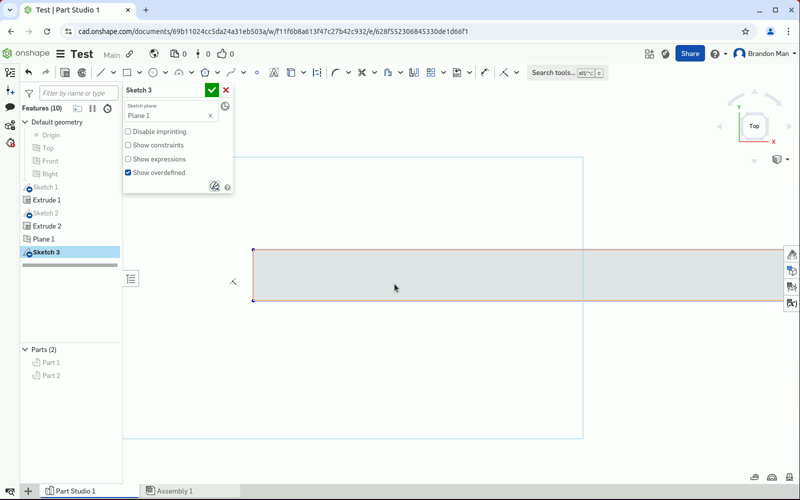
click(394, 283)
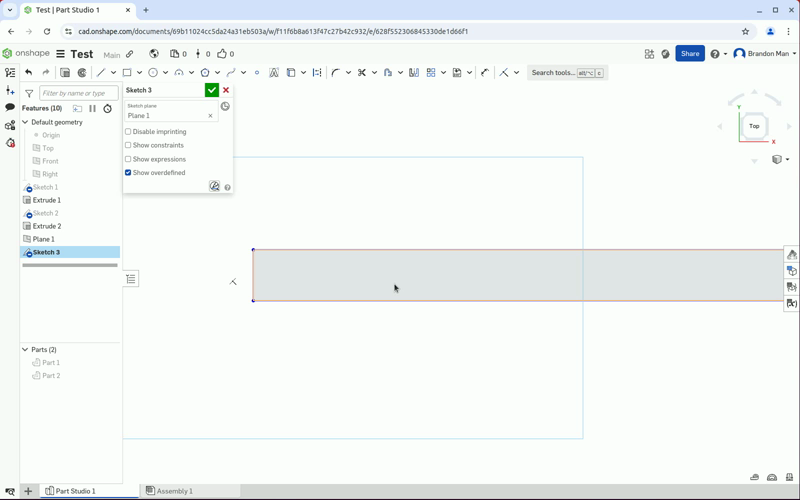
scroll(-6)
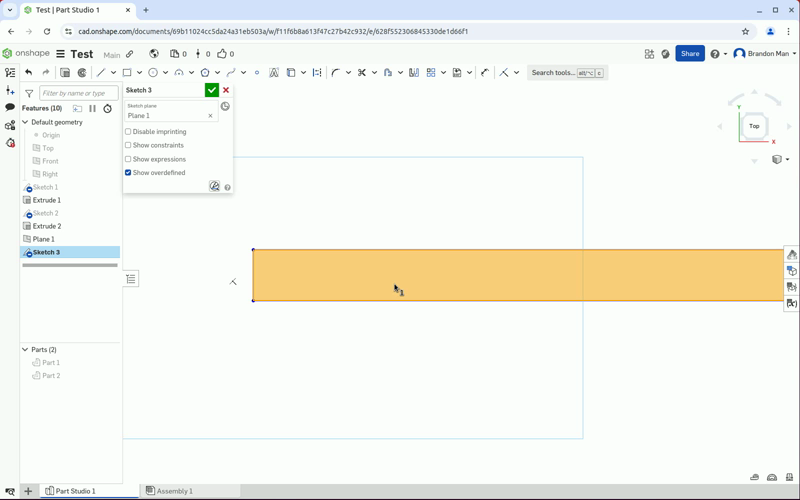
scroll(-6)
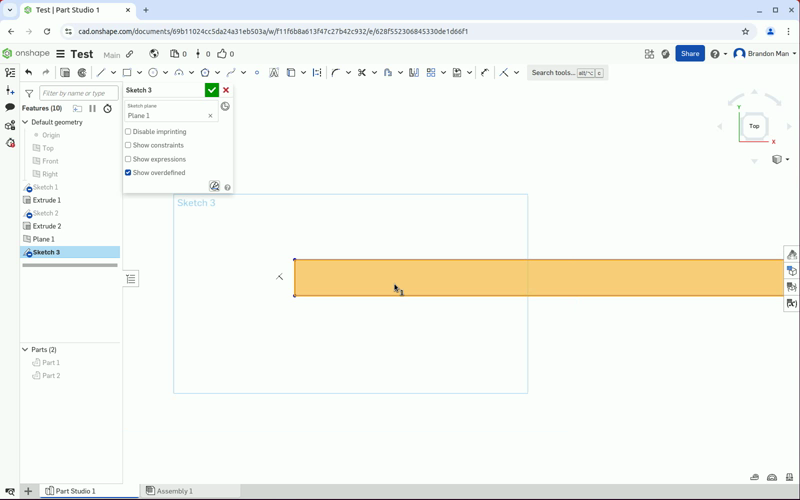
scroll(-6)
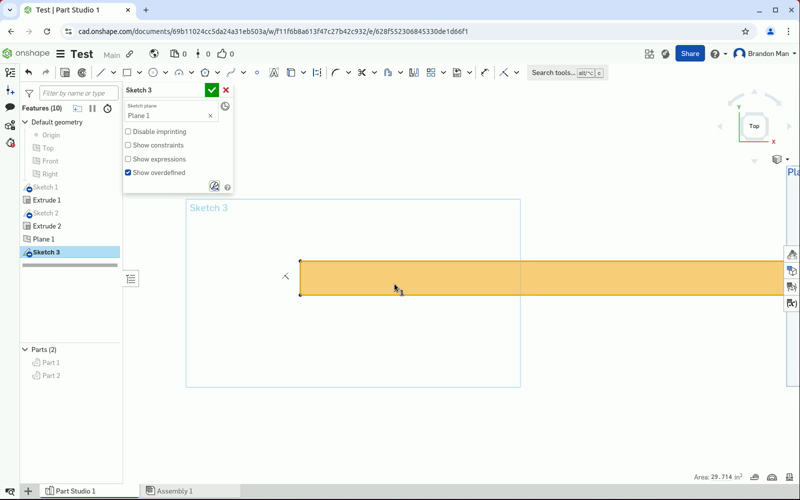
scroll(-6)
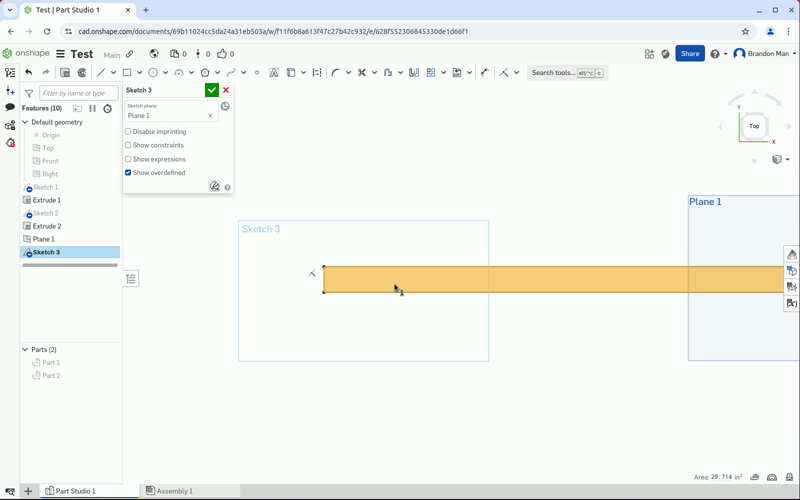
scroll(-6)
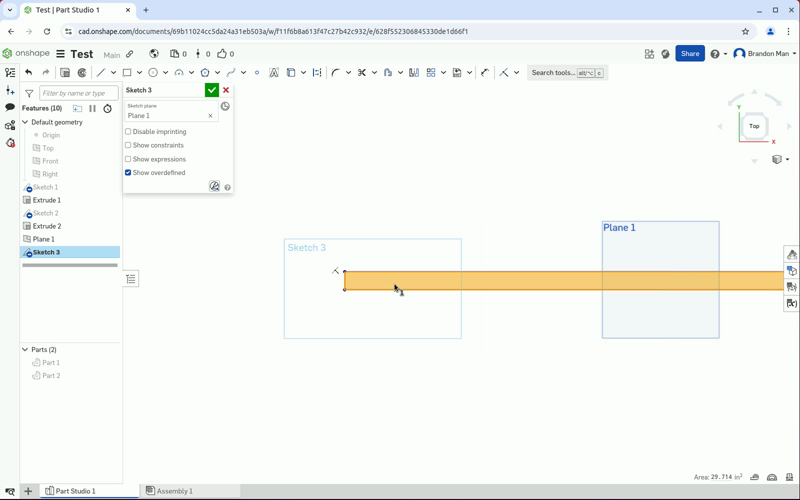
scroll(-6)
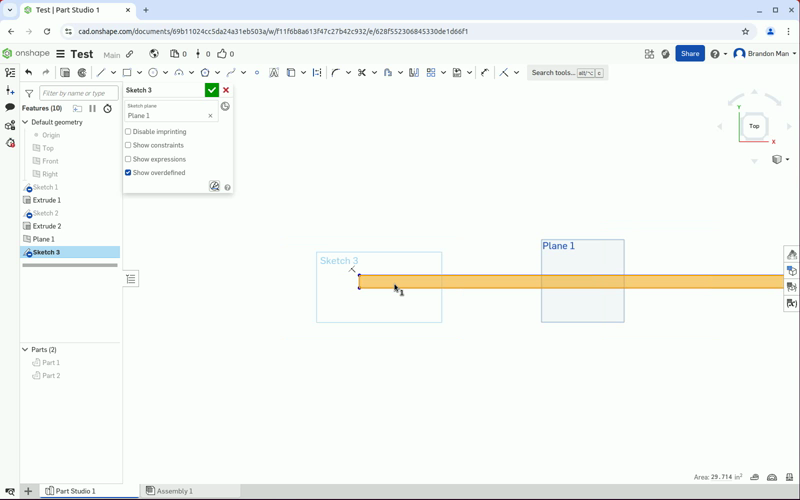
scroll(-6)
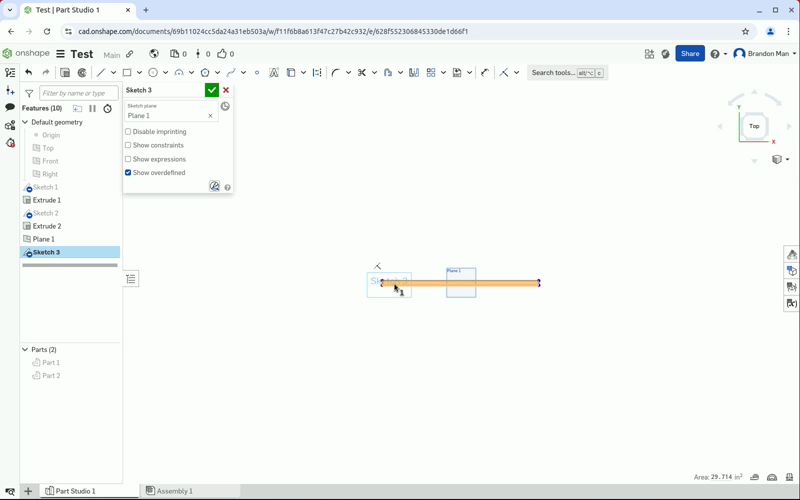
mouse_move(73, 352)
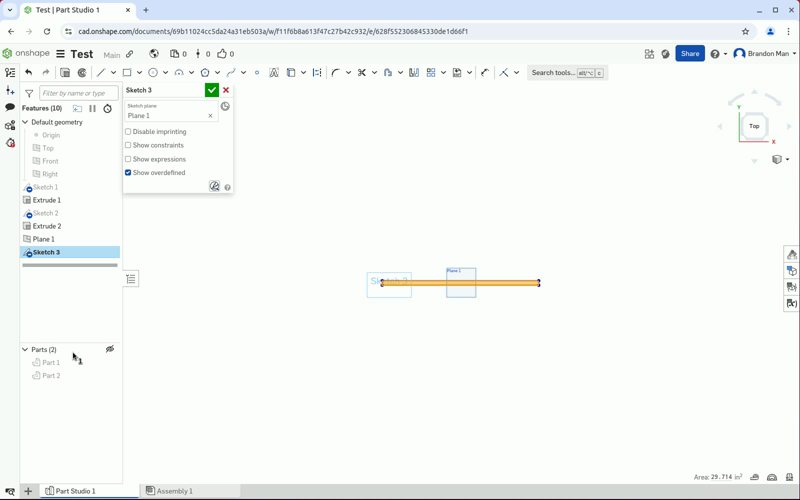
key(shift+y)
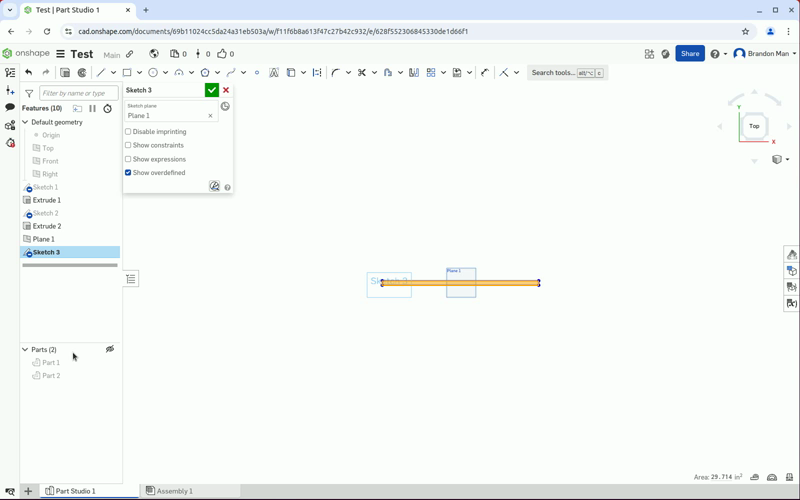
key(shift+e)
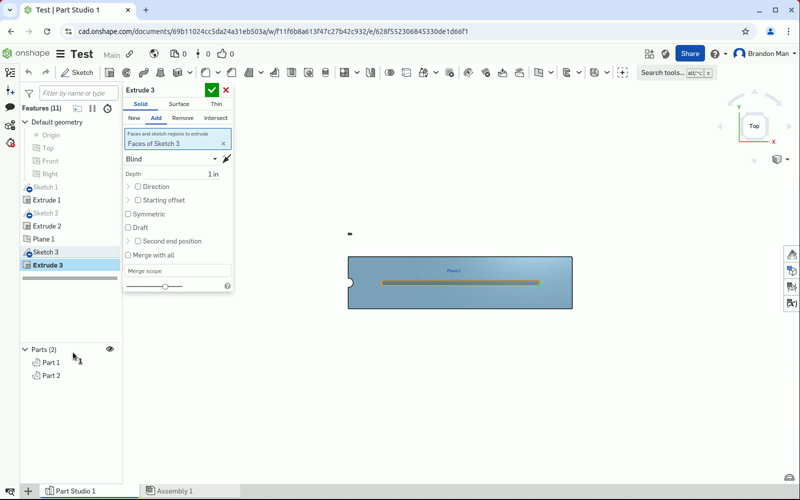
mouse_move(143, 106)
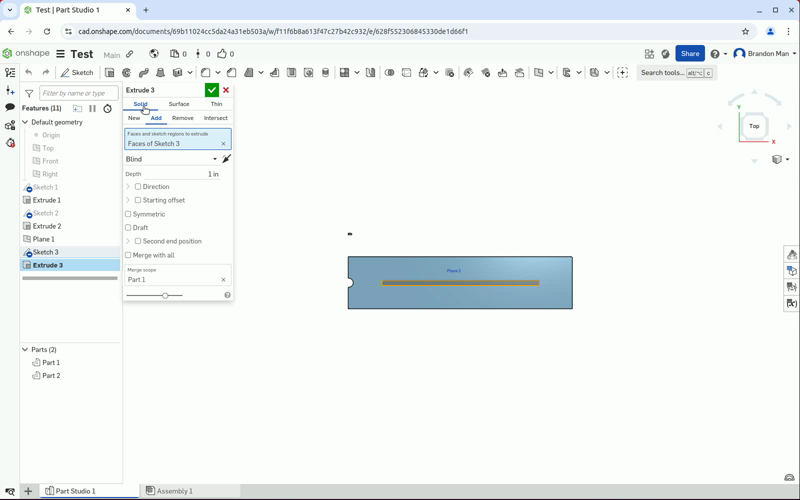
click(143, 106)
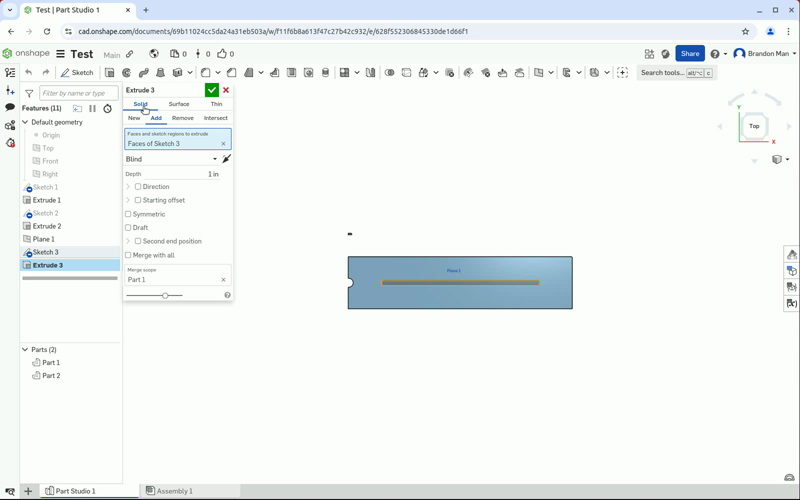
mouse_move(137, 120)
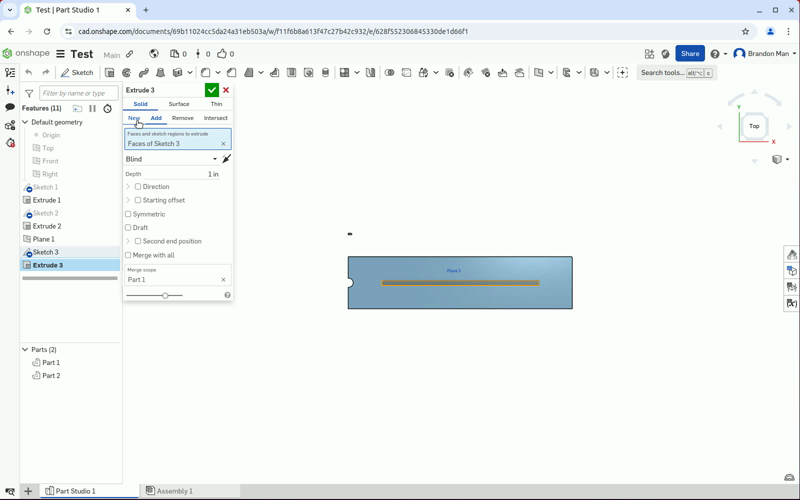
click(137, 120)
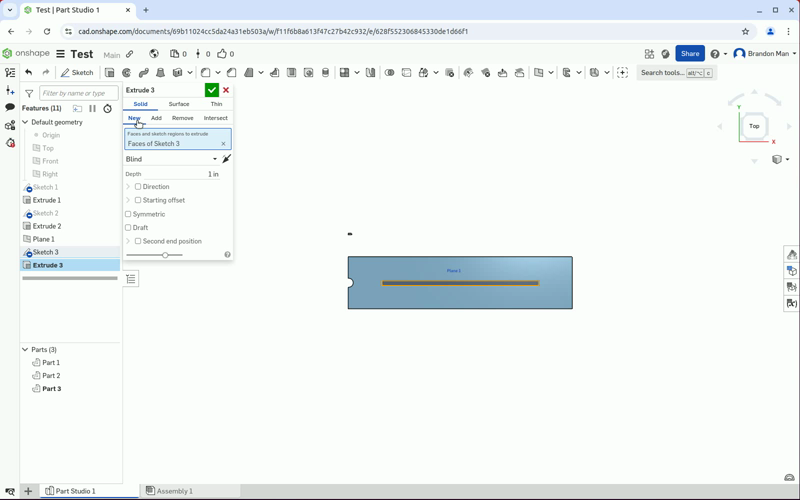
key(tab, 4)
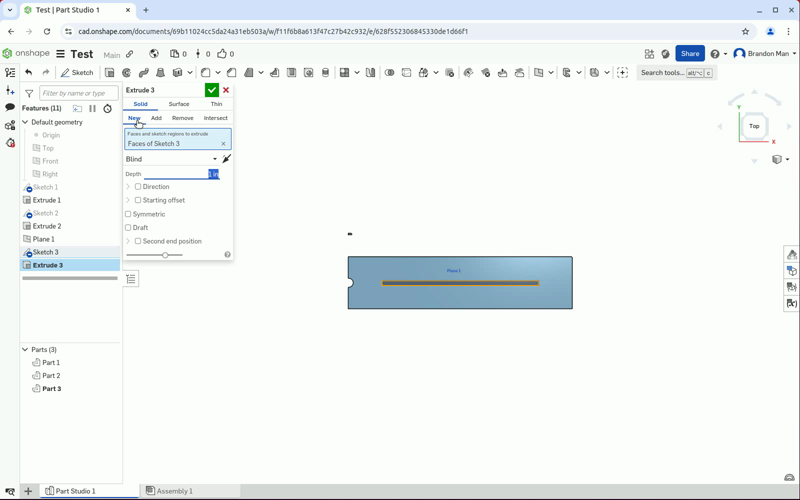
text(0.481)
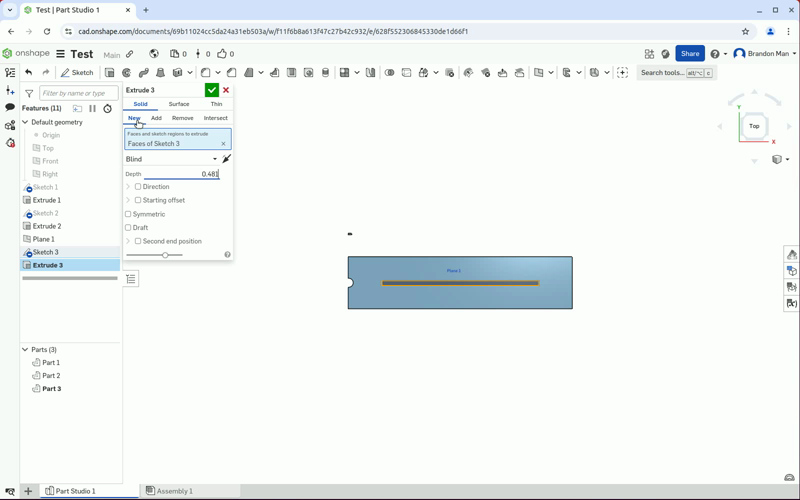
key(enter)
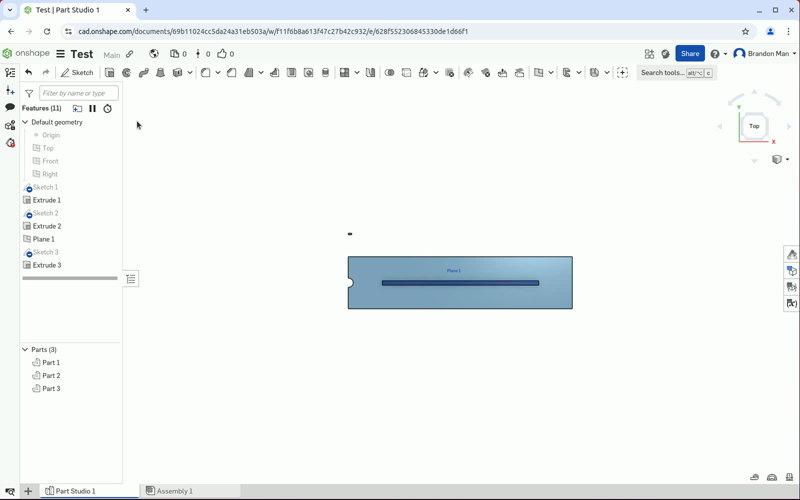
key(shift+h)
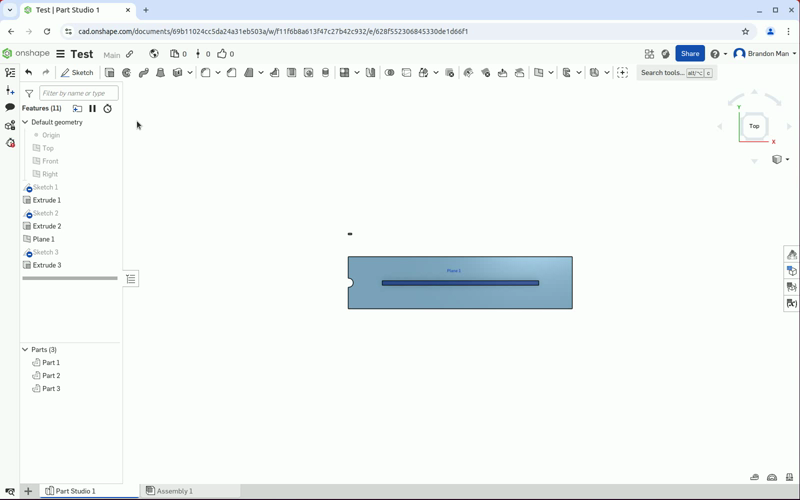
key(shift+h)
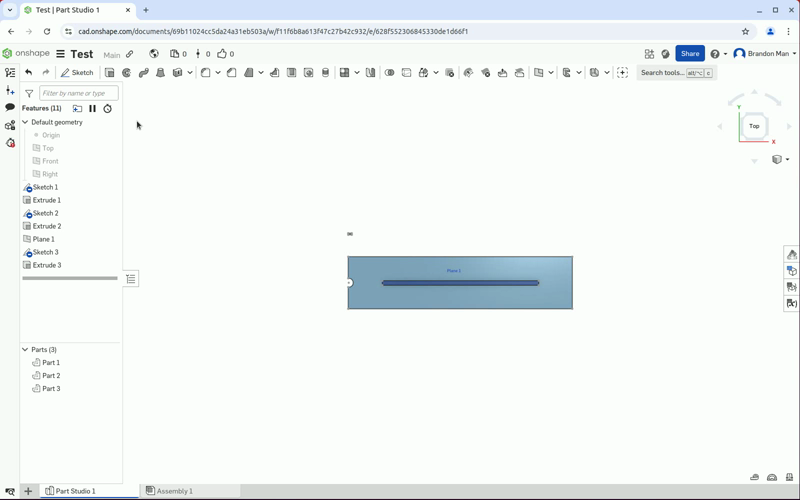
key(shift+7)
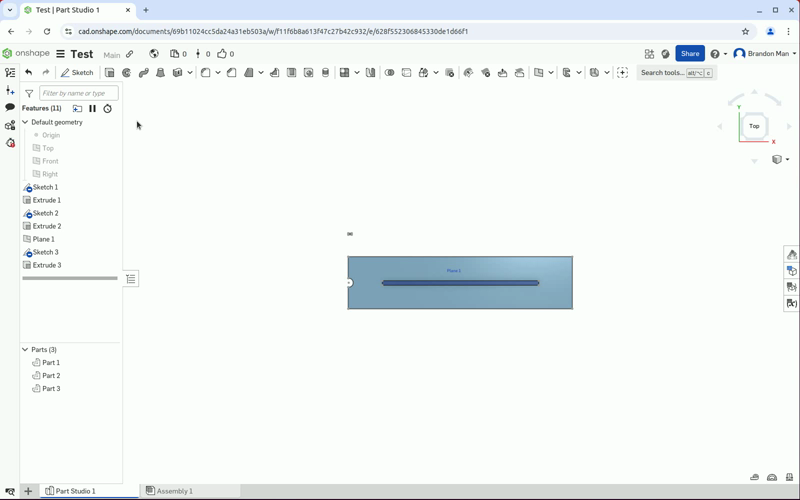
key(up, 3)
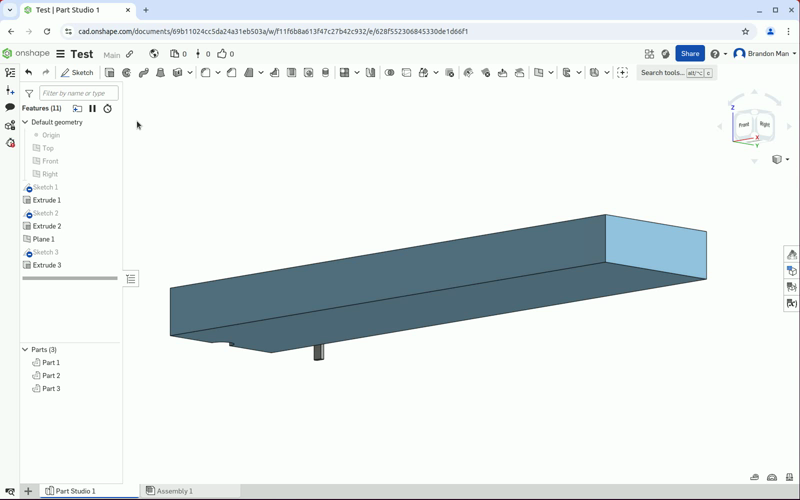
key(left, 3)
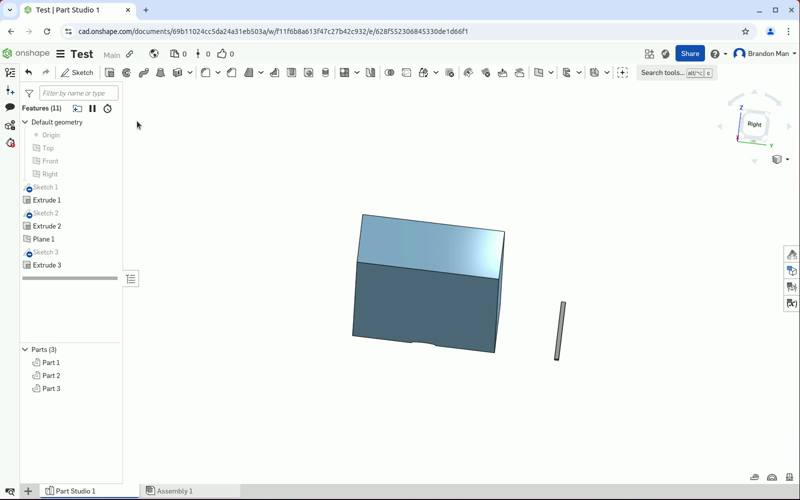
key(right, 3)
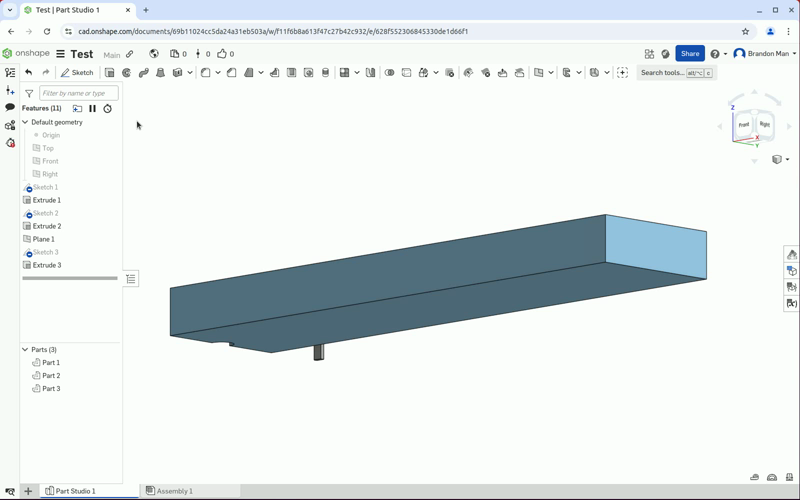
key(down, 3)
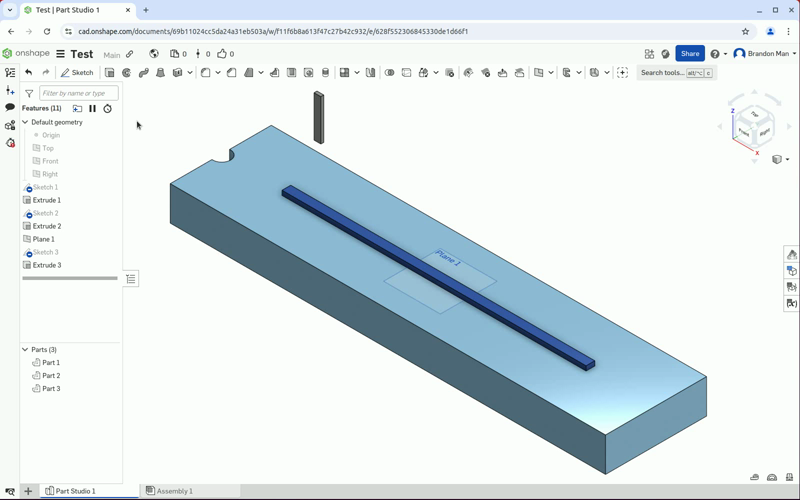
mouse_move(73, 189)
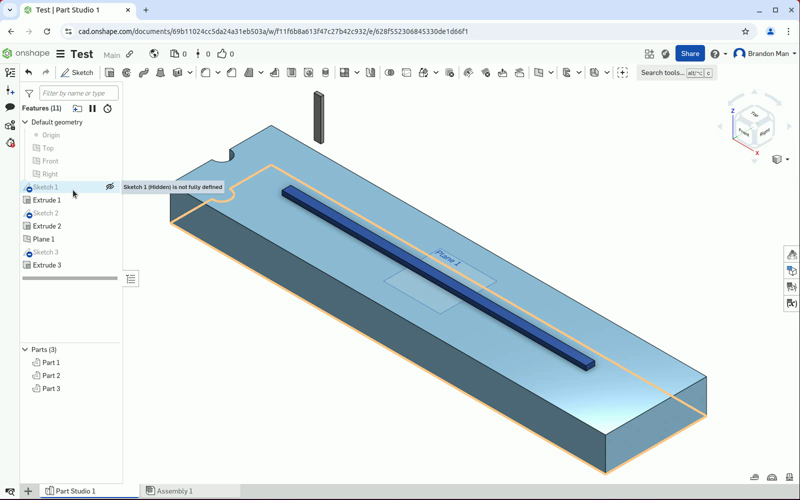
click(73, 189)